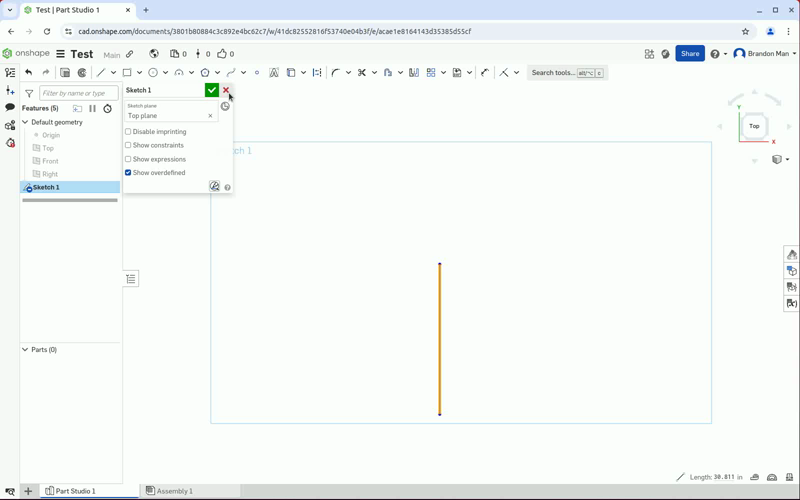
key(shift+h)
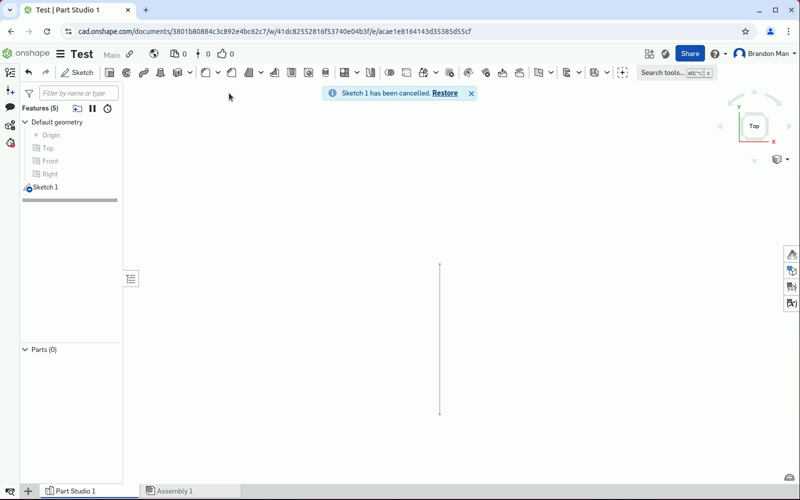
mouse_move(73, 352)
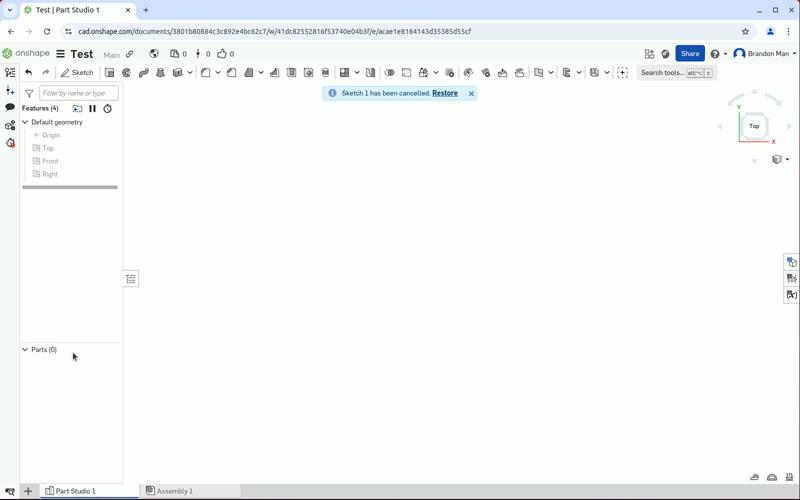
key(y)
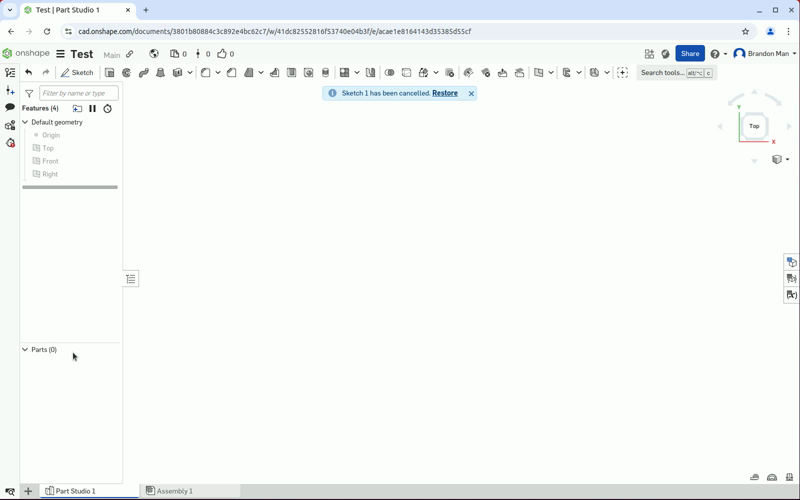
key(shift+p)
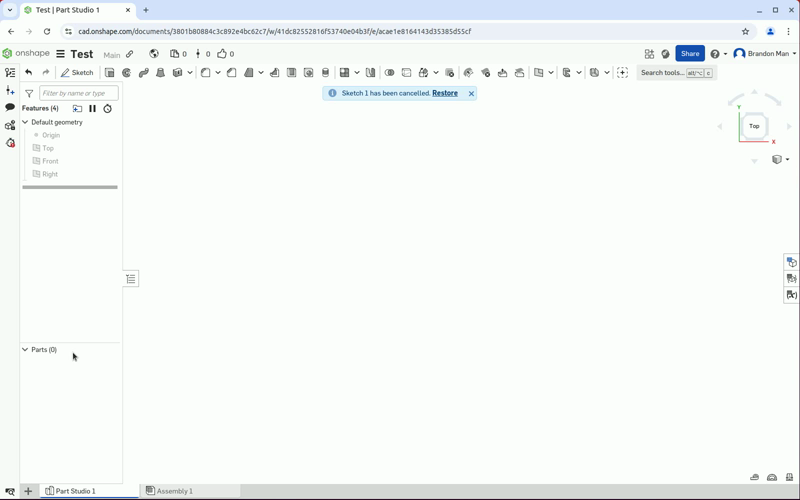
key(space)
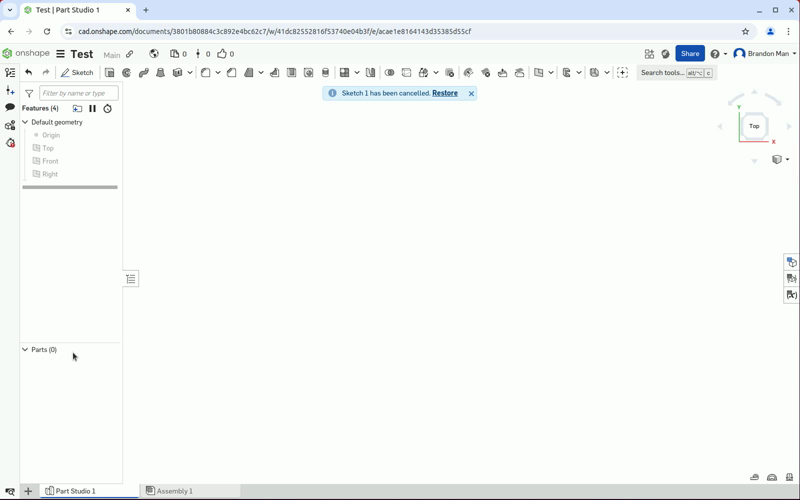
key_down(shift)
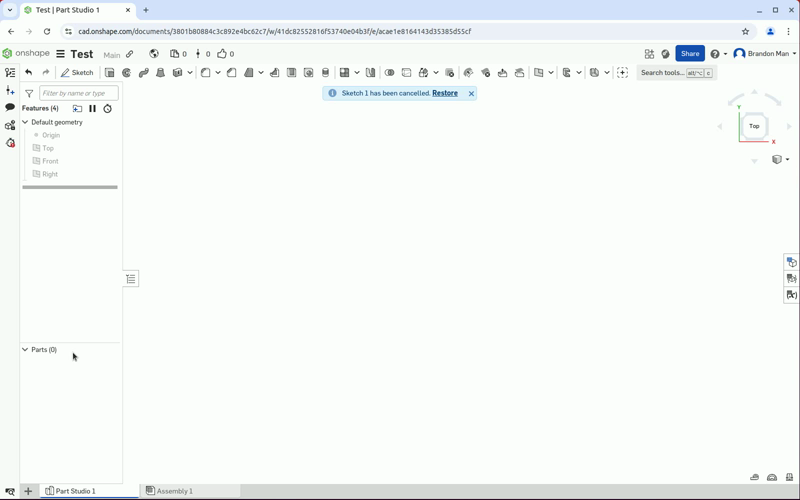
key(up)
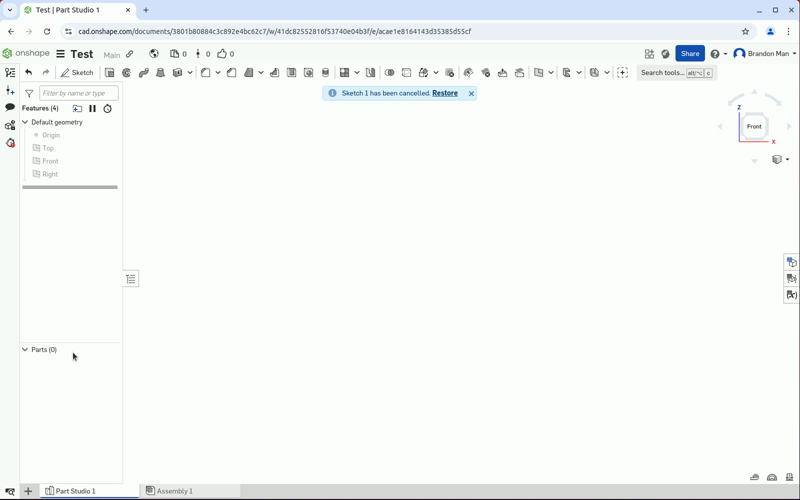
key_up(shift)
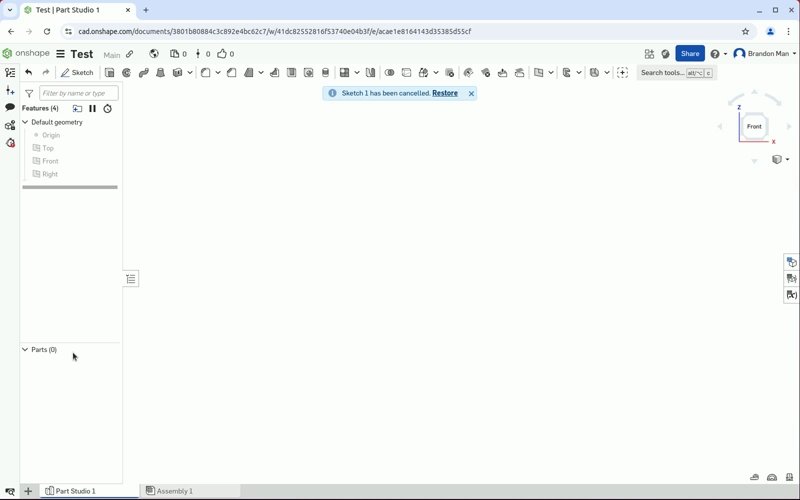
mouse_move(73, 352)
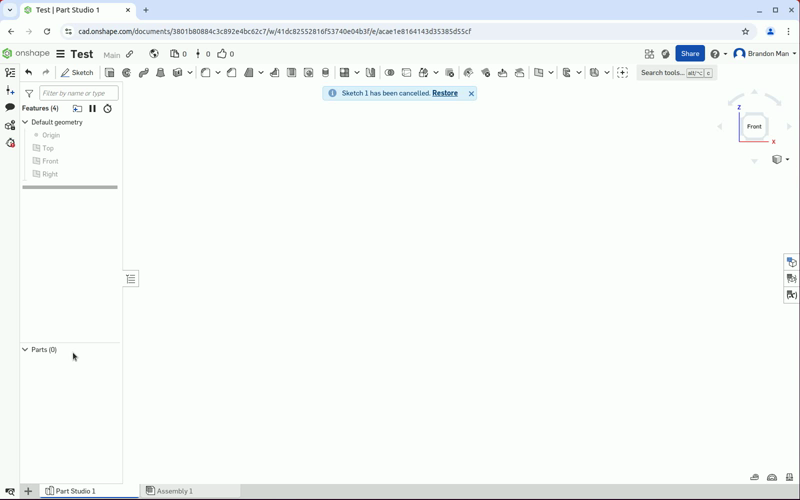
key(shift+y)
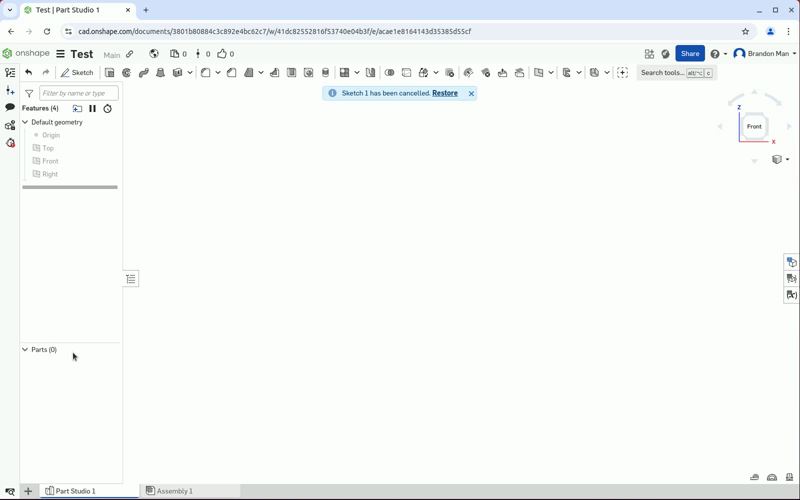
key(shift+s)
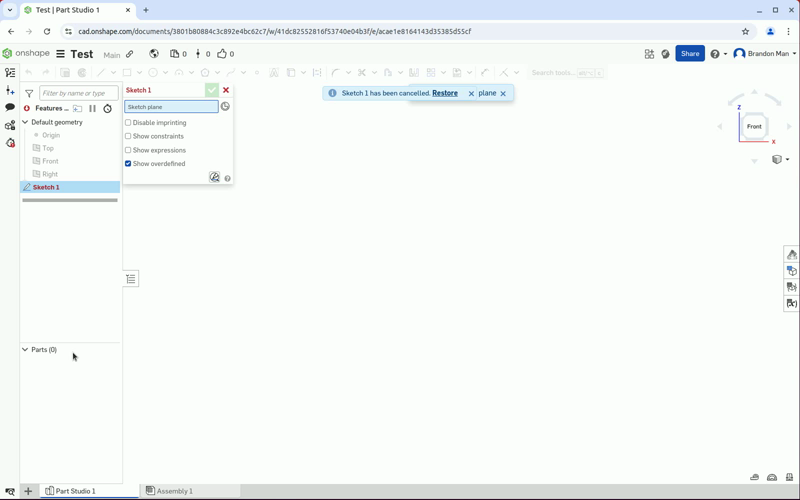
mouse_move(73, 163)
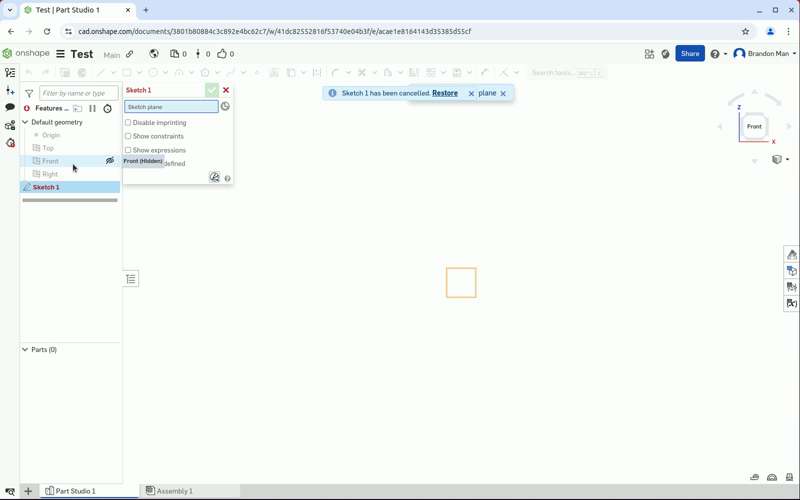
click(73, 163)
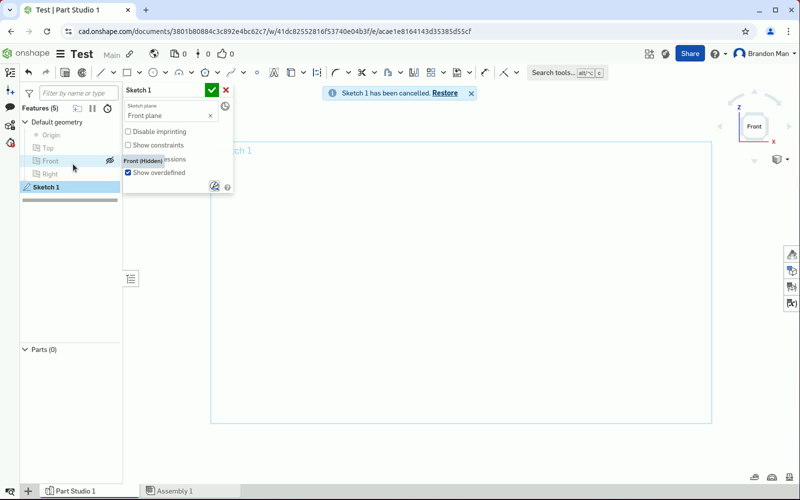
mouse_move(73, 352)
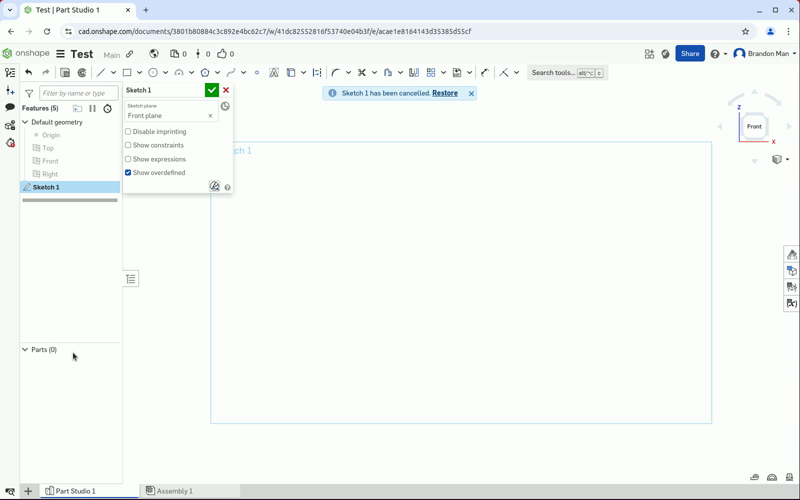
key(y)
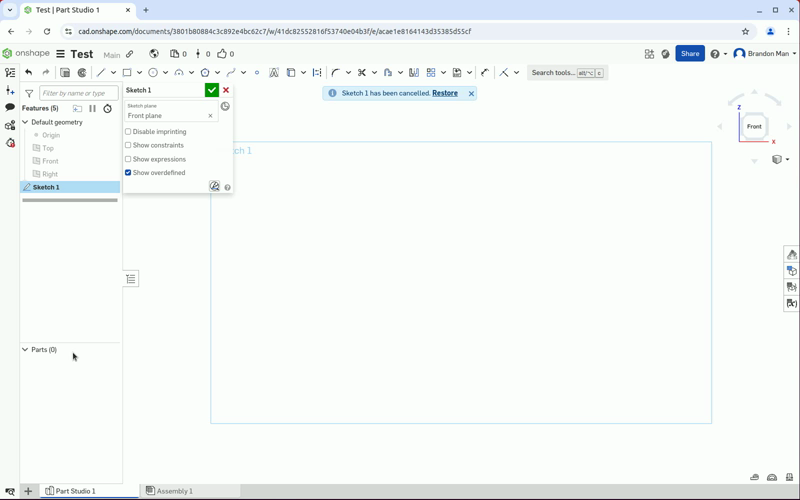
key(l)
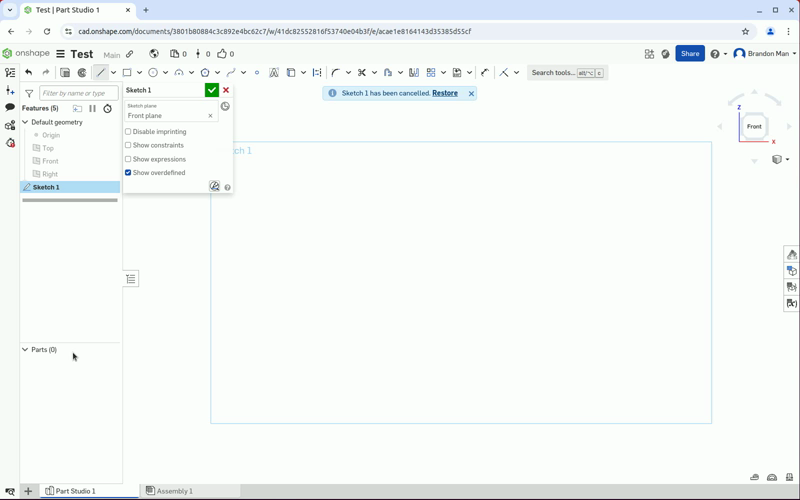
key_down(shift)
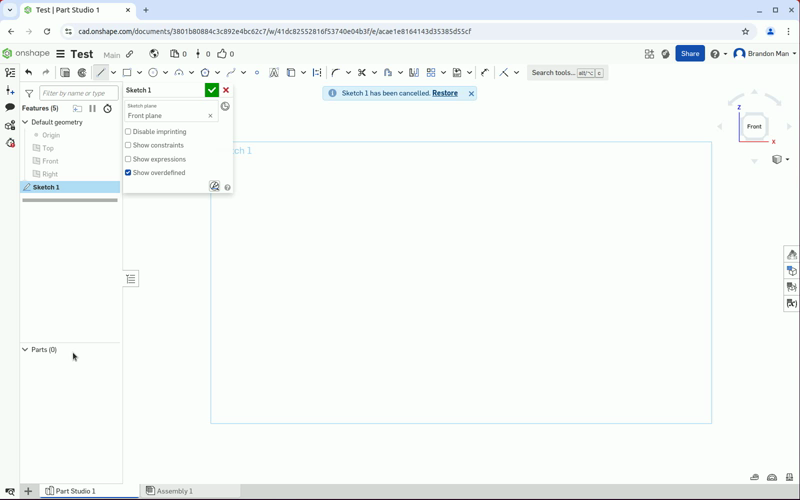
mouse_move(460, 282)
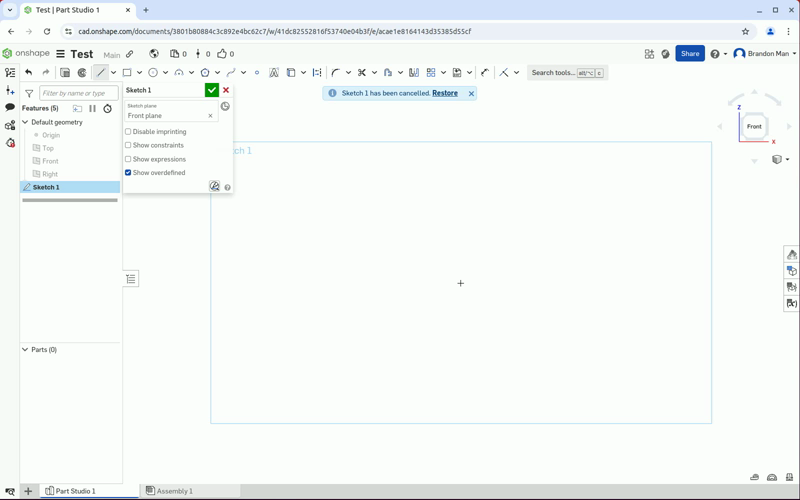
click(460, 282)
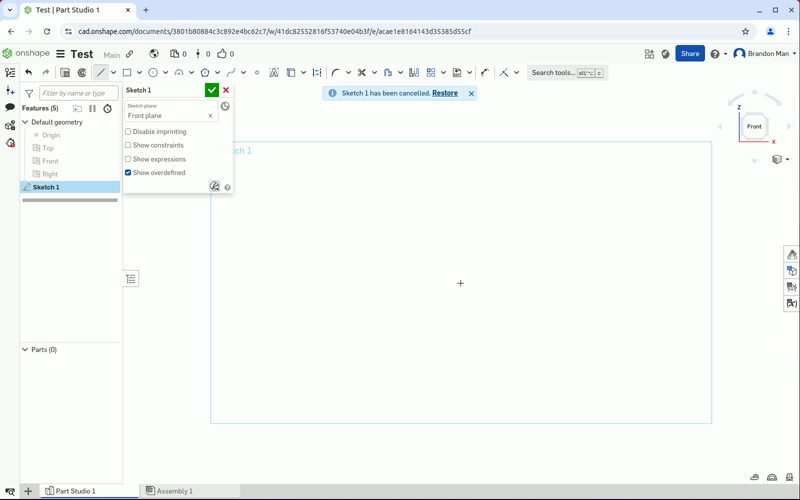
key_up(shift)
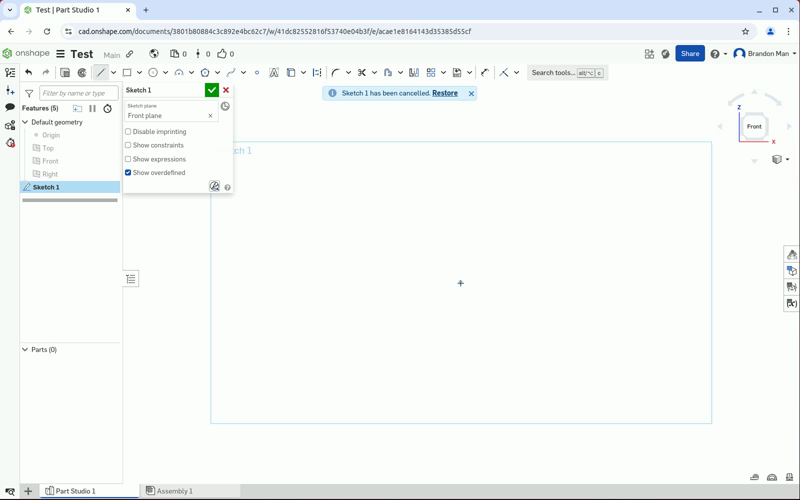
key_down(shift)
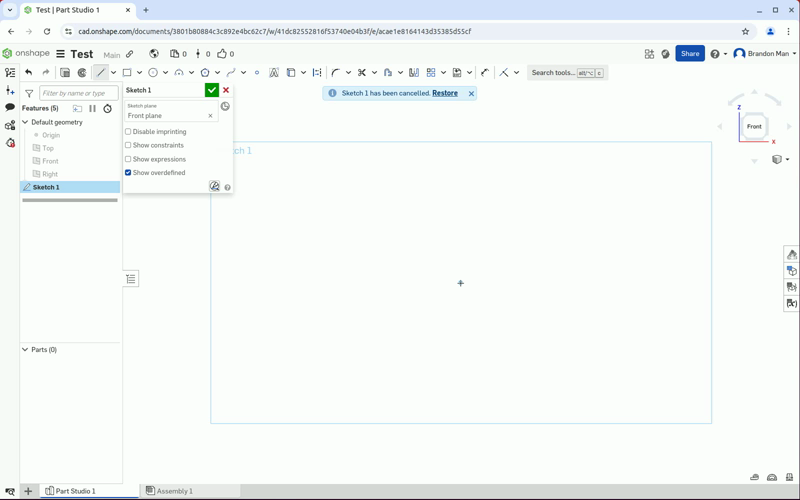
mouse_move(567, 282)
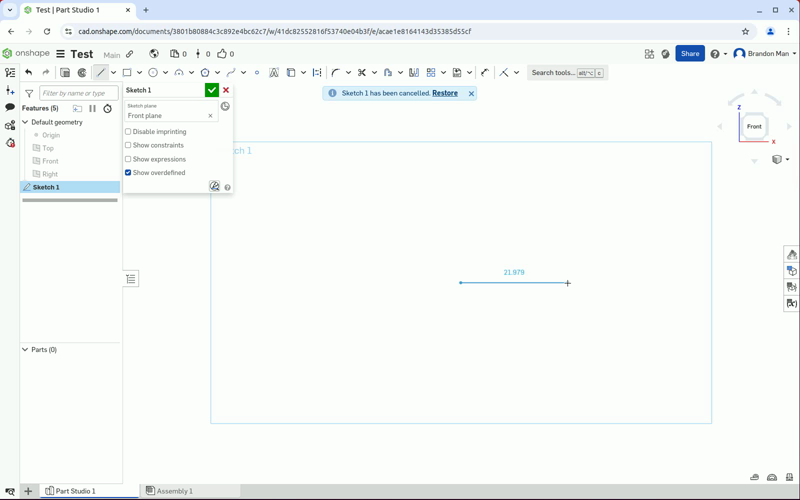
click(567, 282)
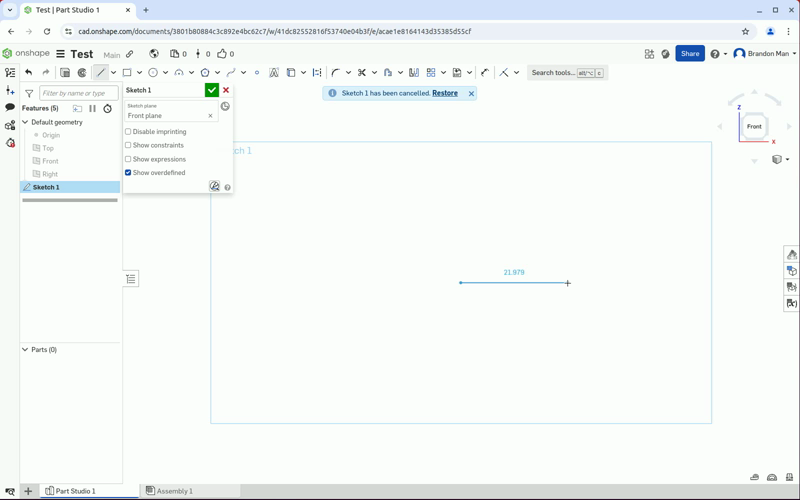
key_up(shift)
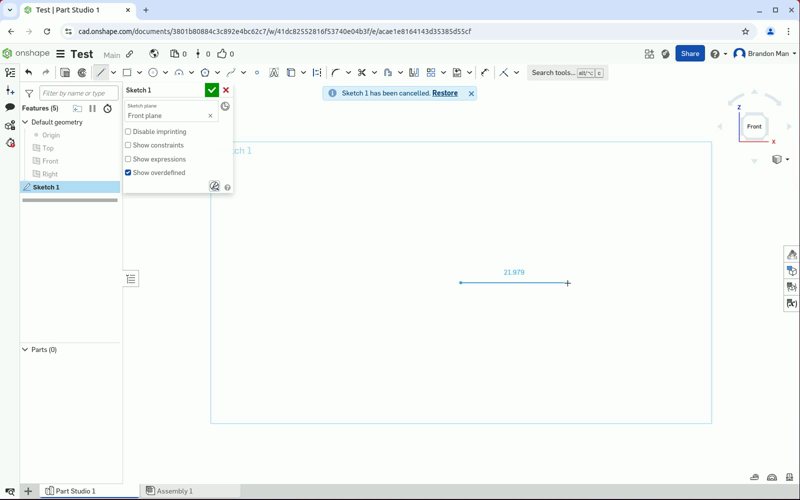
key_down(shift)
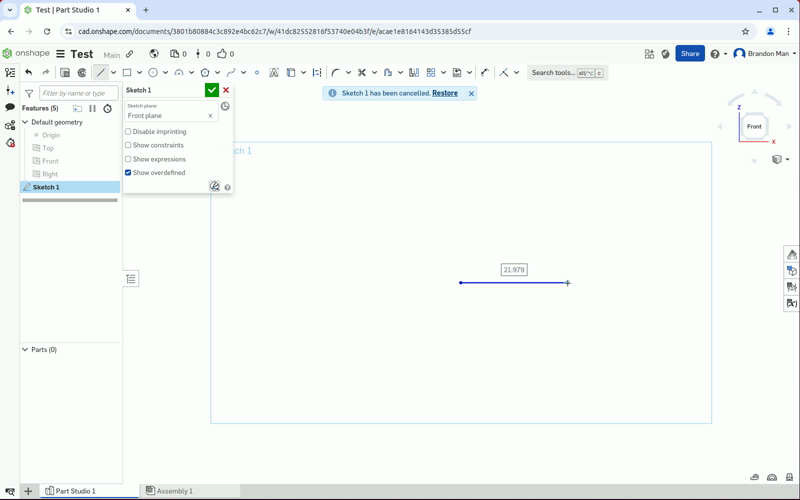
mouse_move(589, 282)
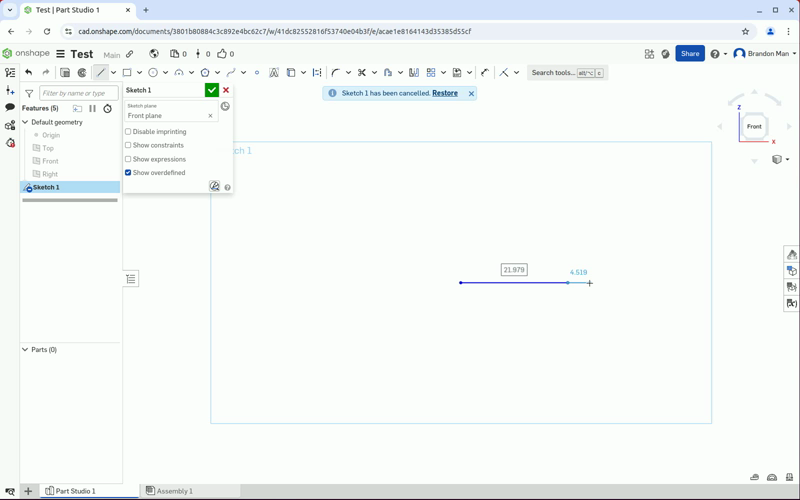
mouse_move(567, 266)
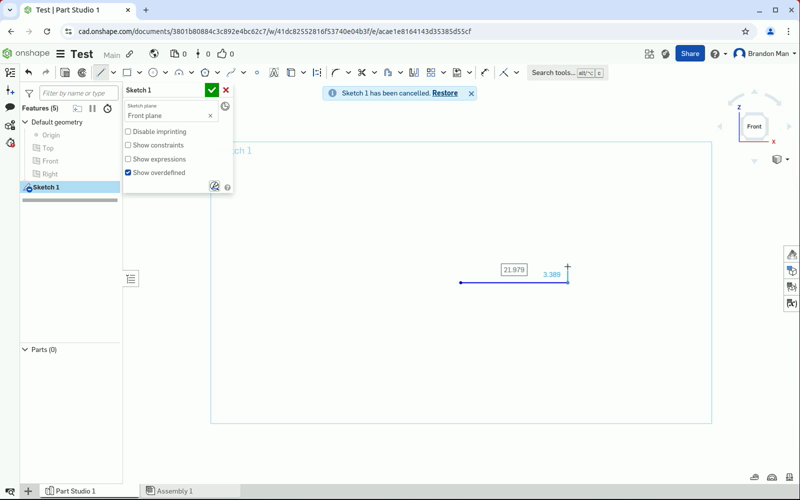
click(567, 266)
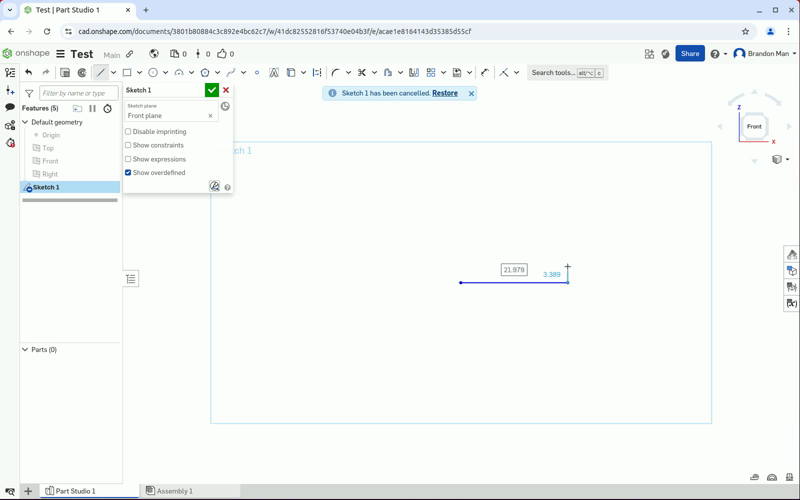
key_up(shift)
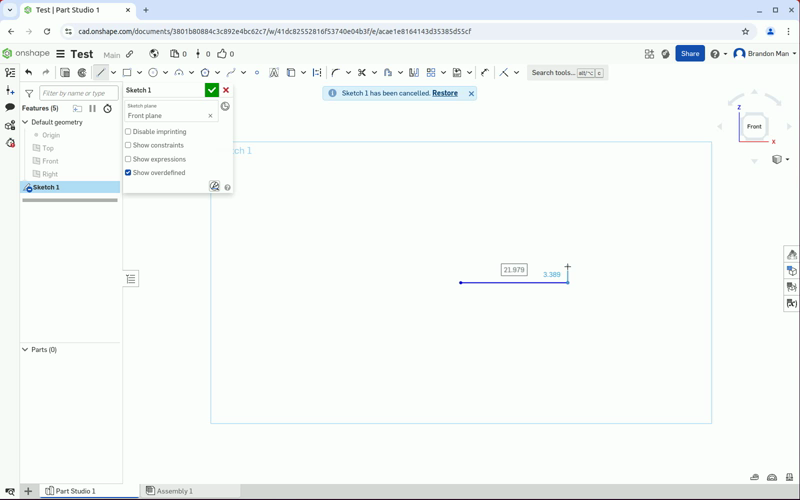
key_down(shift)
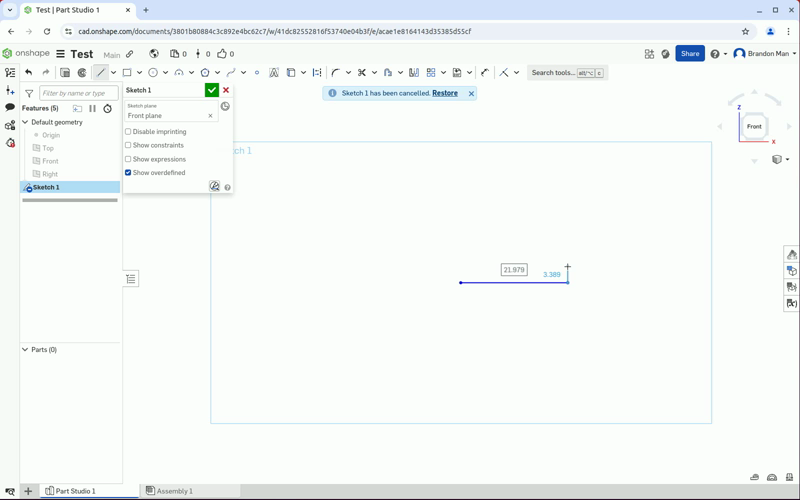
mouse_move(589, 266)
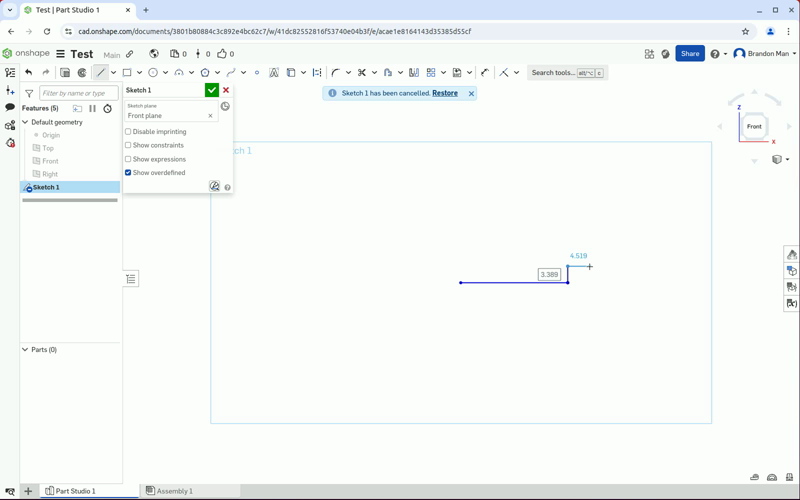
mouse_move(560, 266)
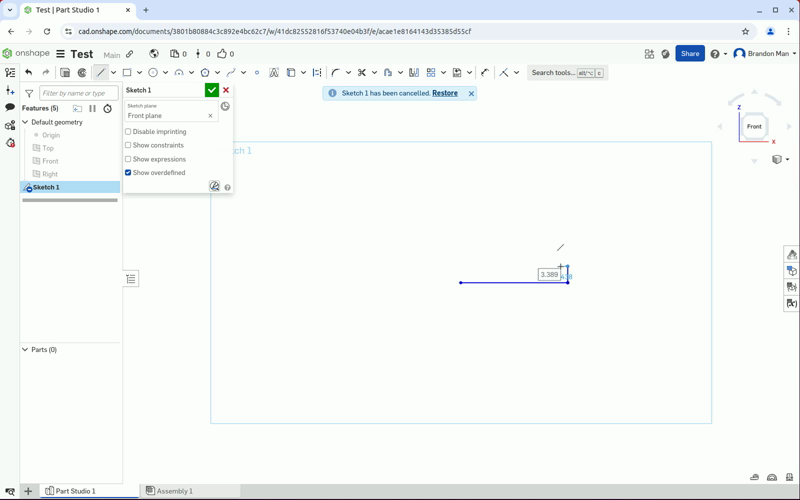
scroll(6)
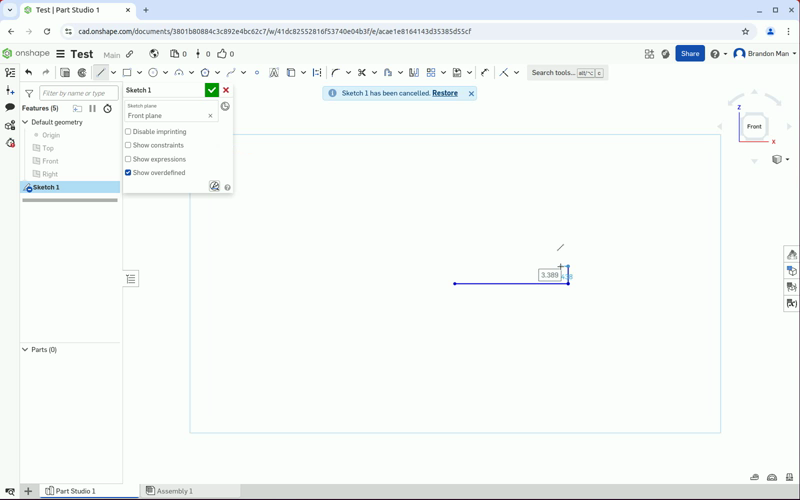
scroll(6)
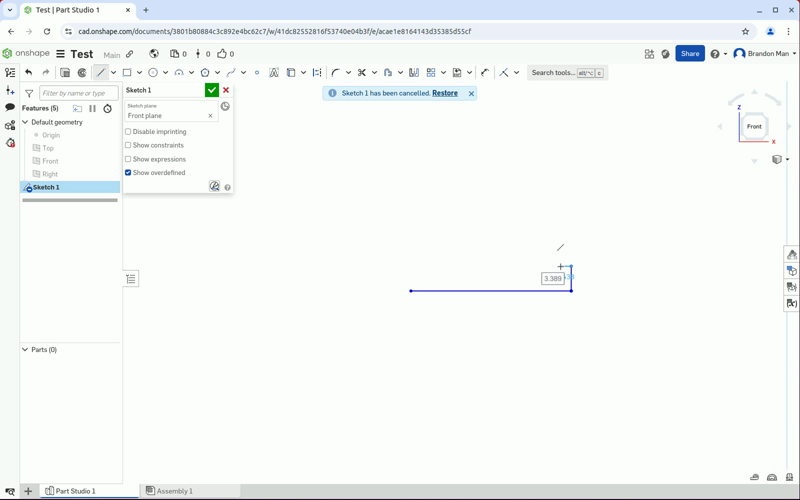
scroll(6)
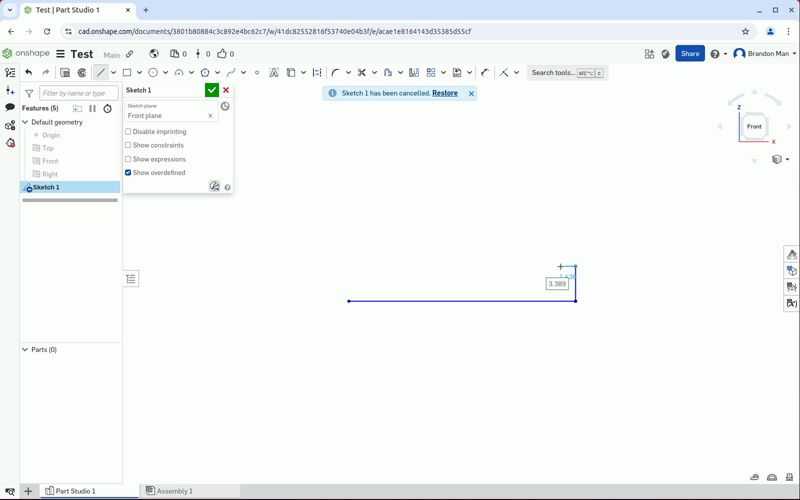
scroll(6)
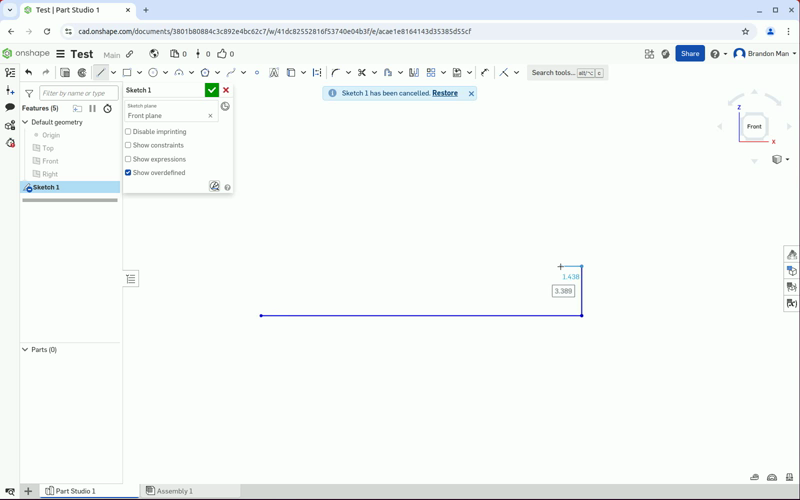
scroll(6)
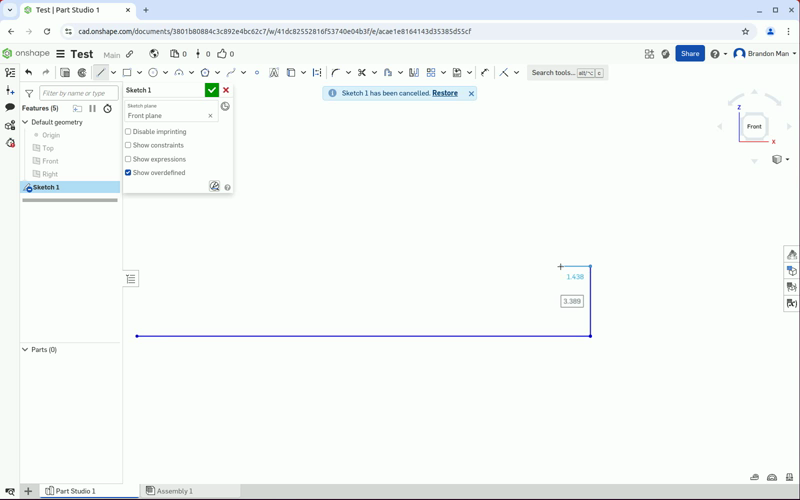
scroll(6)
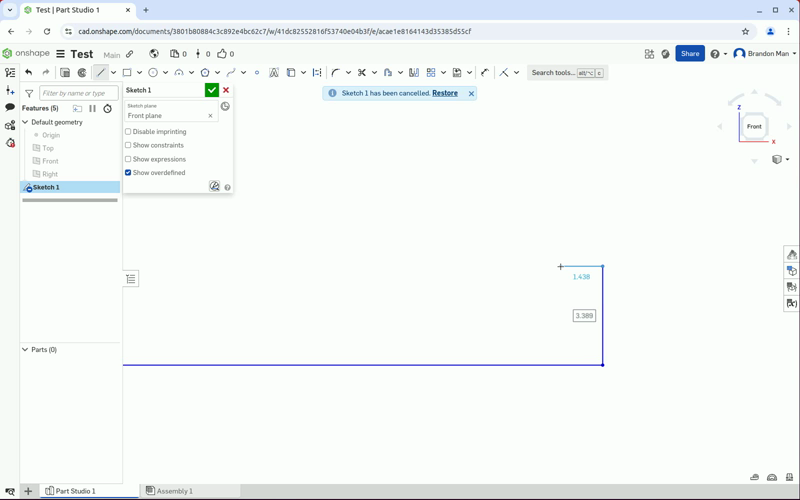
scroll(6)
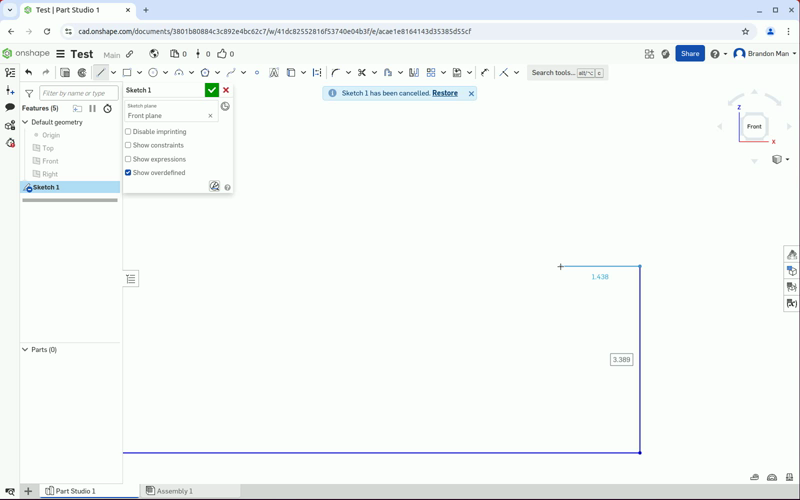
click(560, 266)
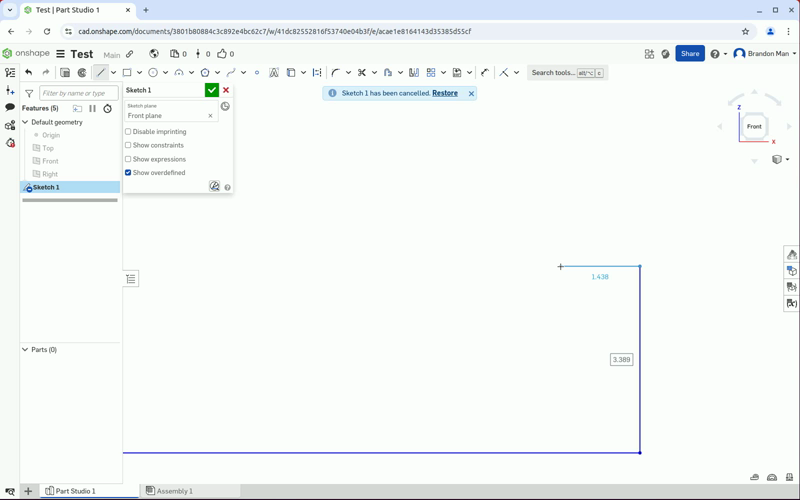
scroll(-6)
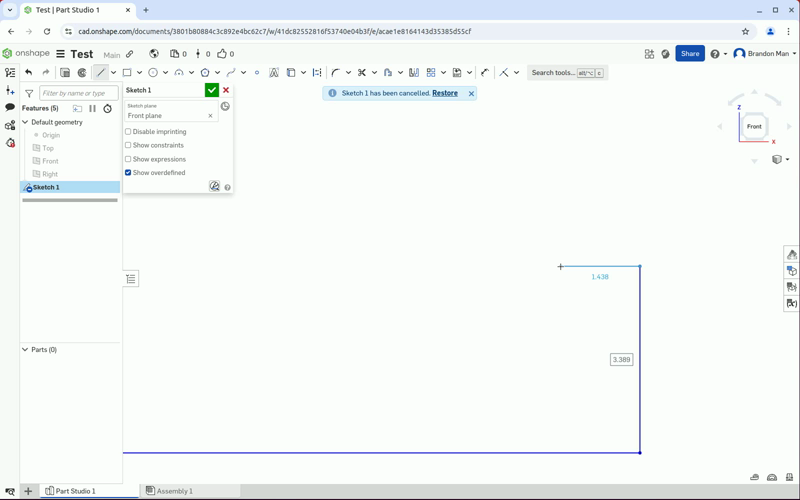
scroll(-6)
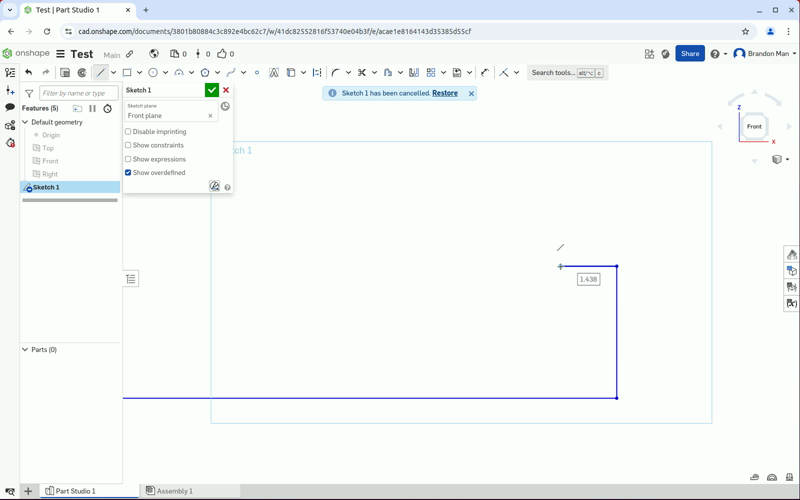
scroll(-6)
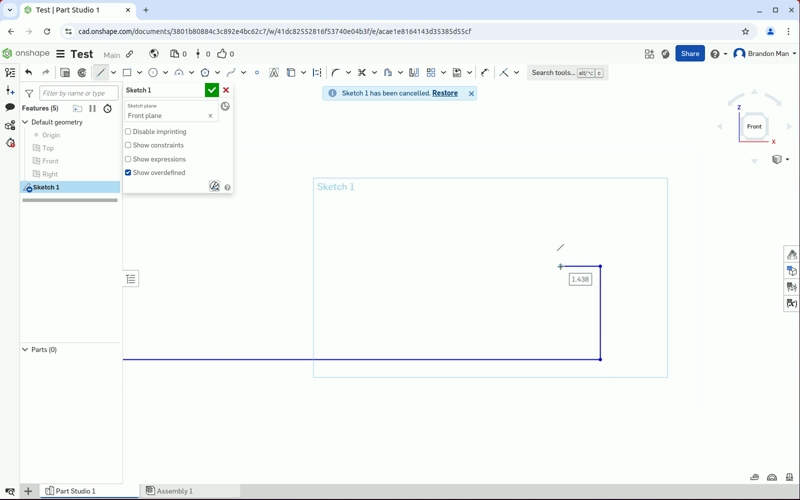
scroll(-6)
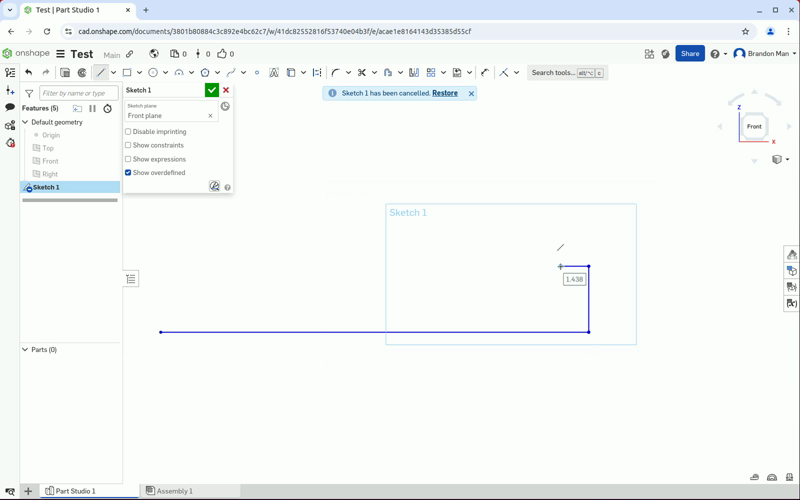
scroll(-6)
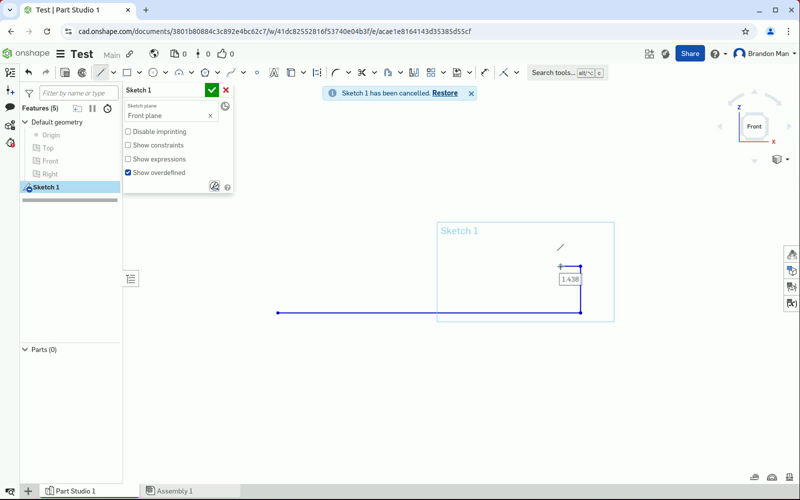
scroll(-6)
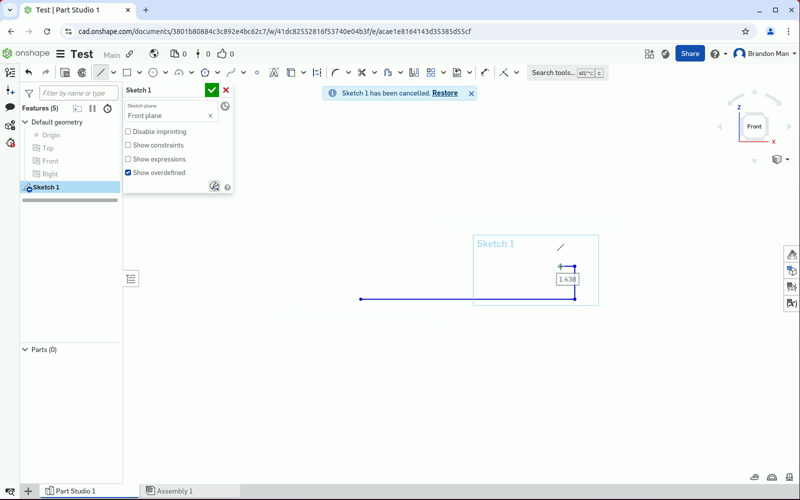
scroll(-6)
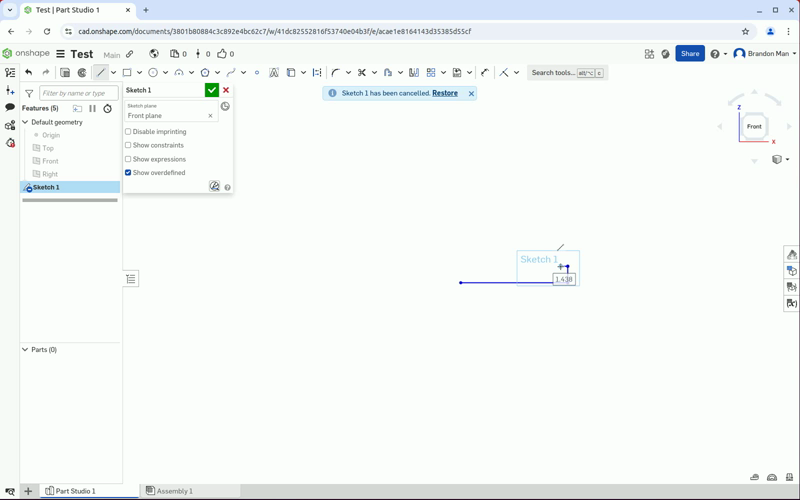
key_up(shift)
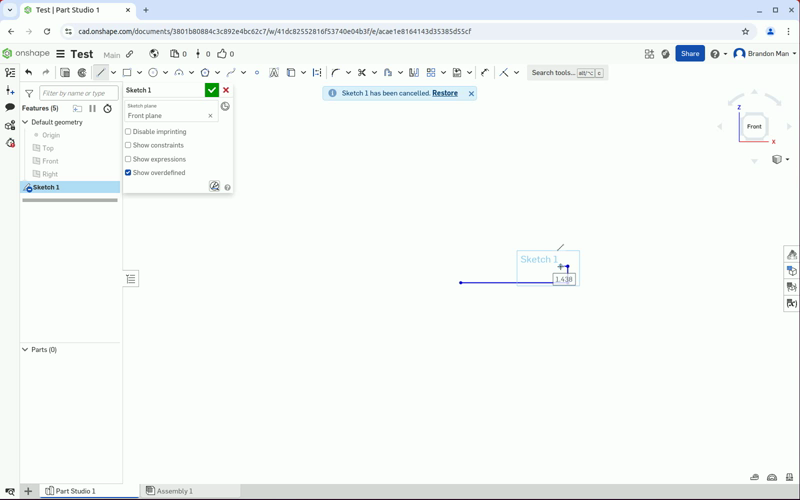
key_down(shift)
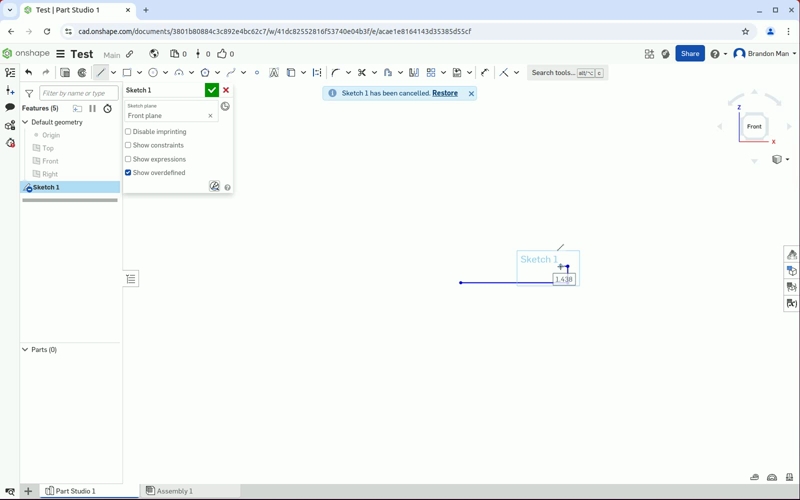
mouse_move(589, 266)
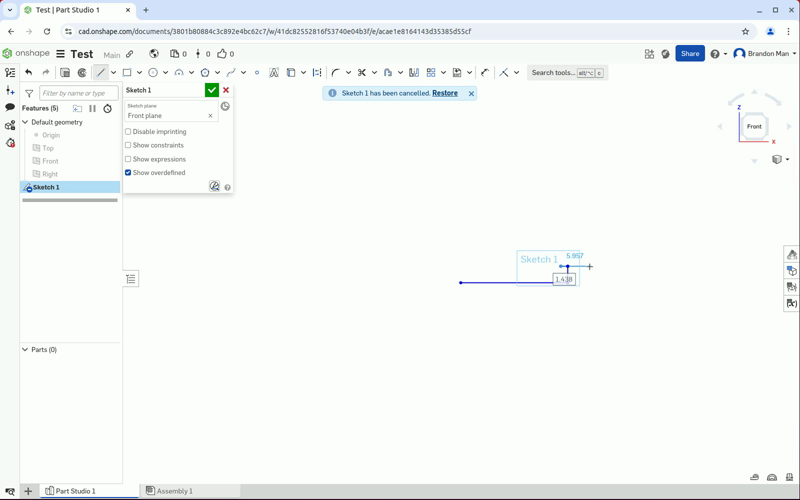
mouse_move(560, 250)
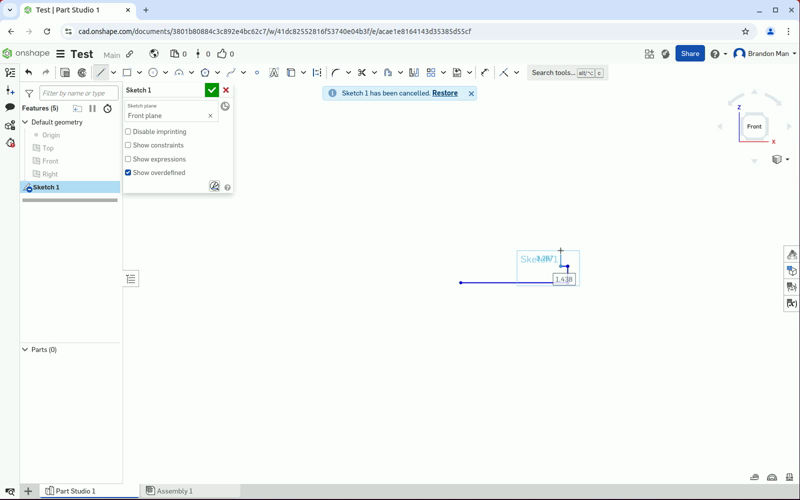
click(560, 250)
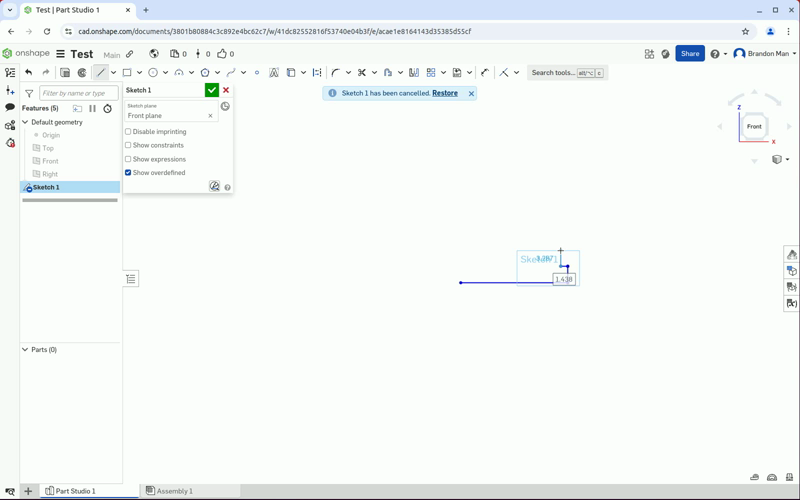
key_up(shift)
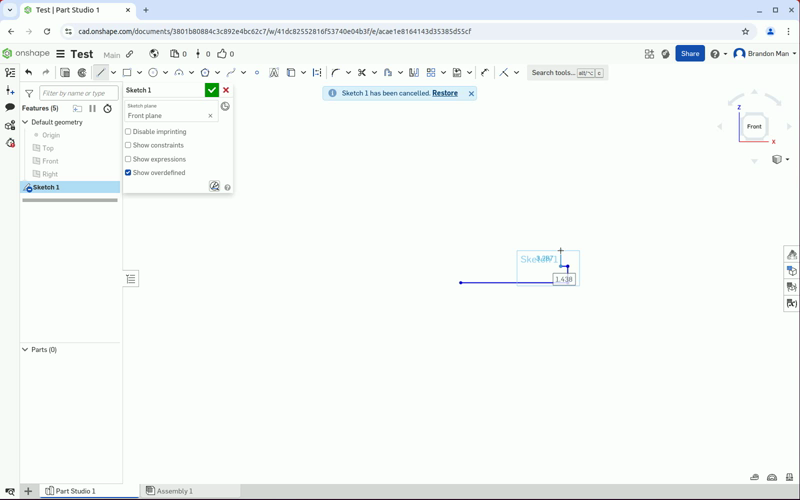
key_down(shift)
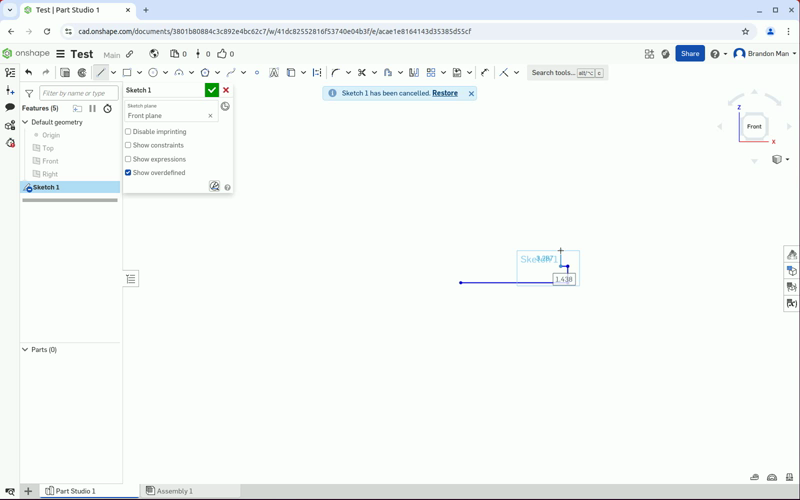
mouse_move(589, 250)
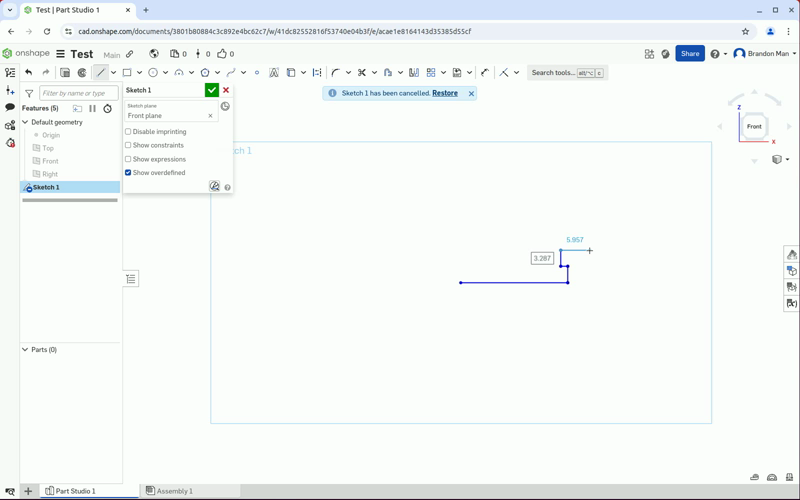
mouse_move(567, 250)
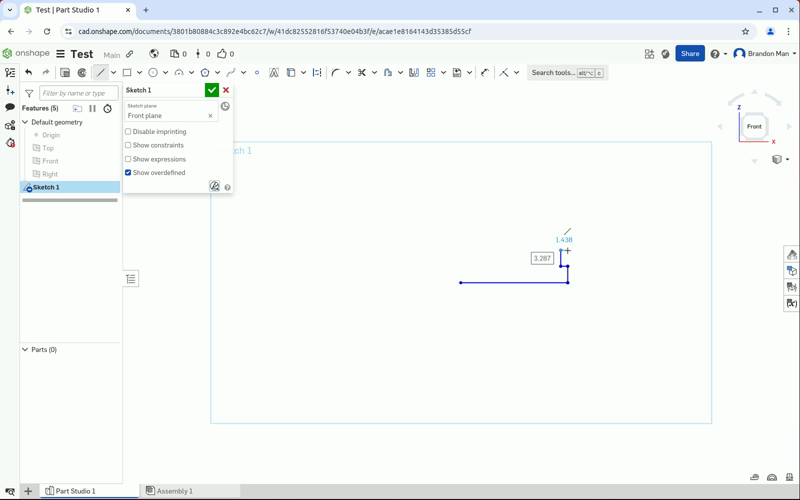
scroll(6)
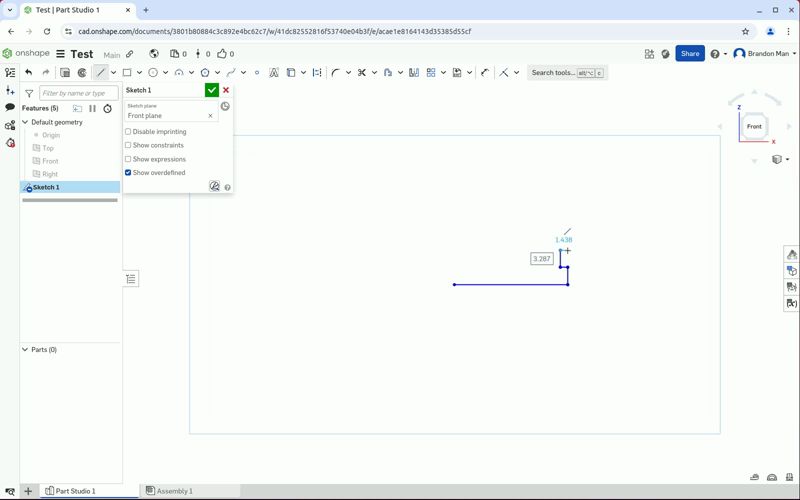
scroll(6)
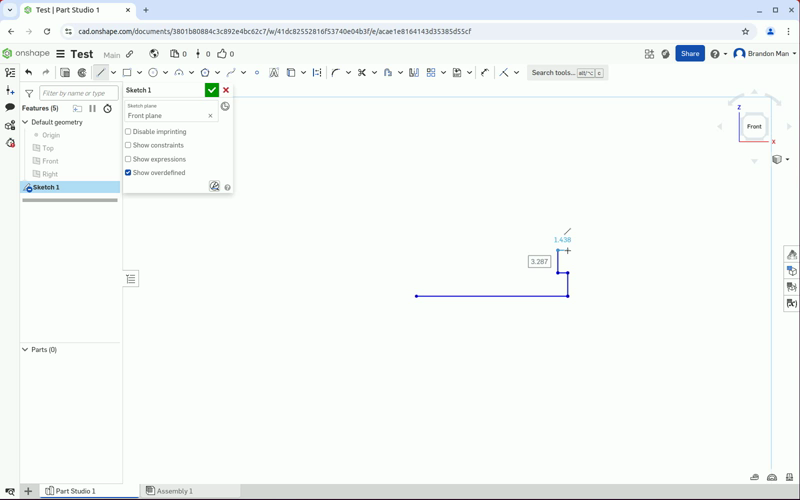
scroll(6)
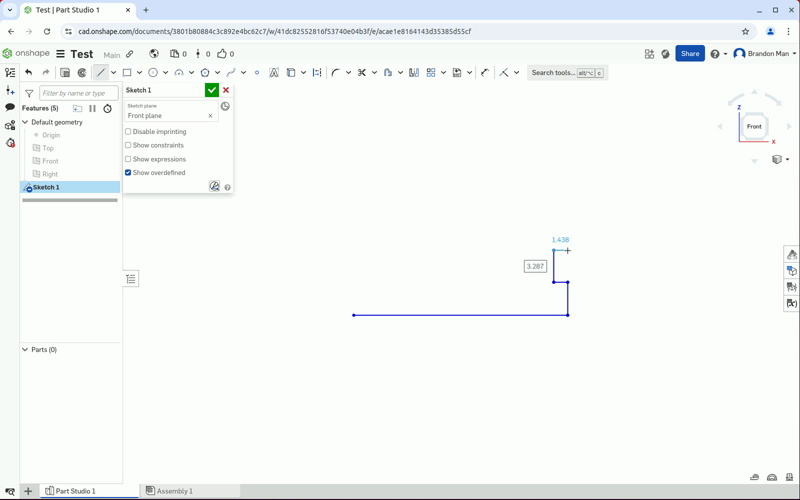
scroll(6)
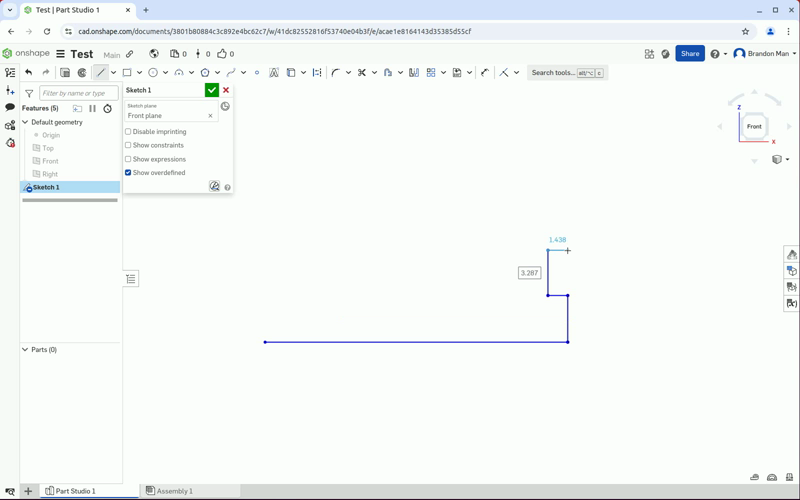
scroll(6)
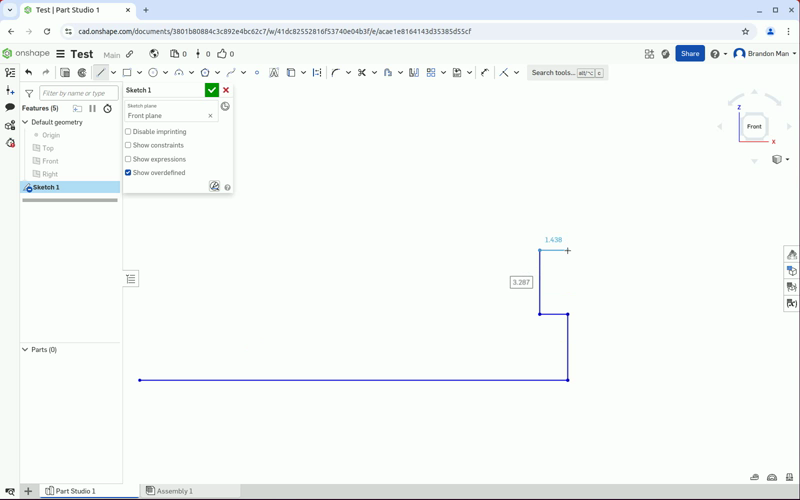
scroll(6)
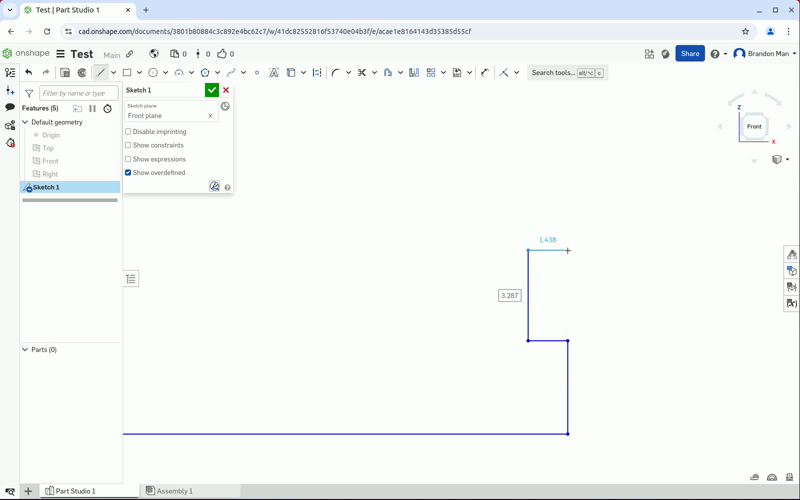
scroll(6)
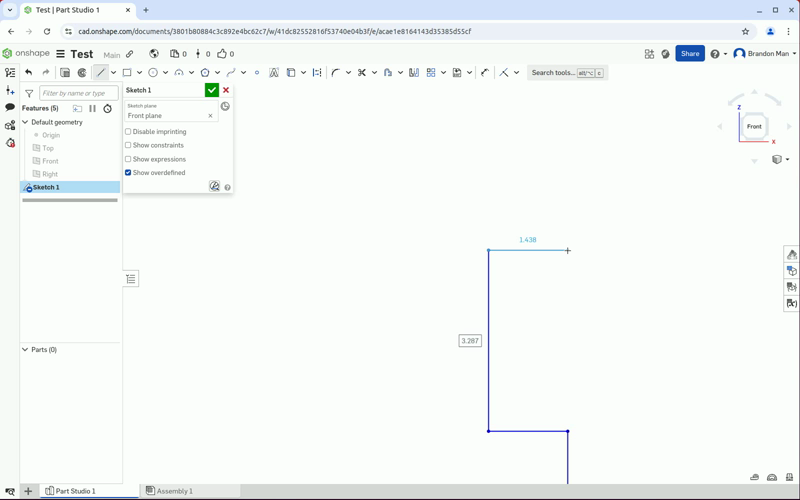
click(567, 250)
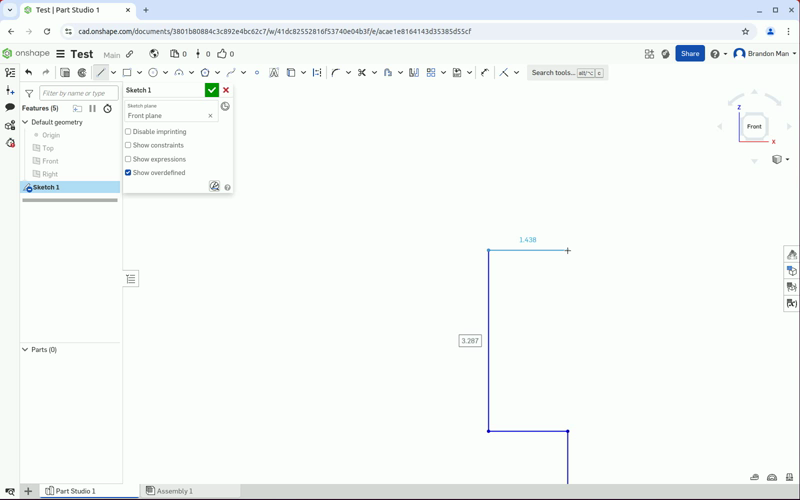
scroll(-6)
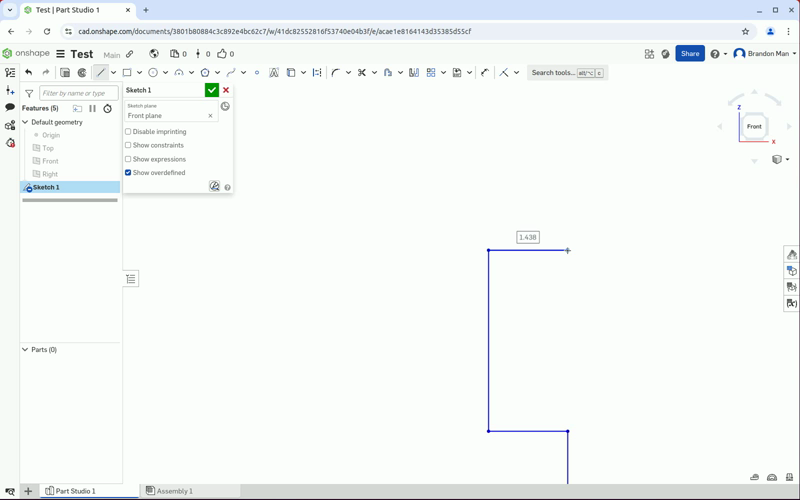
scroll(-6)
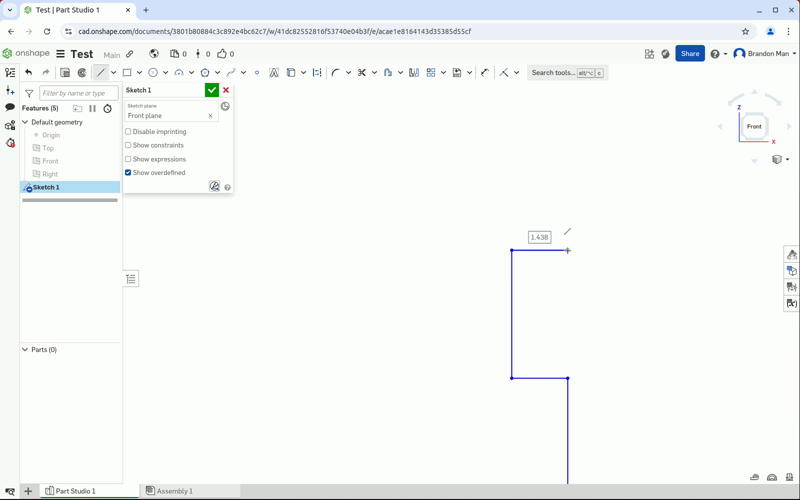
scroll(-6)
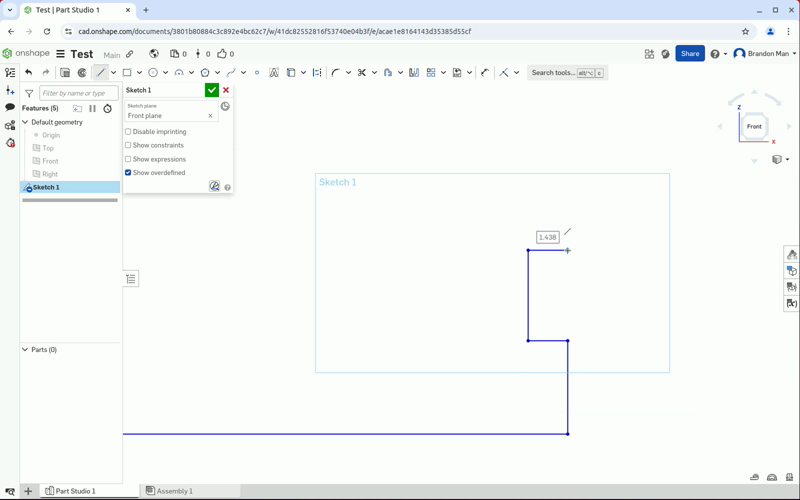
scroll(-6)
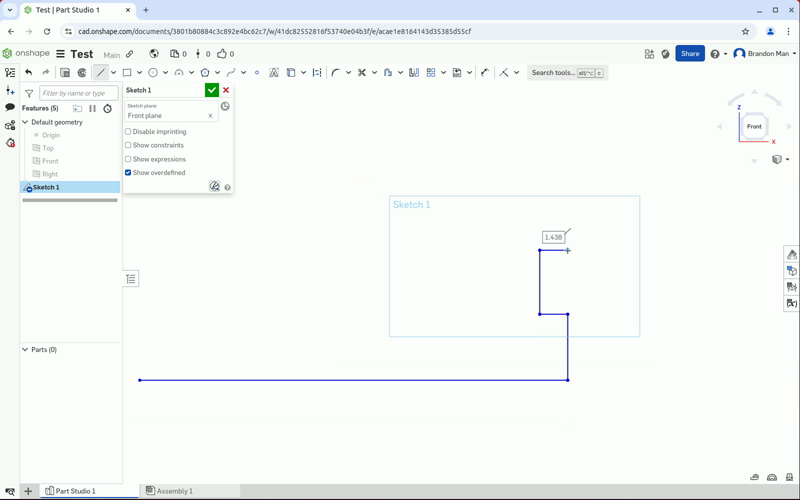
scroll(-6)
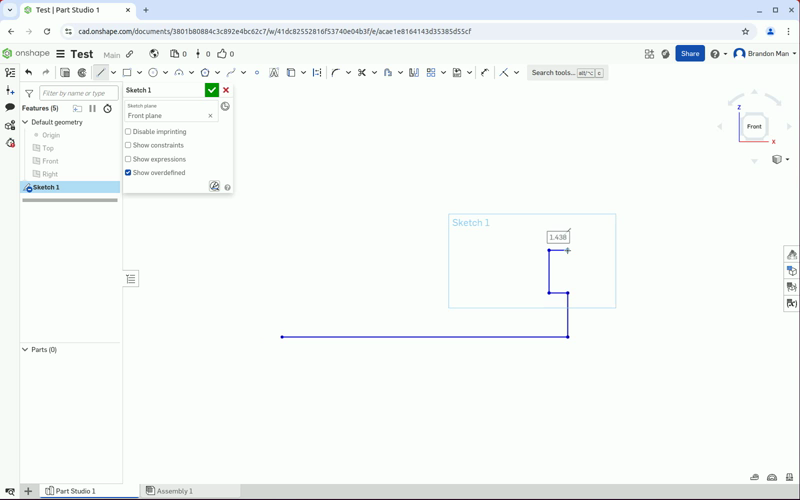
scroll(-6)
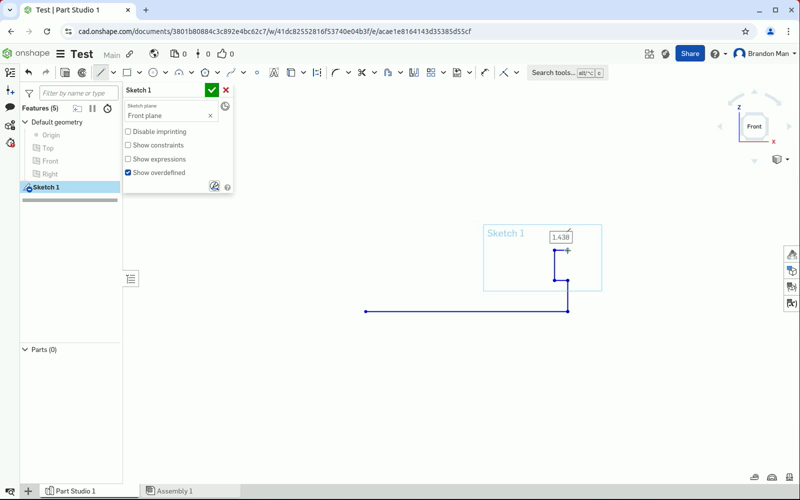
scroll(-6)
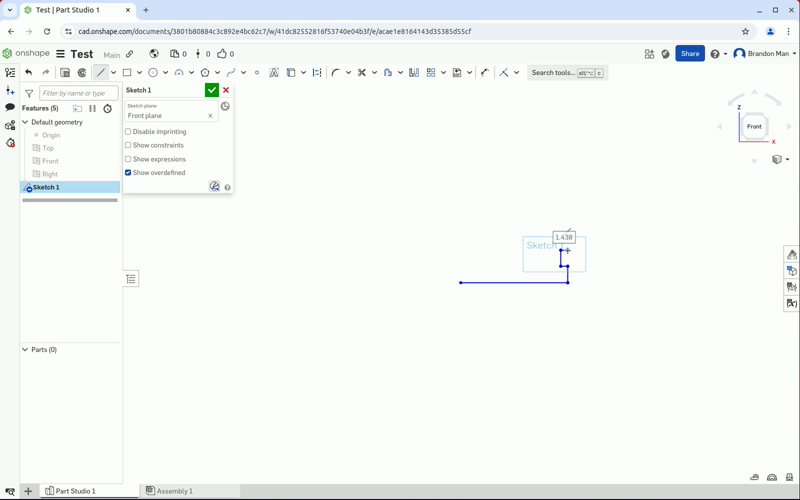
key_up(shift)
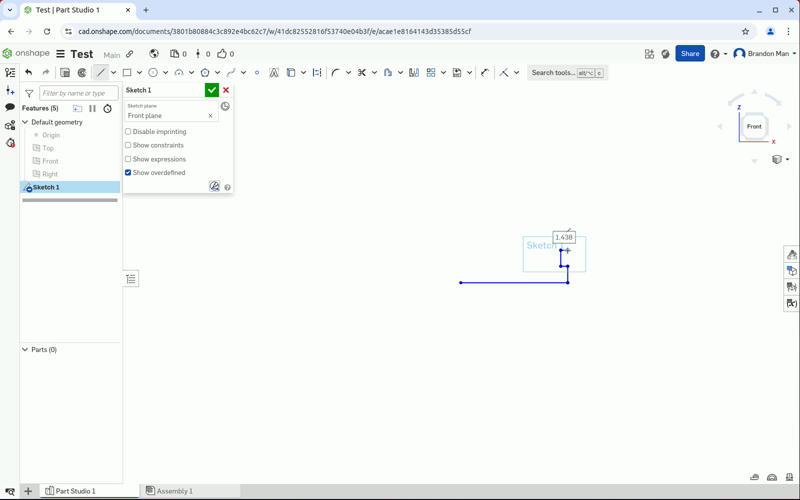
key_down(shift)
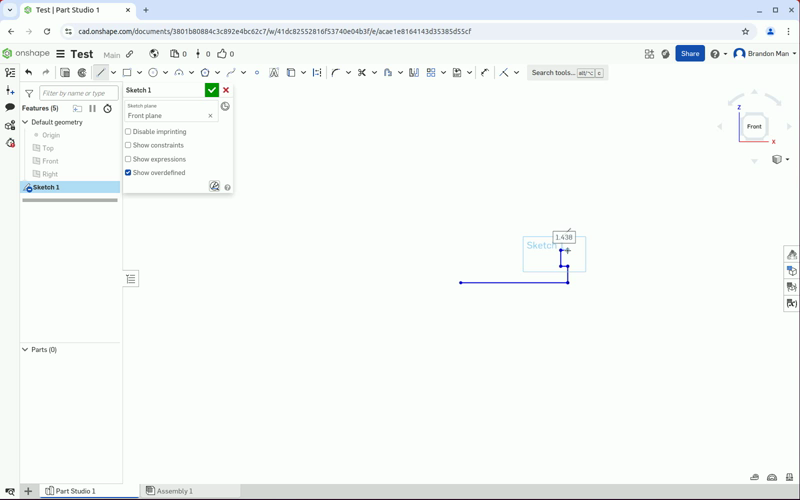
mouse_move(589, 250)
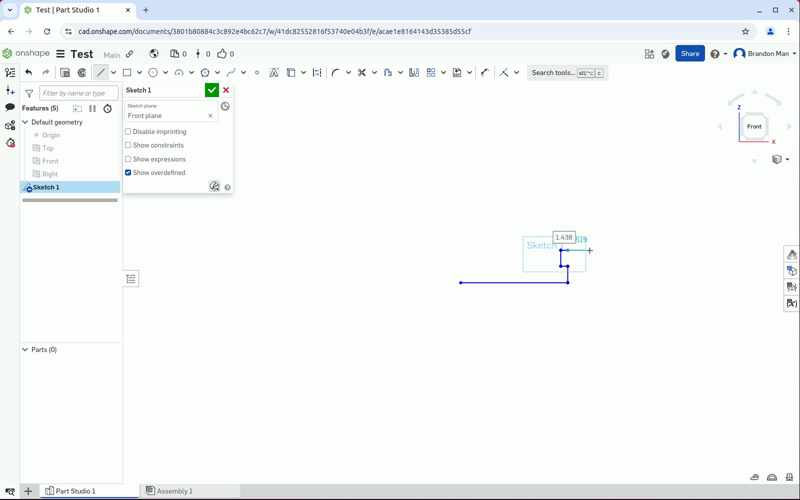
mouse_move(567, 234)
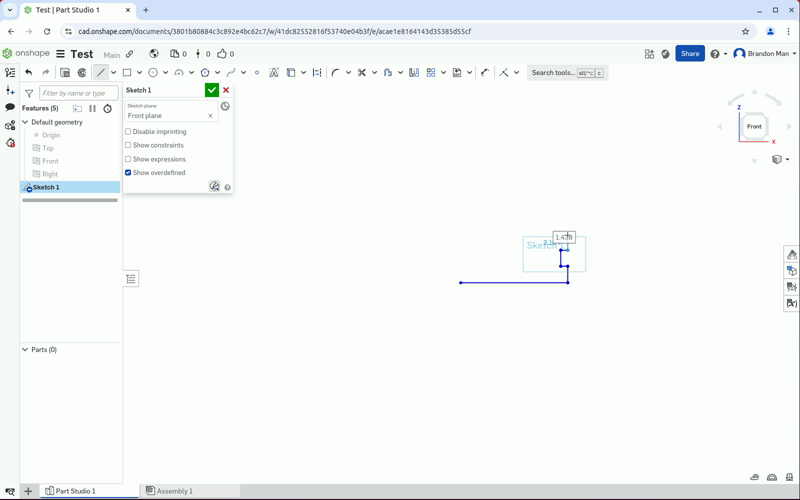
click(567, 234)
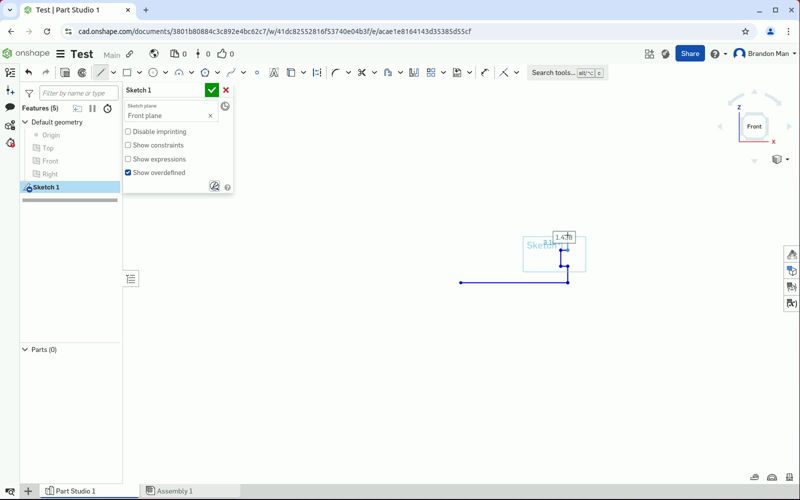
key_up(shift)
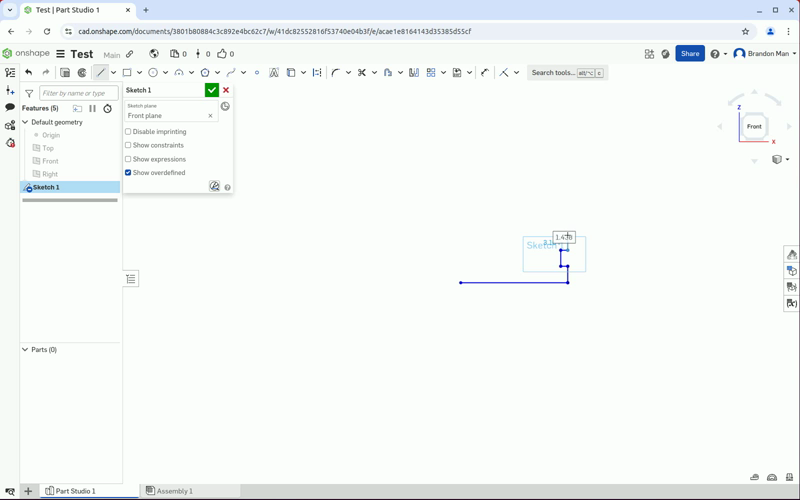
key_down(shift)
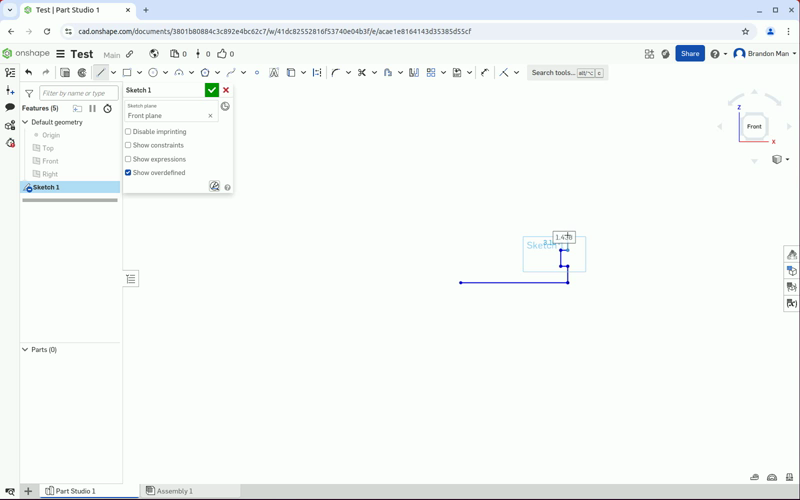
mouse_move(460, 234)
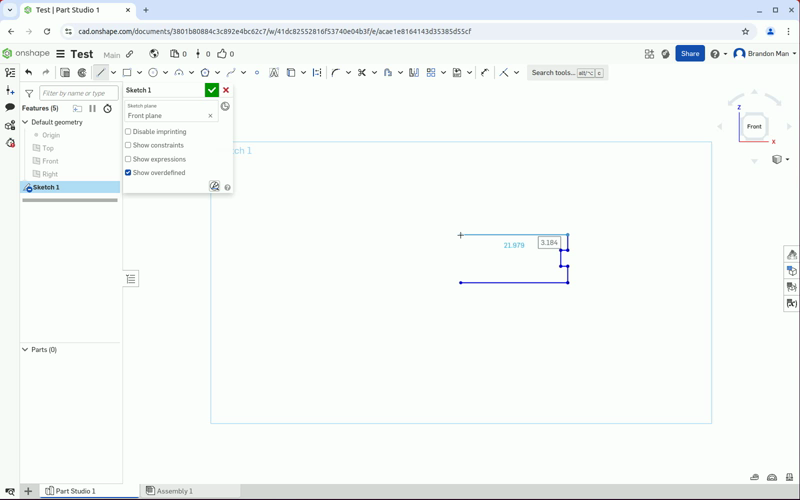
click(460, 234)
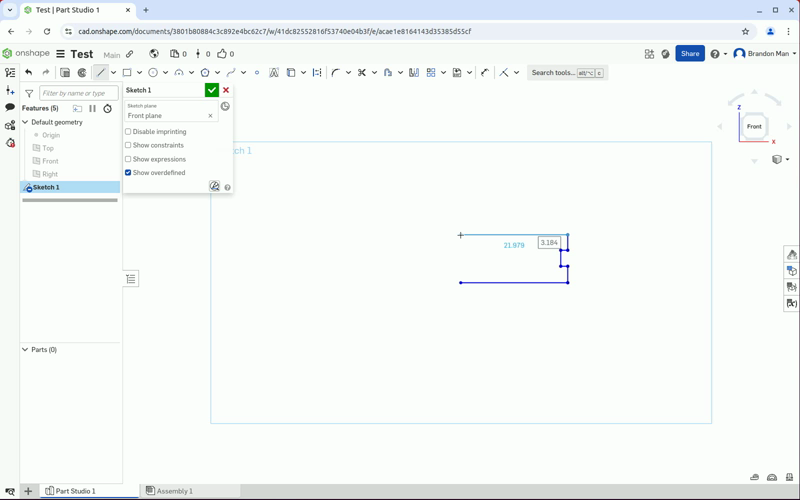
key_up(shift)
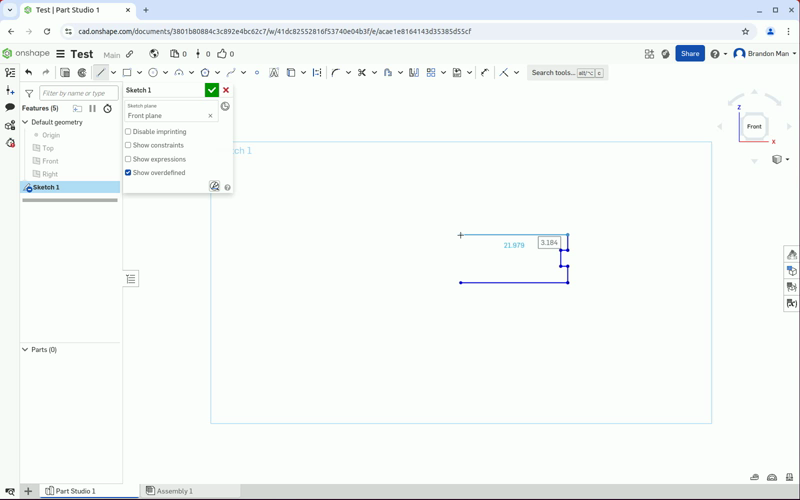
key_down(shift)
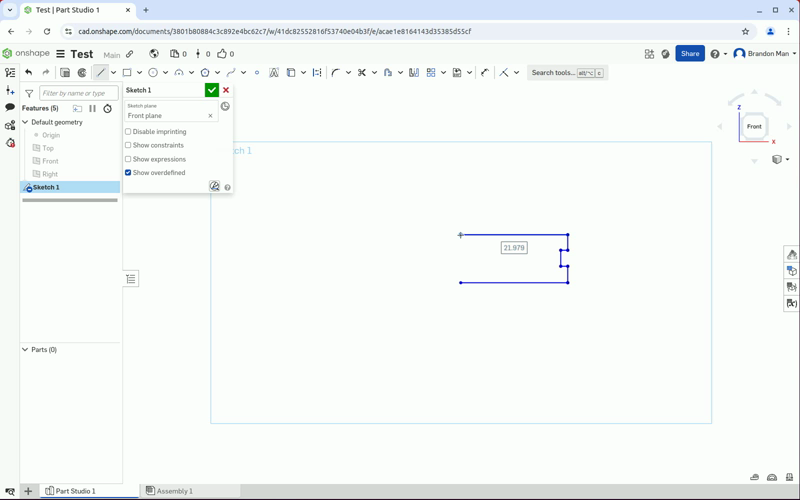
mouse_move(490, 234)
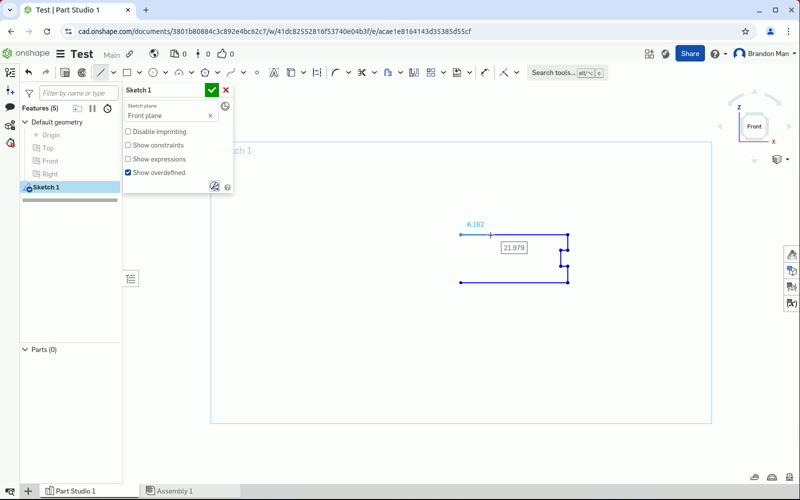
mouse_move(460, 250)
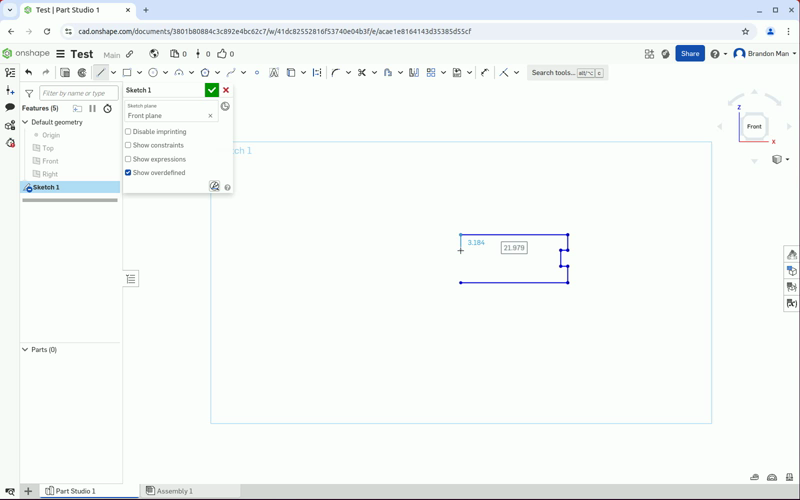
click(460, 250)
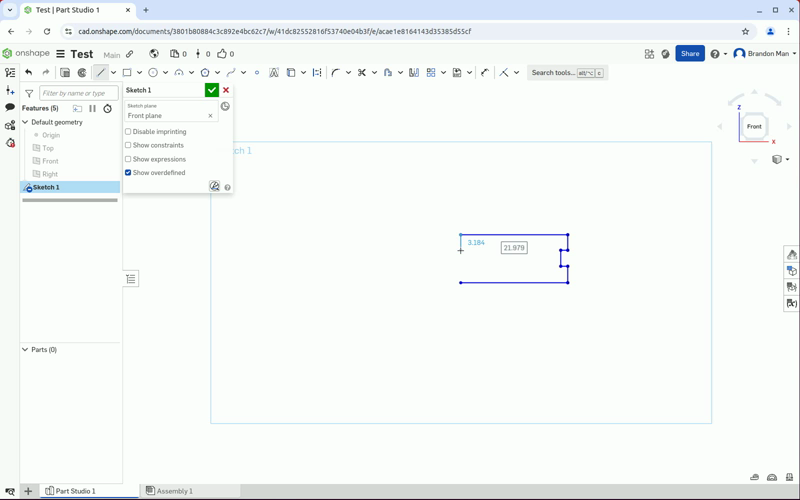
key_up(shift)
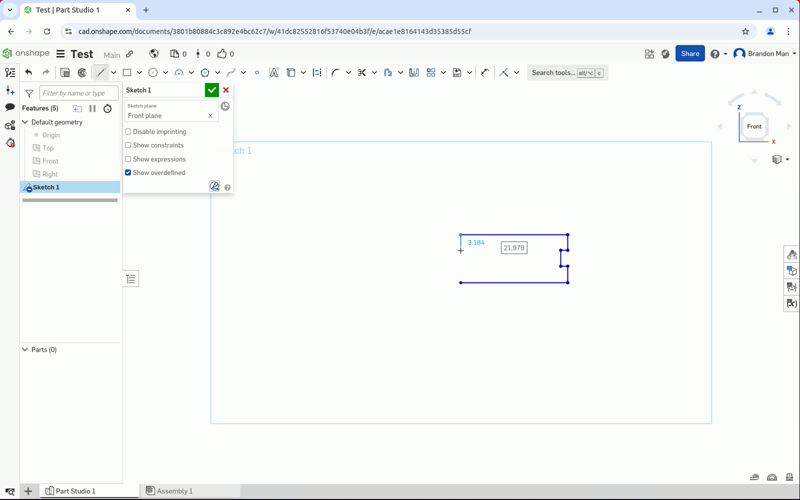
key_down(shift)
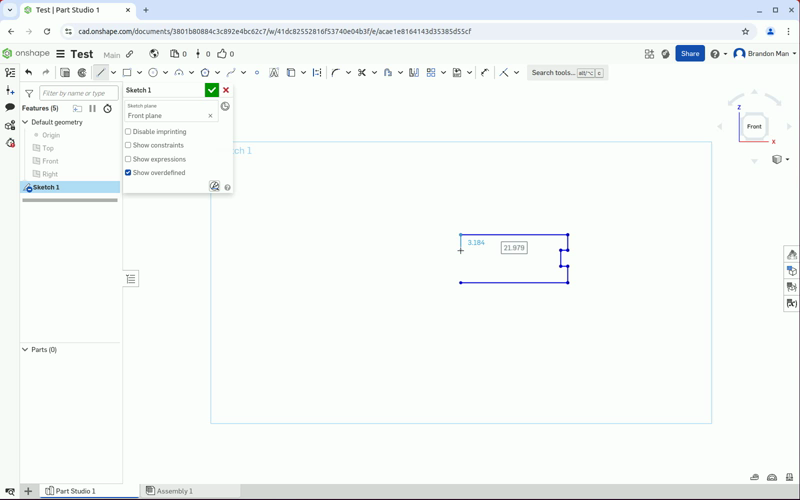
mouse_move(490, 250)
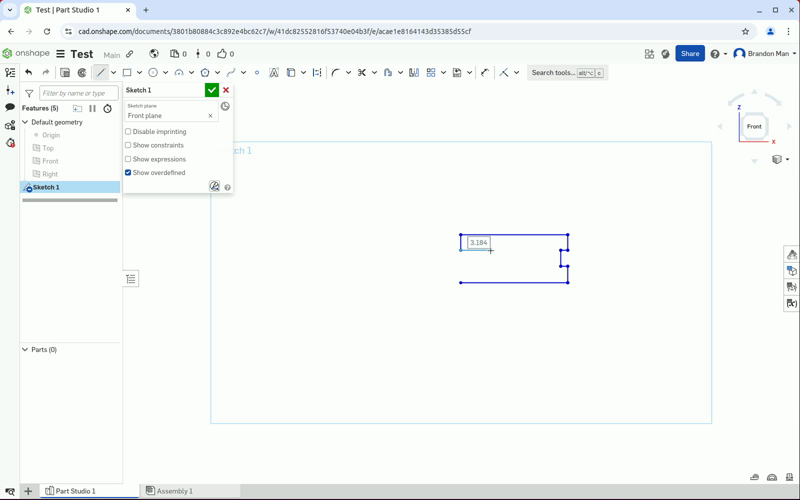
mouse_move(467, 250)
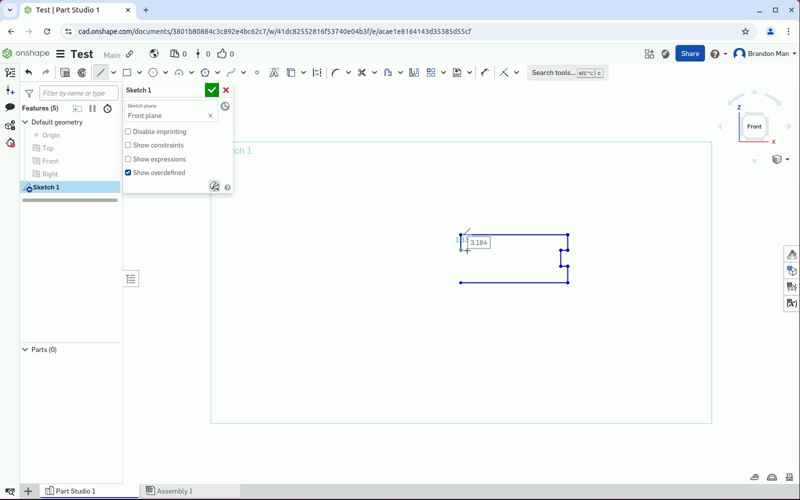
scroll(6)
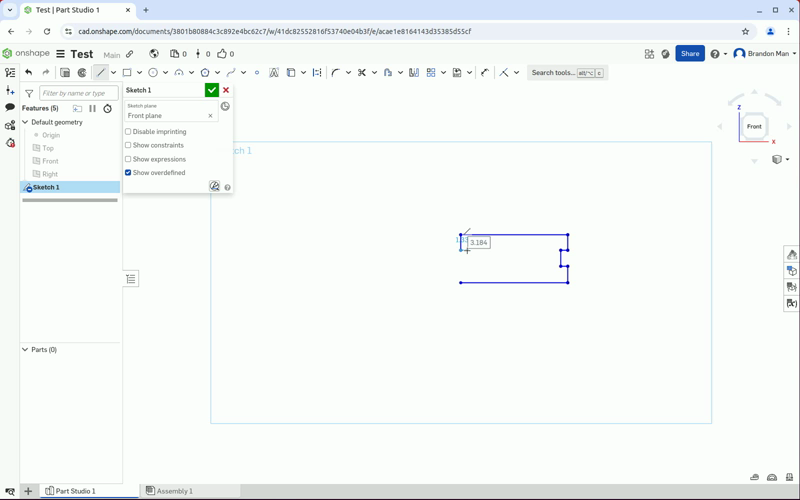
scroll(6)
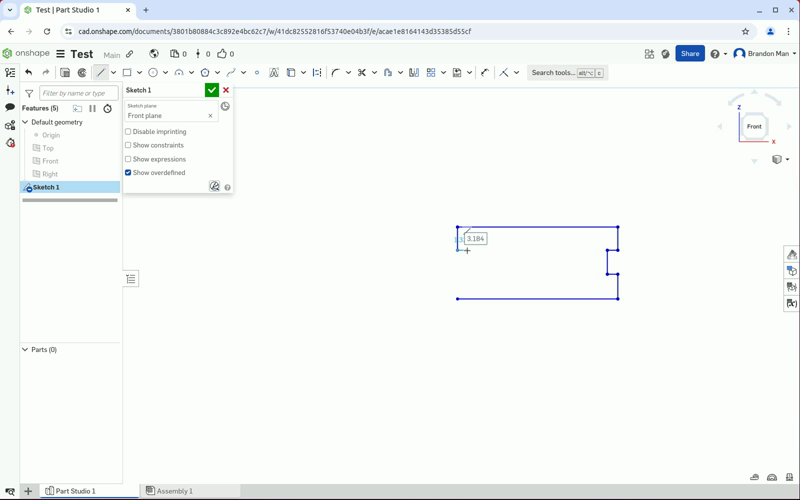
scroll(6)
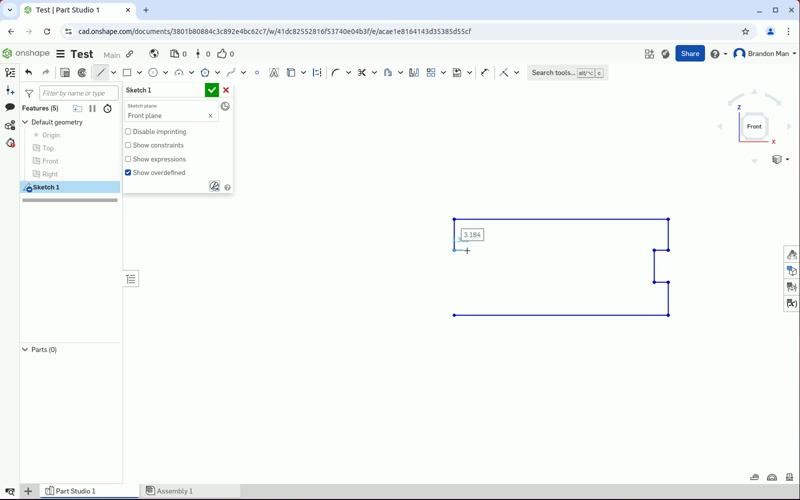
scroll(6)
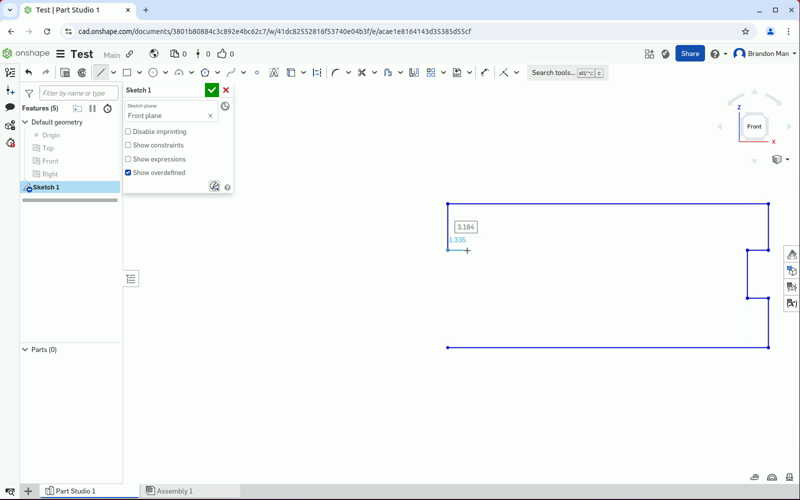
scroll(6)
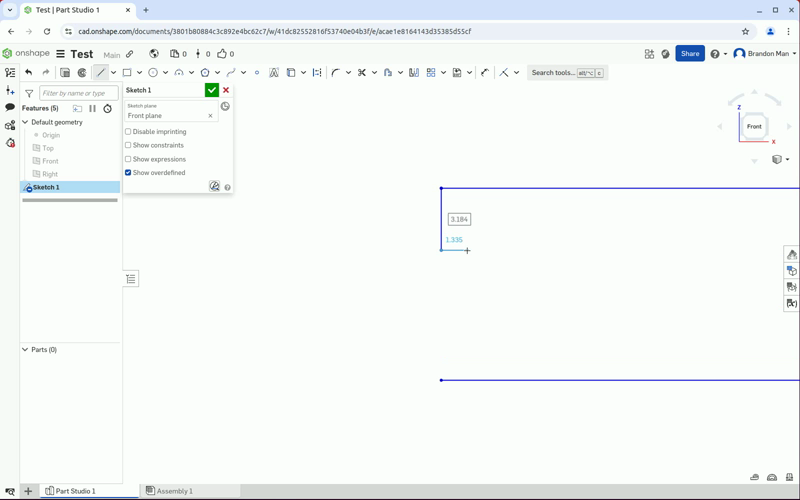
scroll(6)
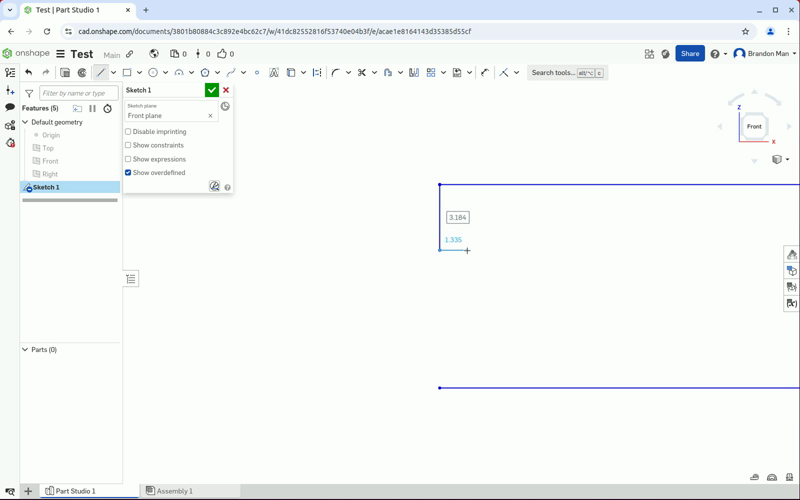
scroll(6)
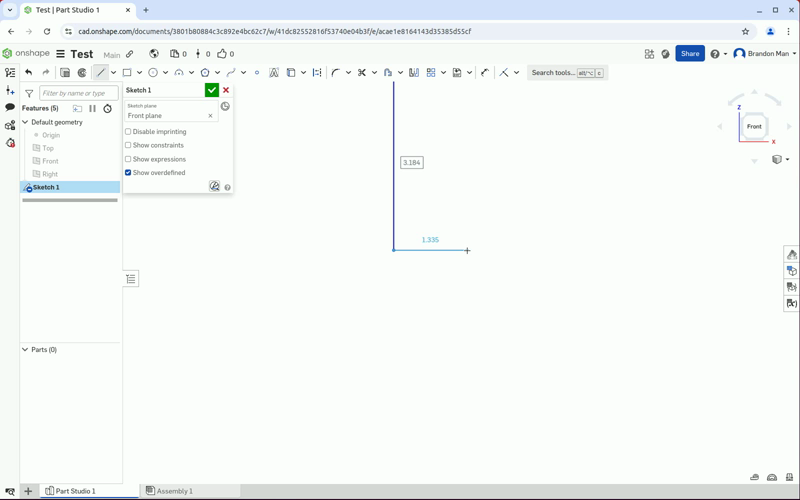
click(467, 250)
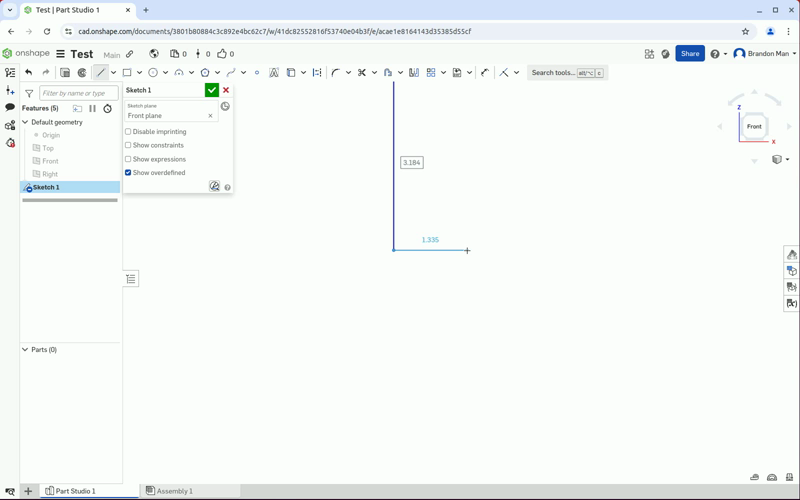
scroll(-6)
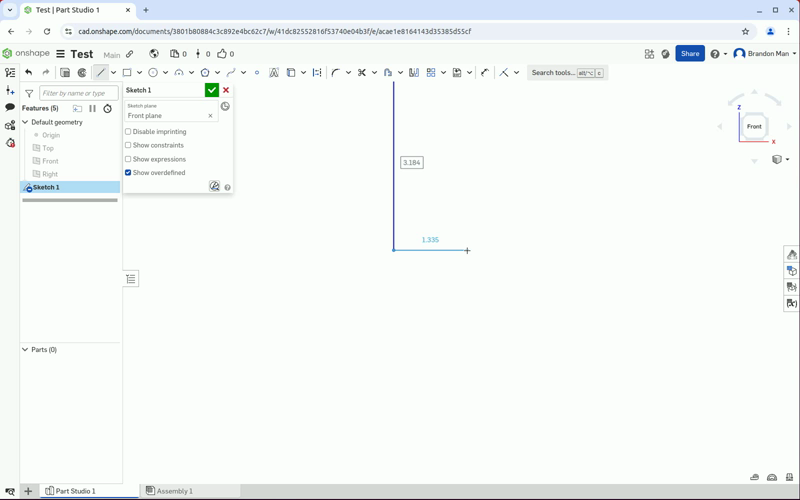
scroll(-6)
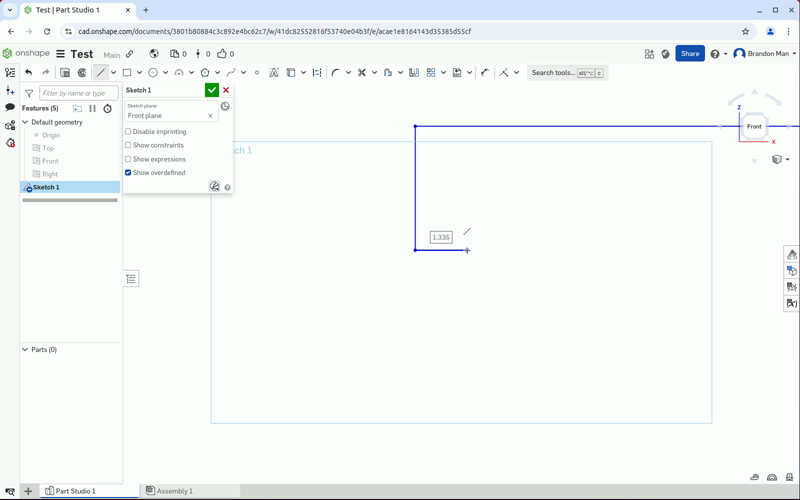
scroll(-6)
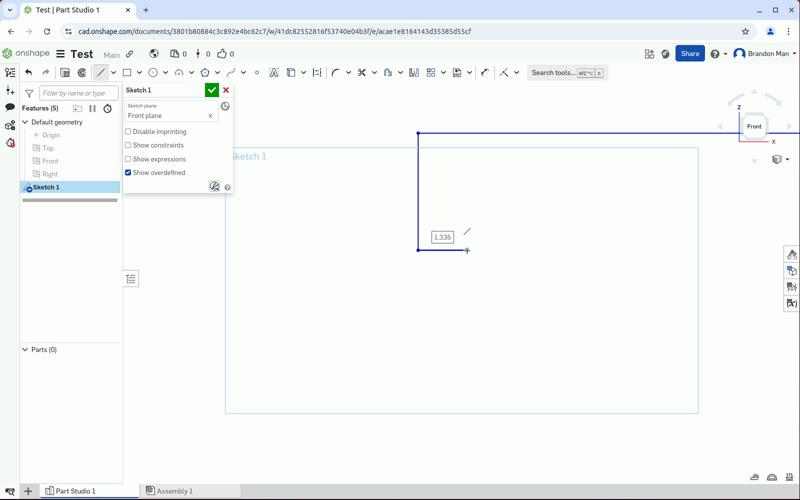
scroll(-6)
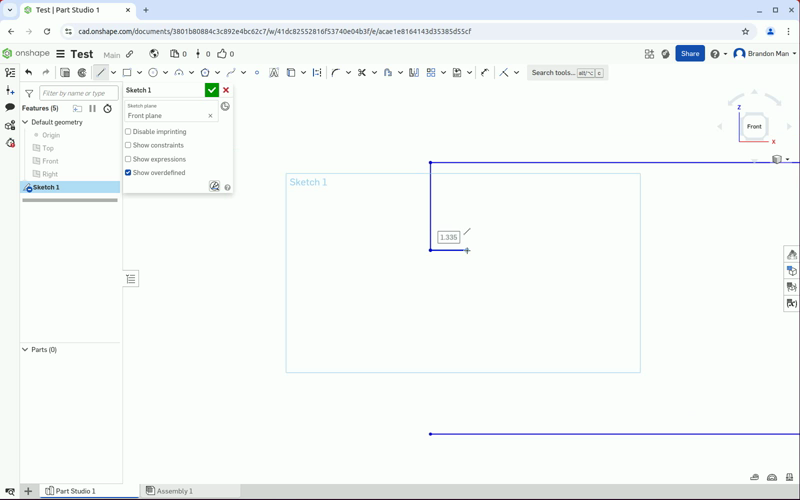
scroll(-6)
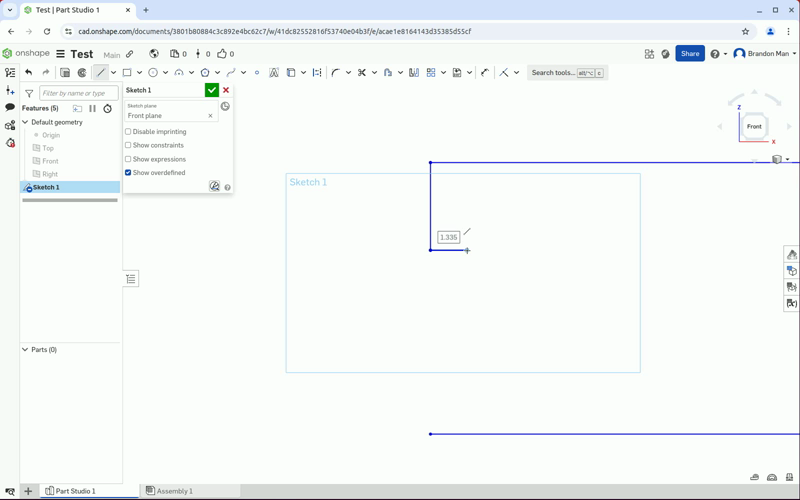
scroll(-6)
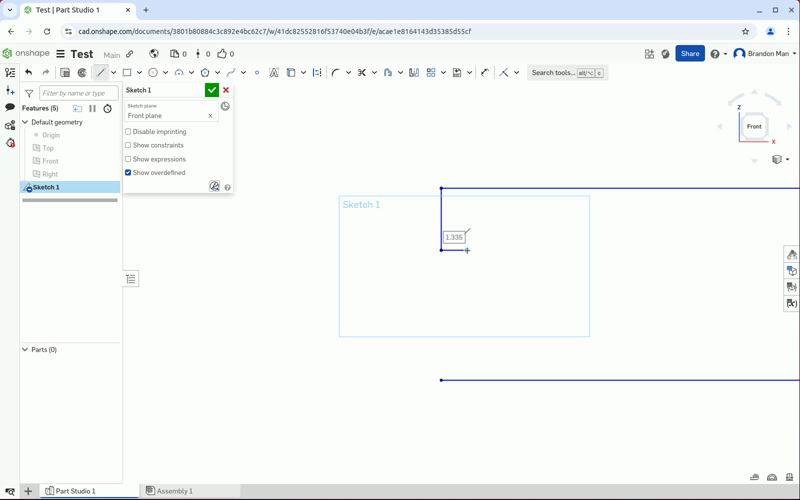
scroll(-6)
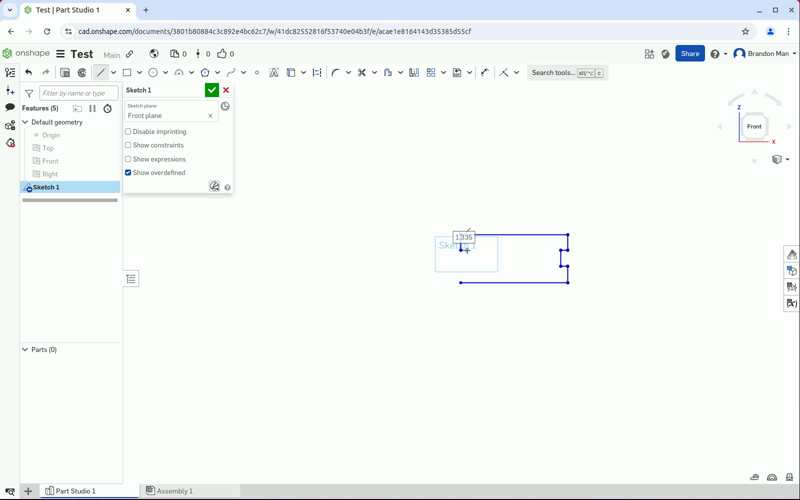
key_up(shift)
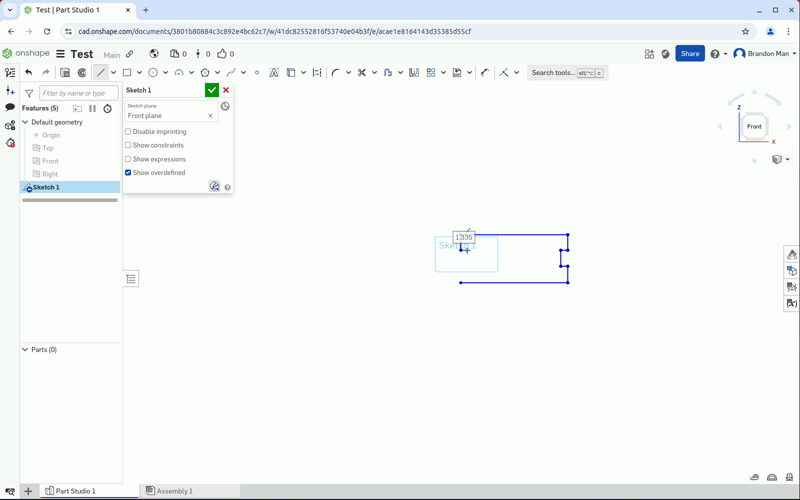
key_down(shift)
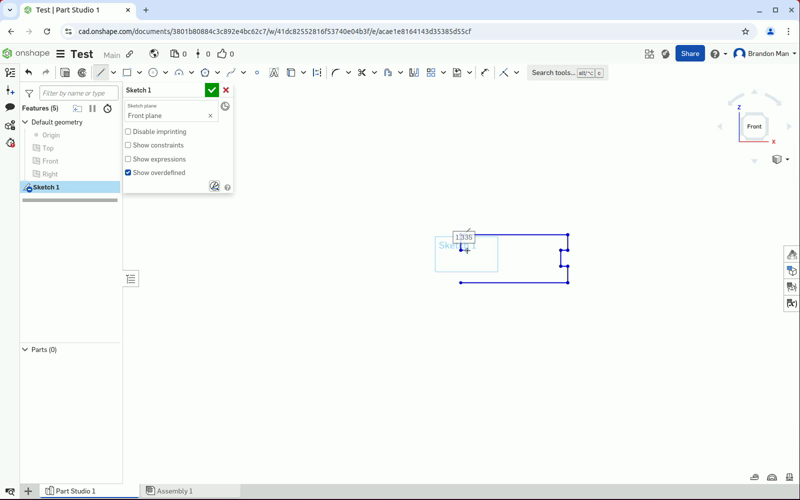
mouse_move(497, 250)
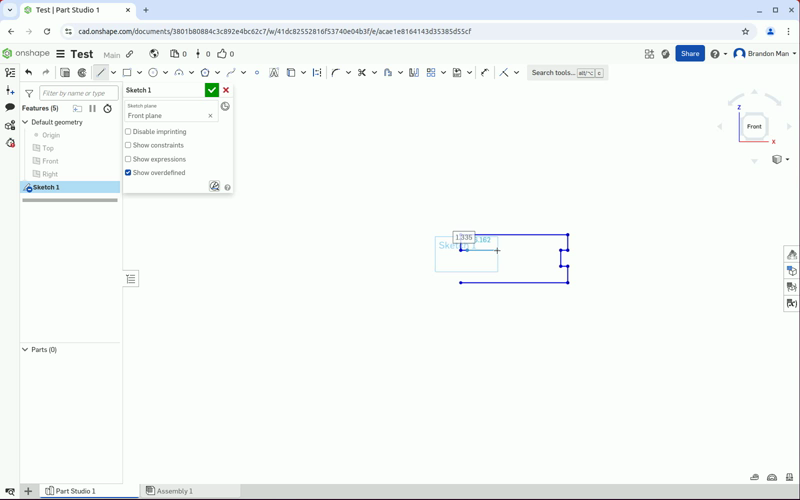
mouse_move(467, 267)
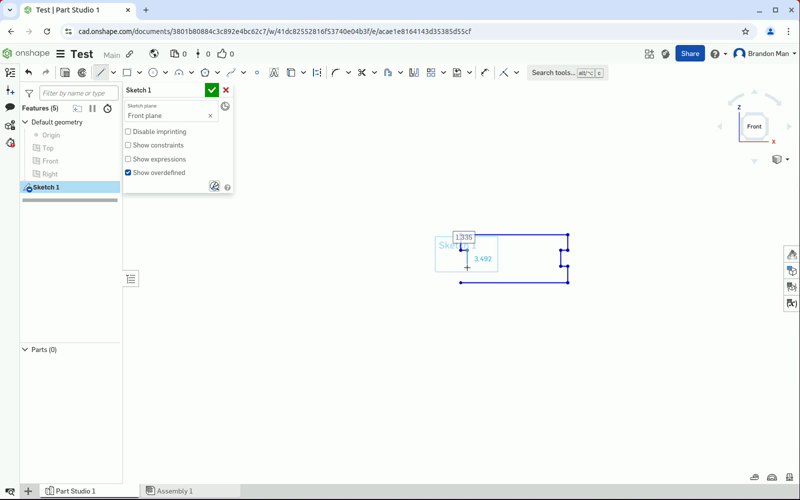
click(467, 267)
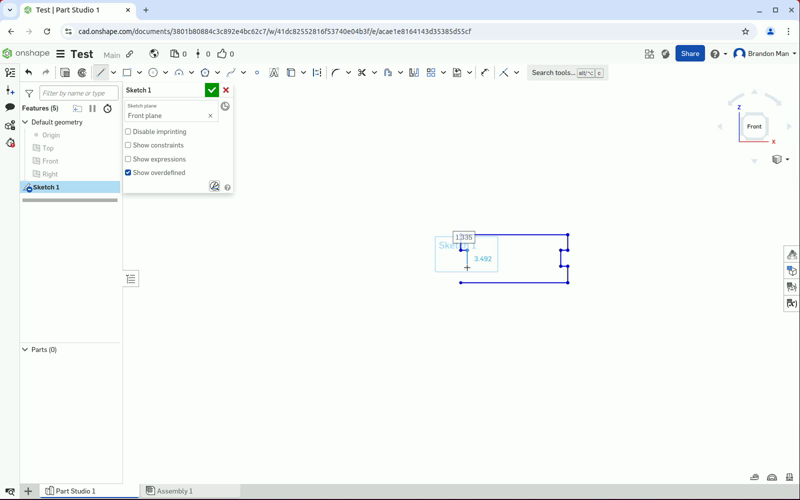
key_up(shift)
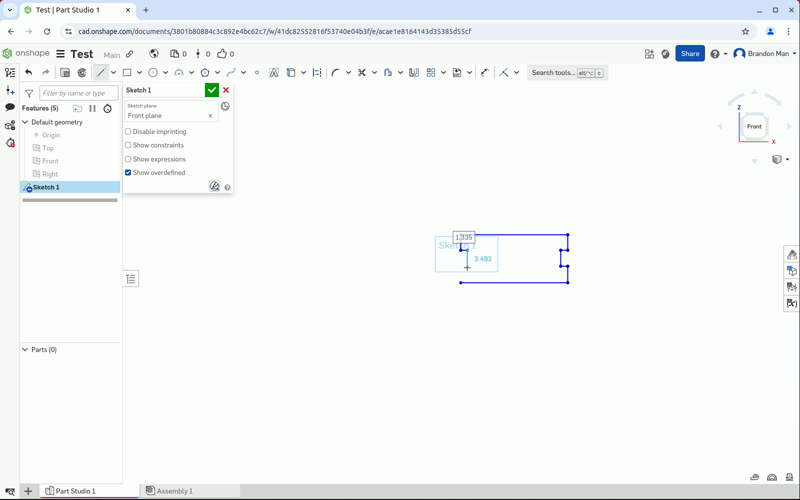
key_down(shift)
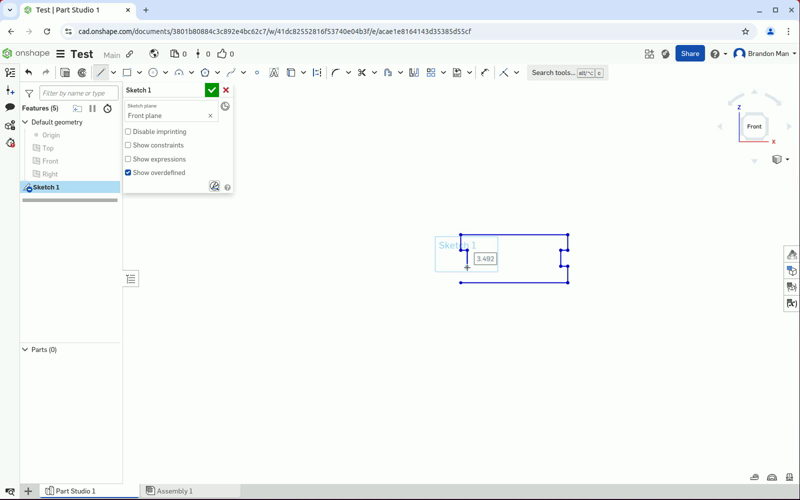
mouse_move(497, 267)
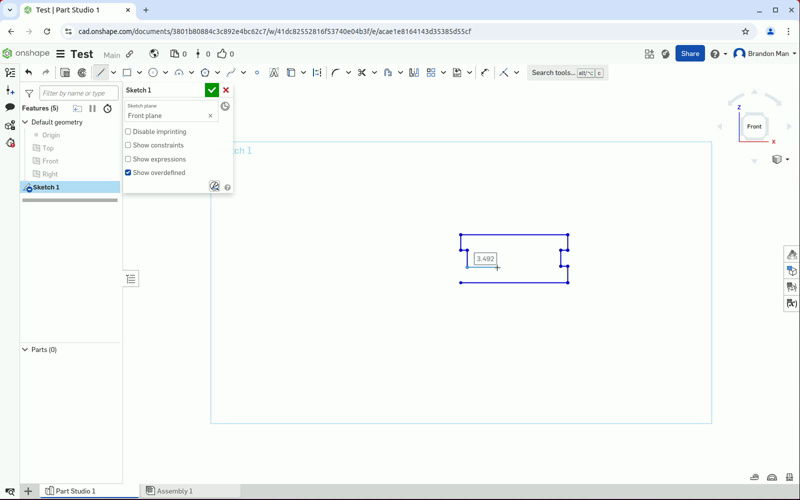
mouse_move(460, 267)
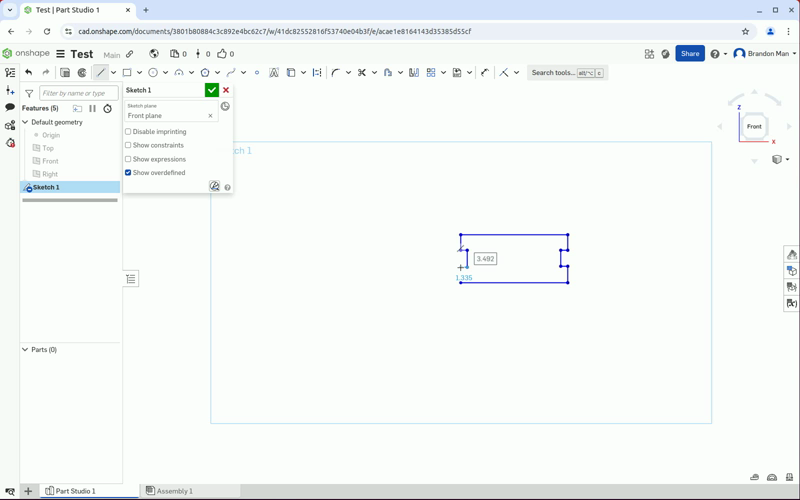
scroll(6)
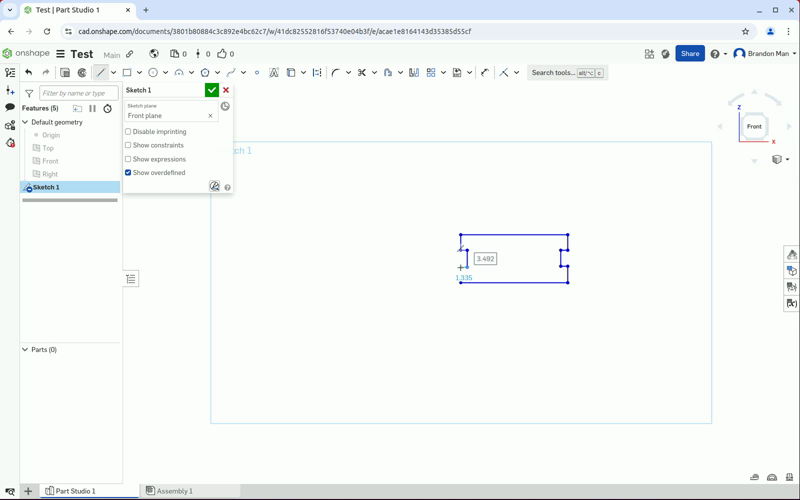
scroll(6)
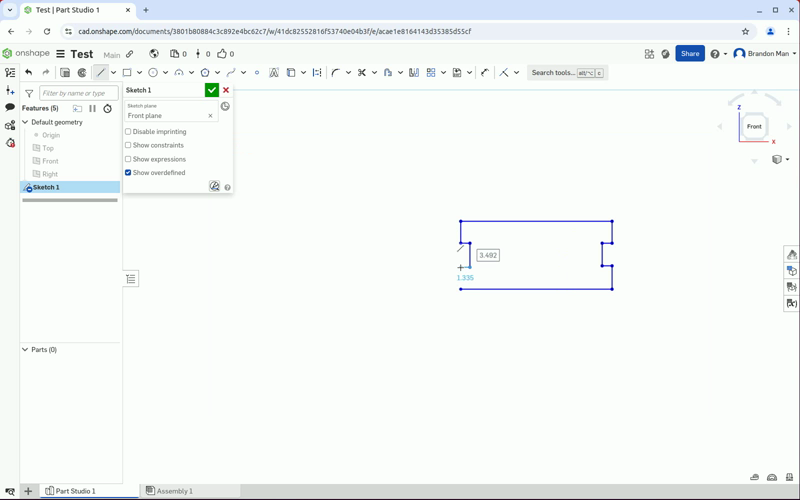
scroll(6)
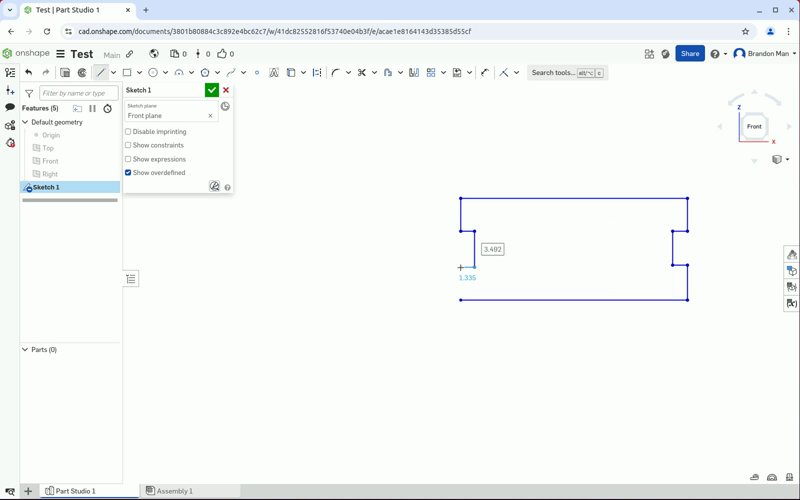
scroll(6)
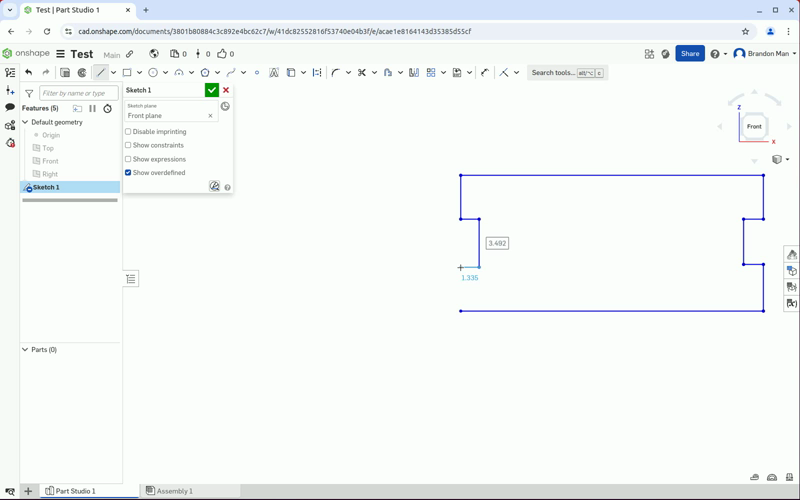
scroll(6)
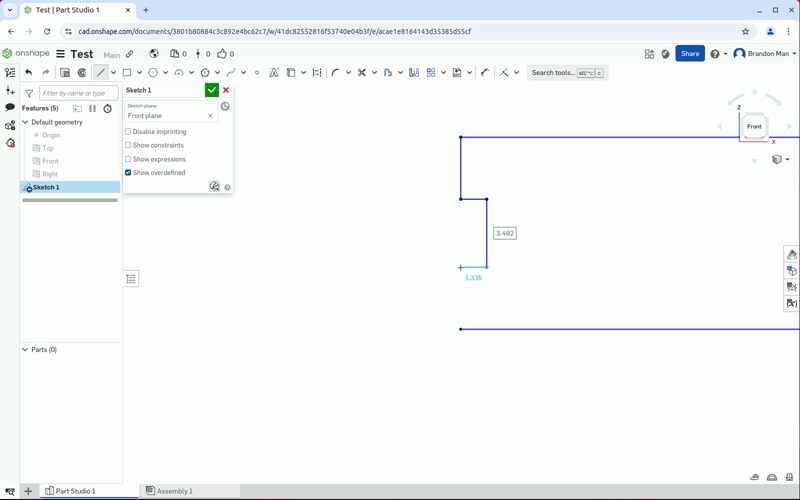
scroll(6)
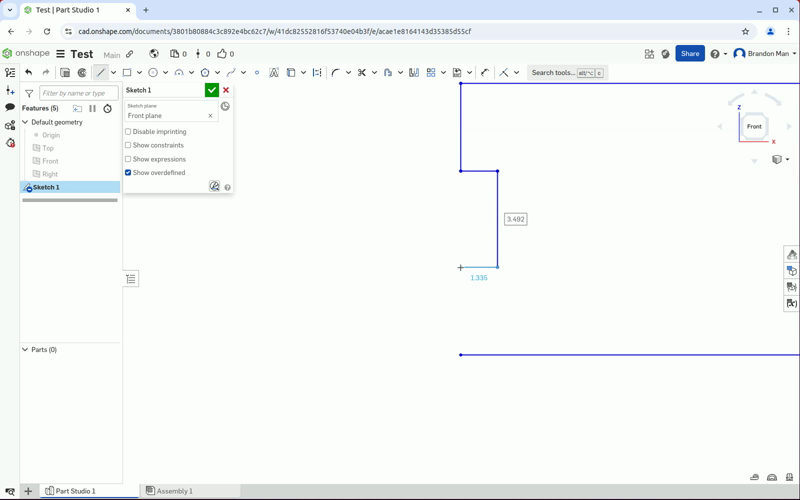
scroll(6)
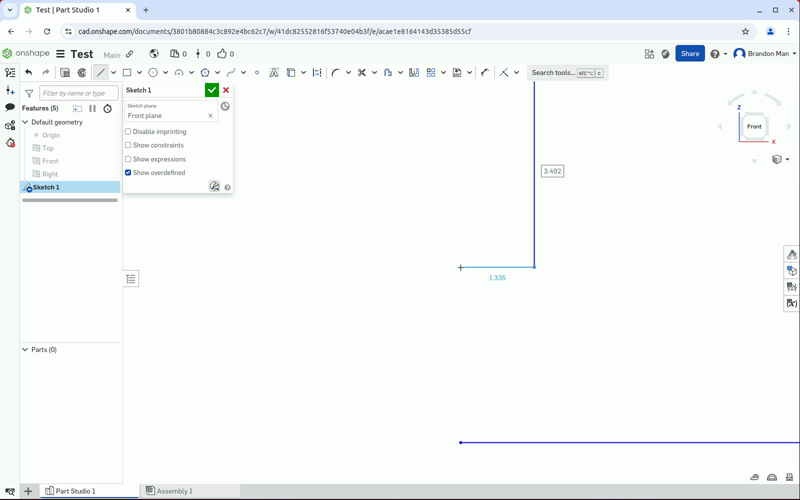
click(460, 267)
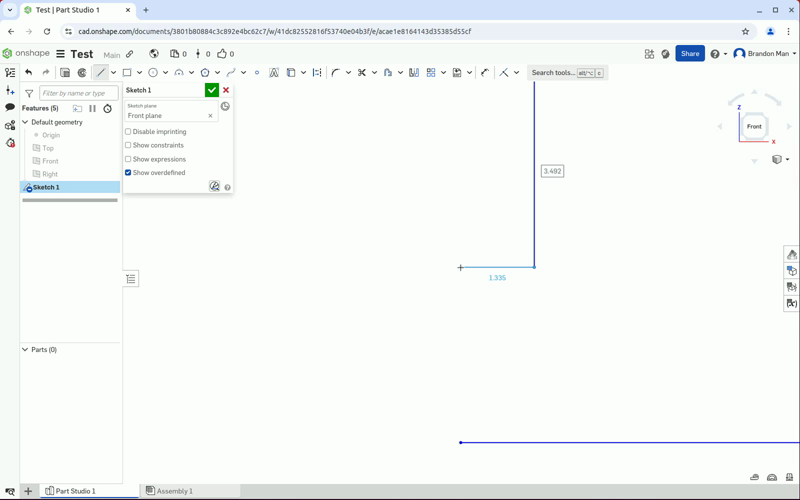
scroll(-6)
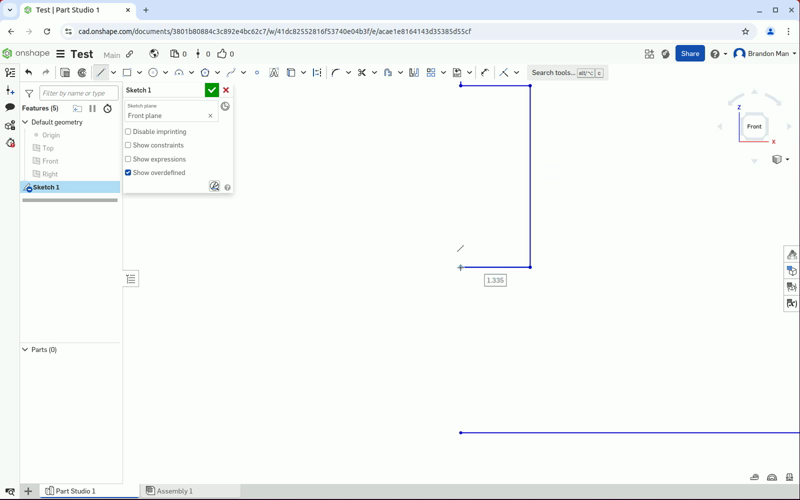
scroll(-6)
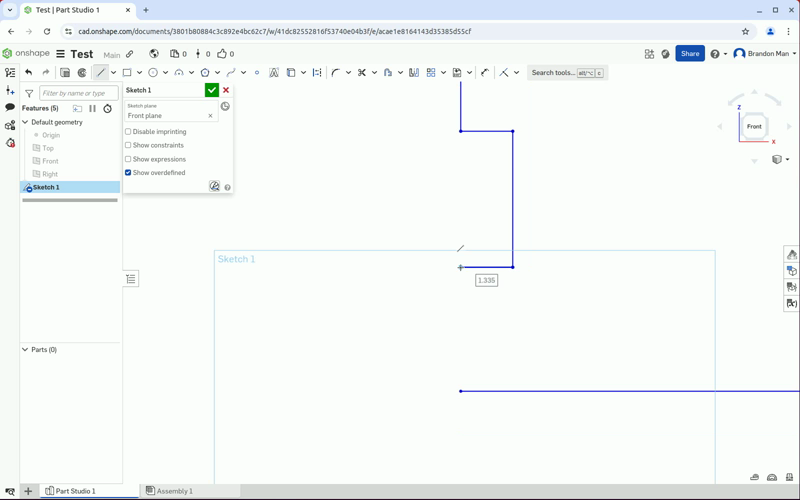
scroll(-6)
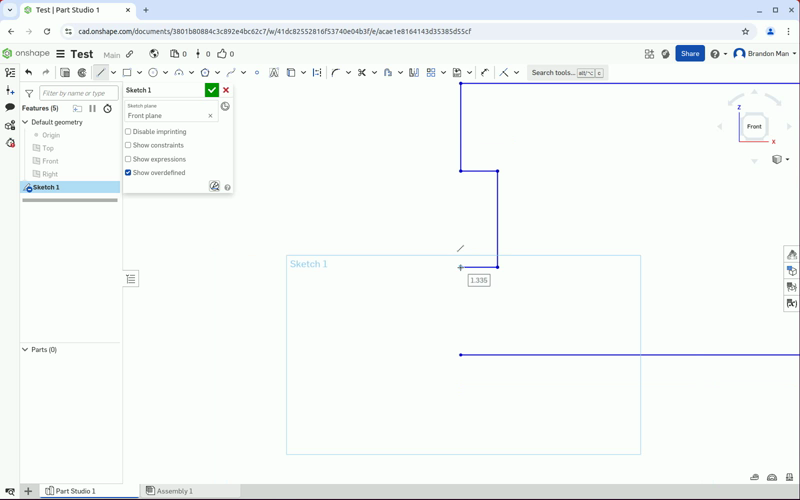
scroll(-6)
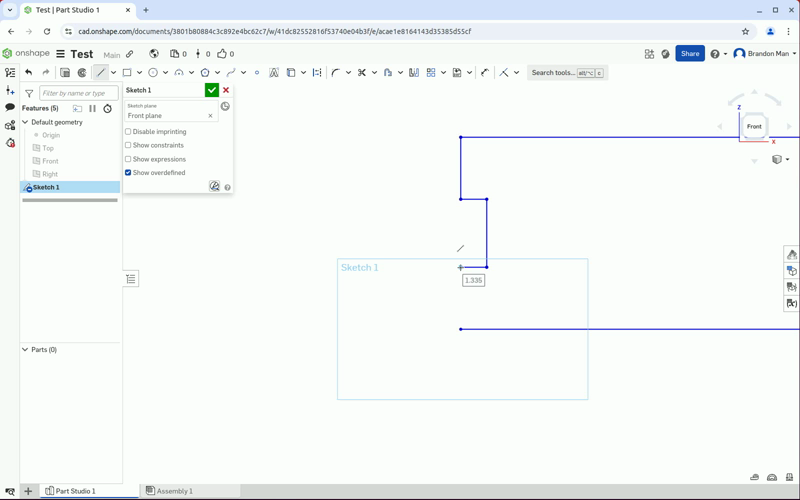
scroll(-6)
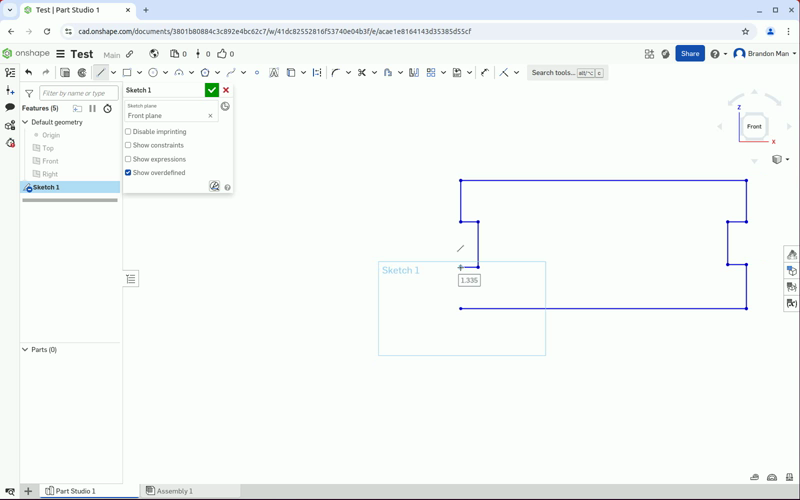
scroll(-6)
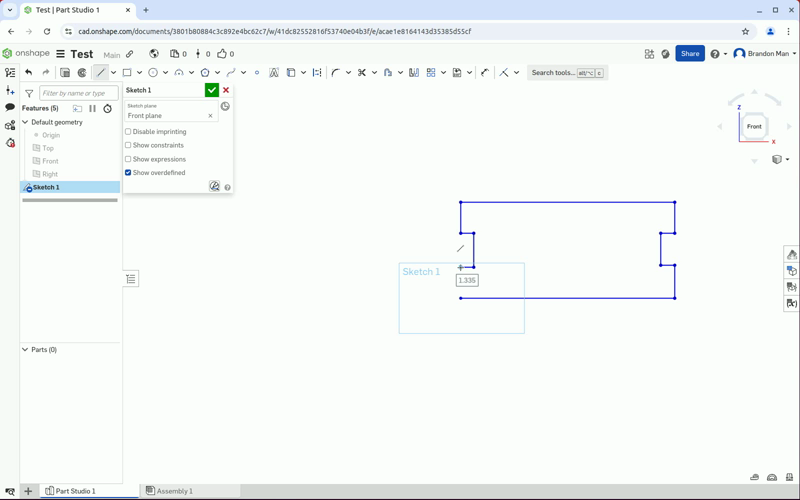
scroll(-6)
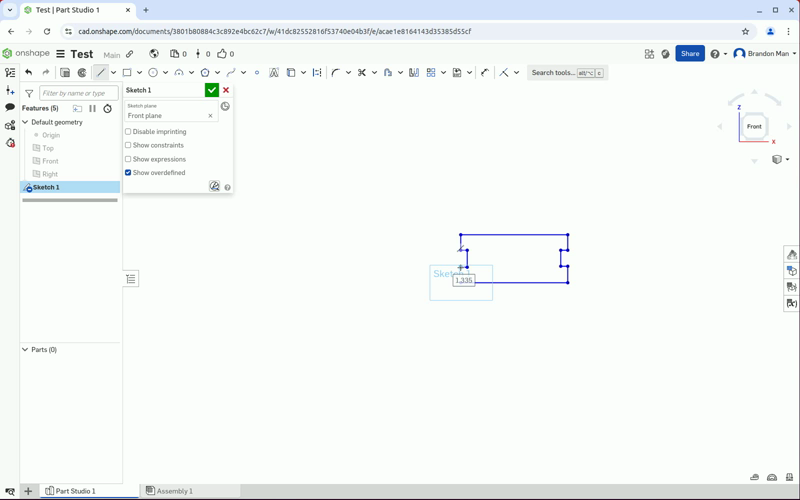
key_up(shift)
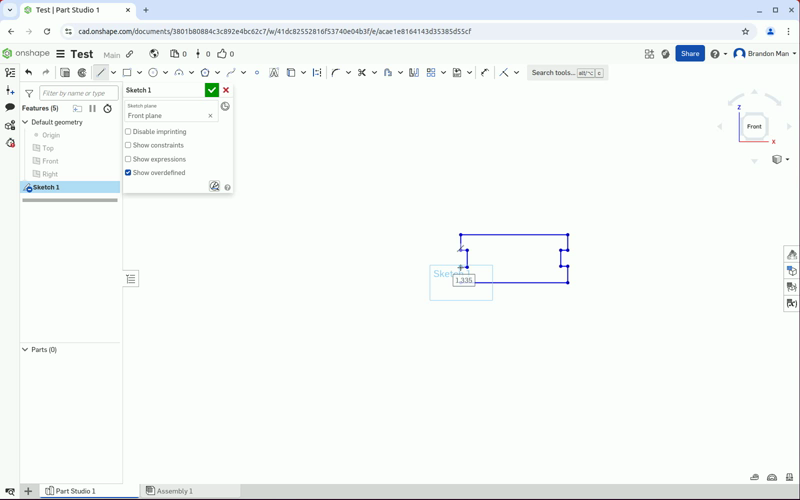
mouse_move(490, 267)
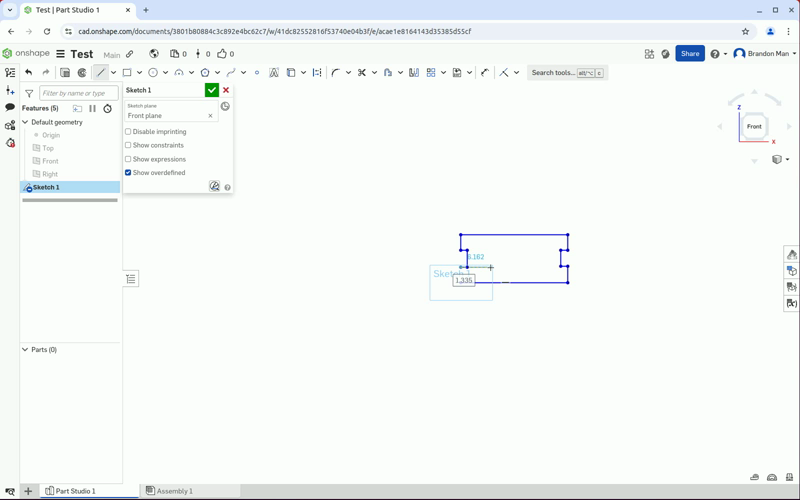
key_down(shift)
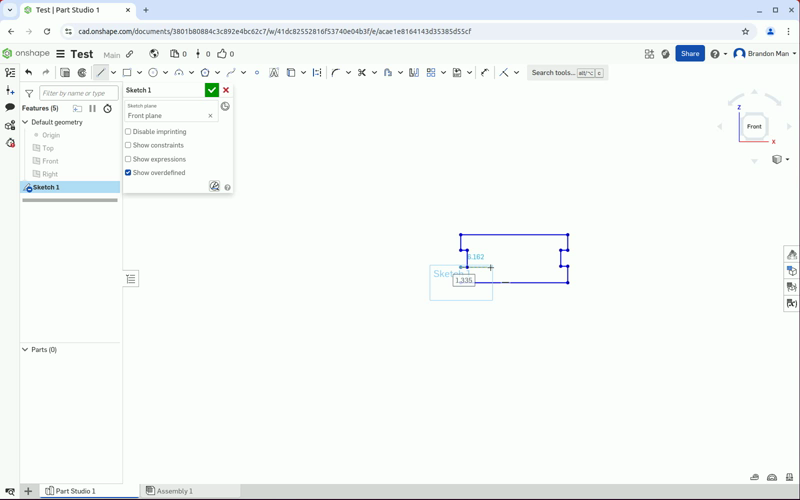
mouse_move(460, 282)
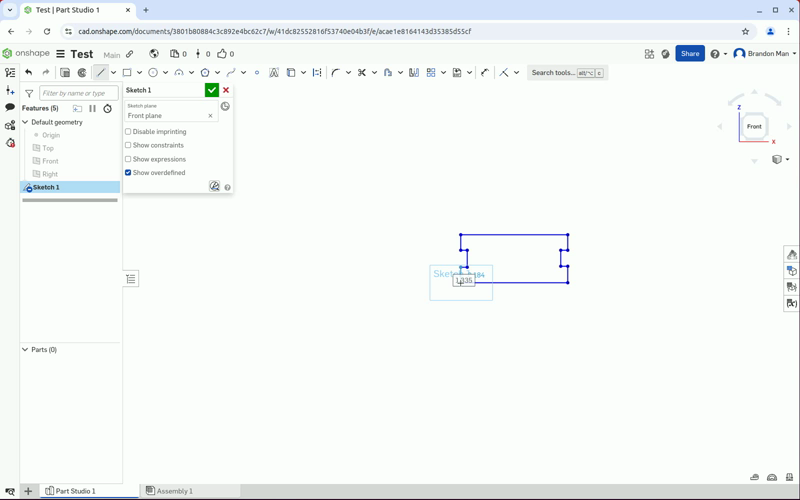
key_up(shift)
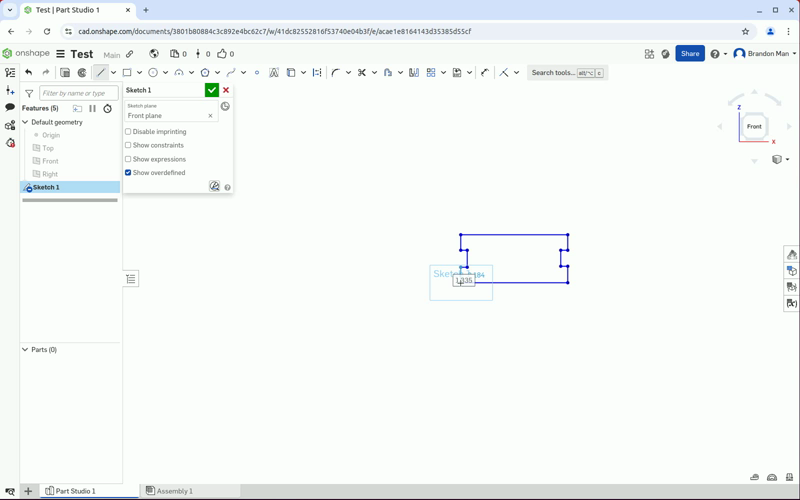
click(460, 282)
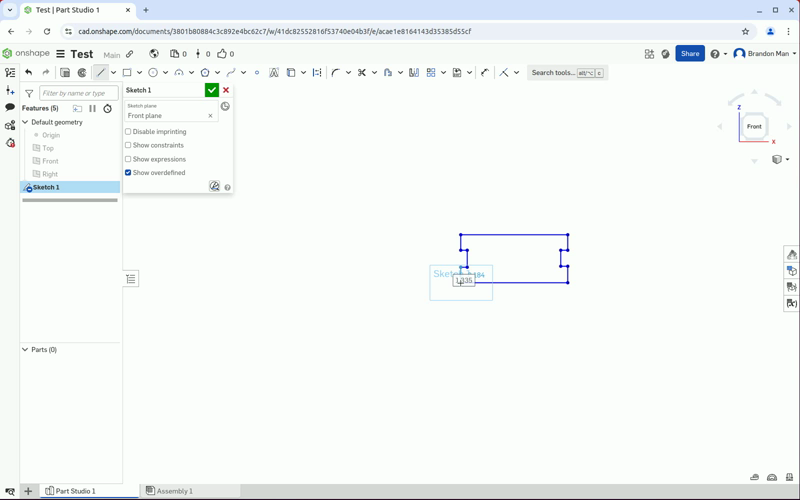
key(esc)
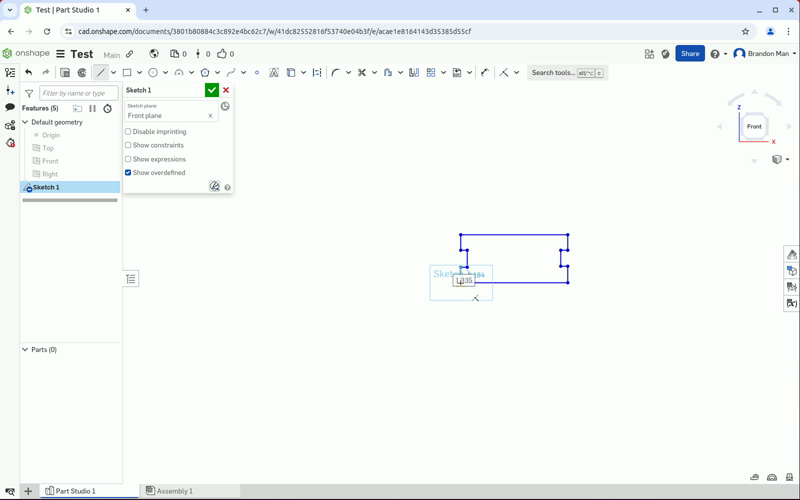
mouse_move(497, 244)
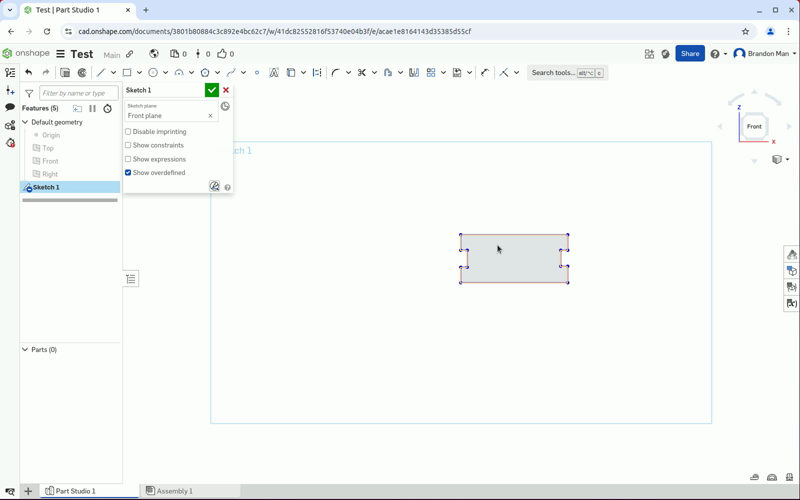
click(497, 244)
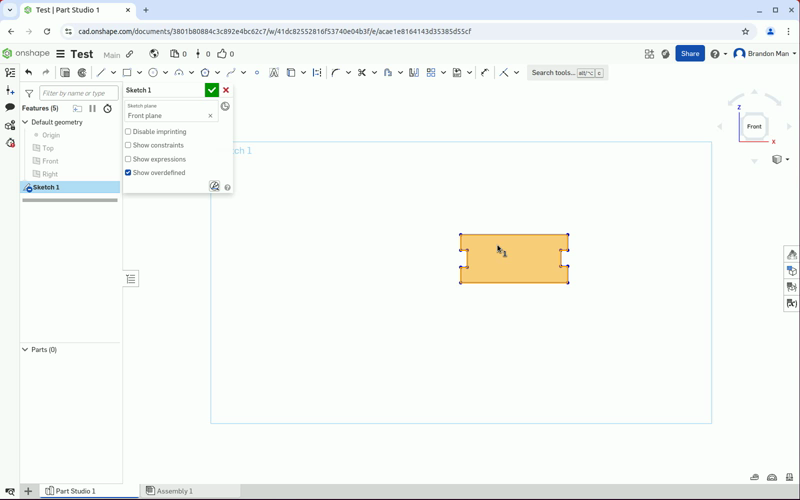
mouse_move(73, 352)
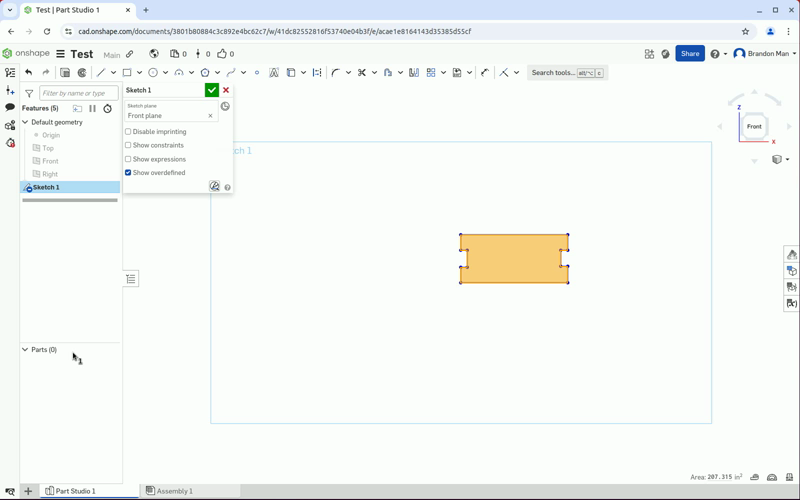
key(shift+y)
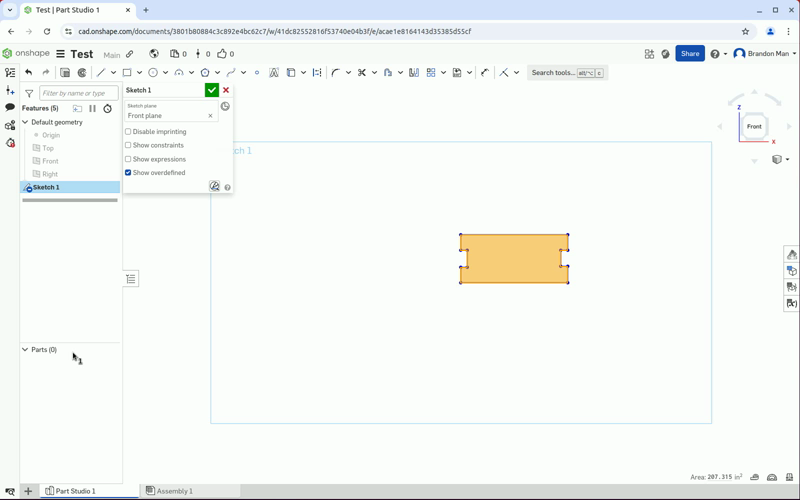
key(shift+e)
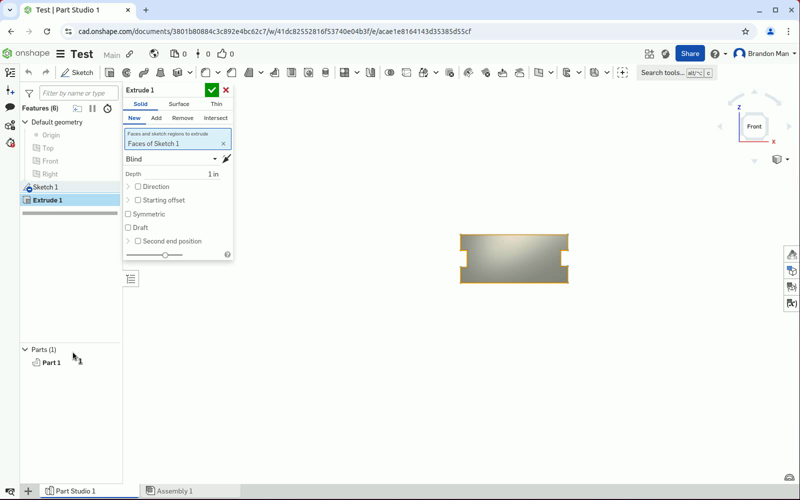
mouse_move(143, 106)
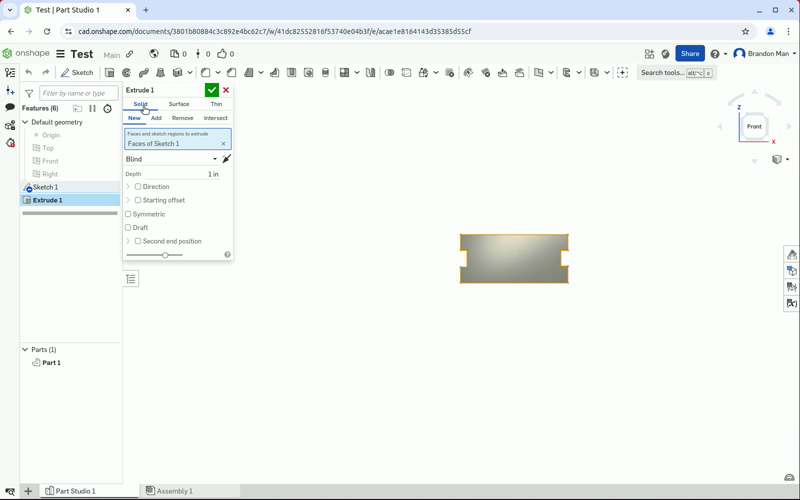
click(143, 106)
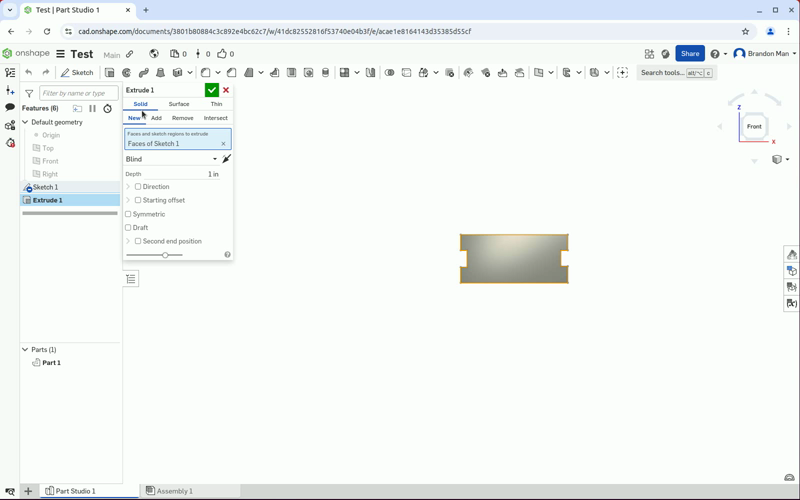
mouse_move(137, 120)
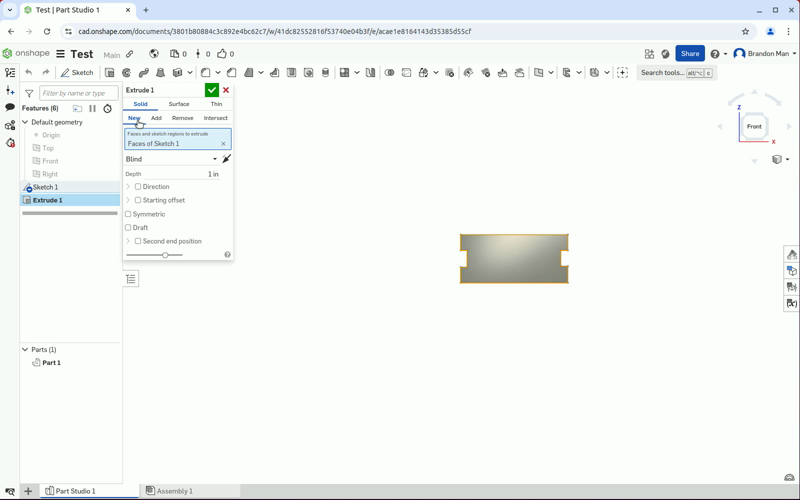
click(137, 120)
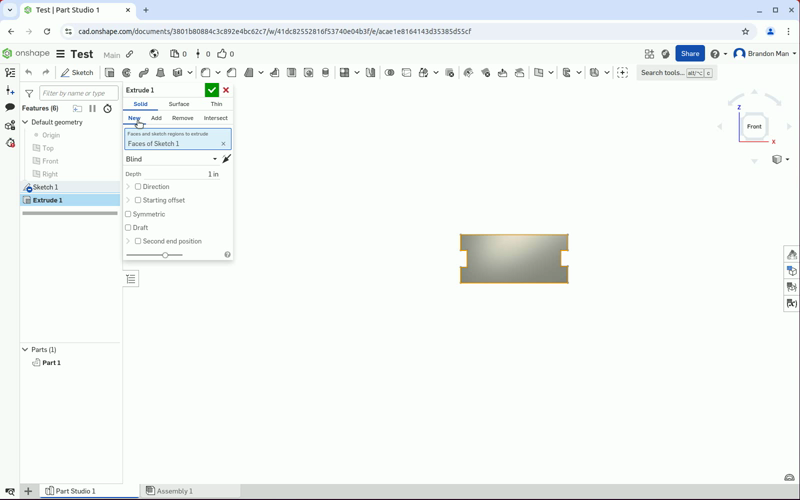
key(tab, 4)
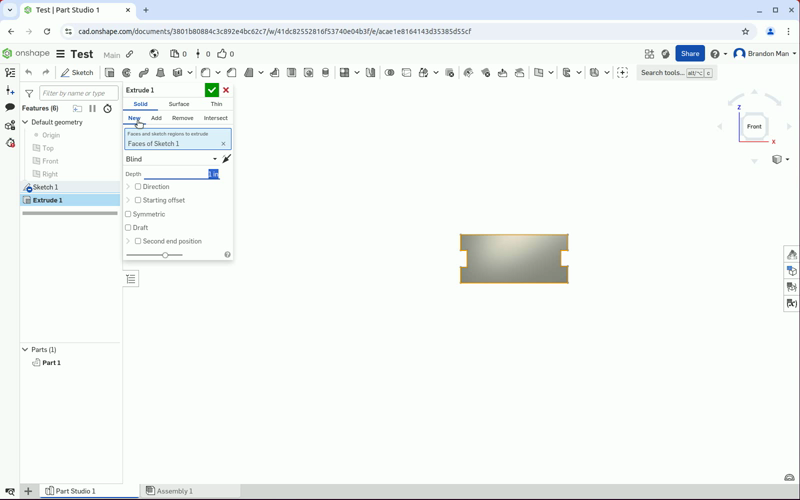
text(1.204)
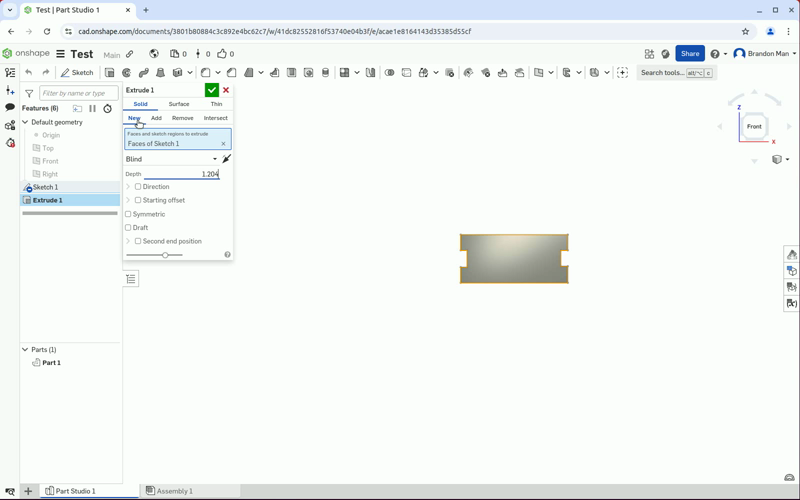
key(enter)
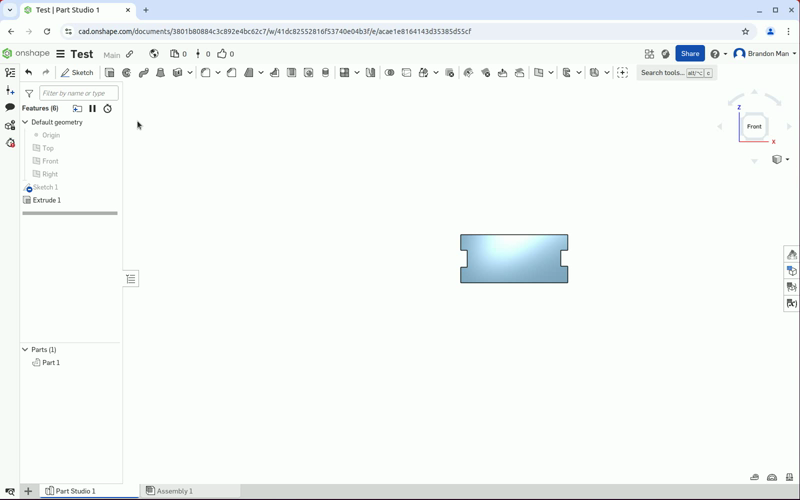
key(shift+h)
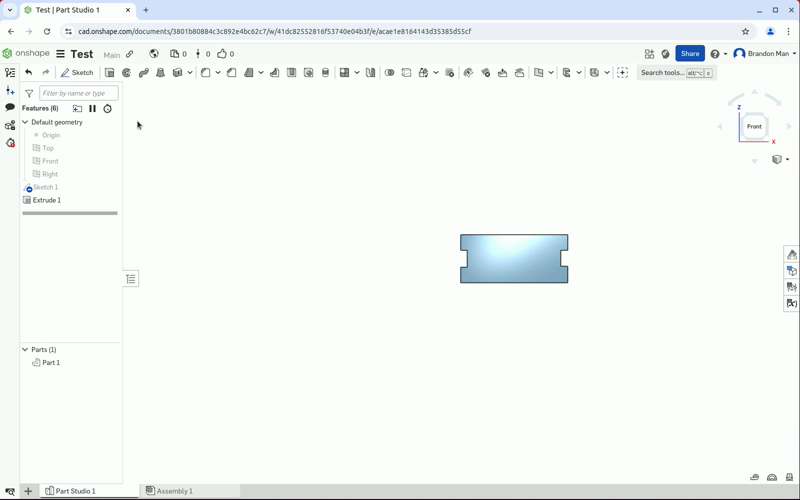
key(shift+h)
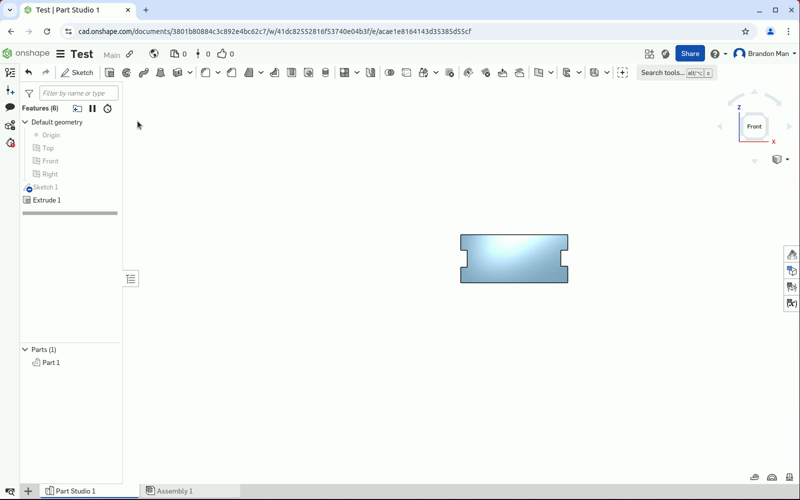
mouse_move(73, 189)
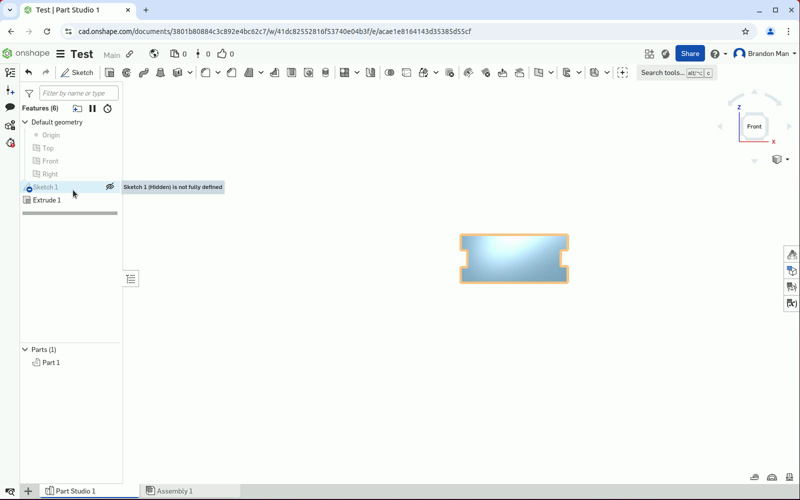
click(73, 189)
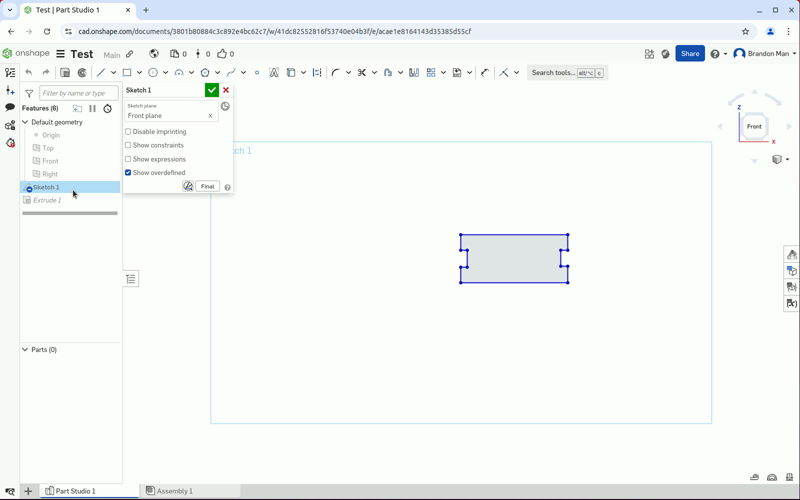
mouse_move(229, 92)
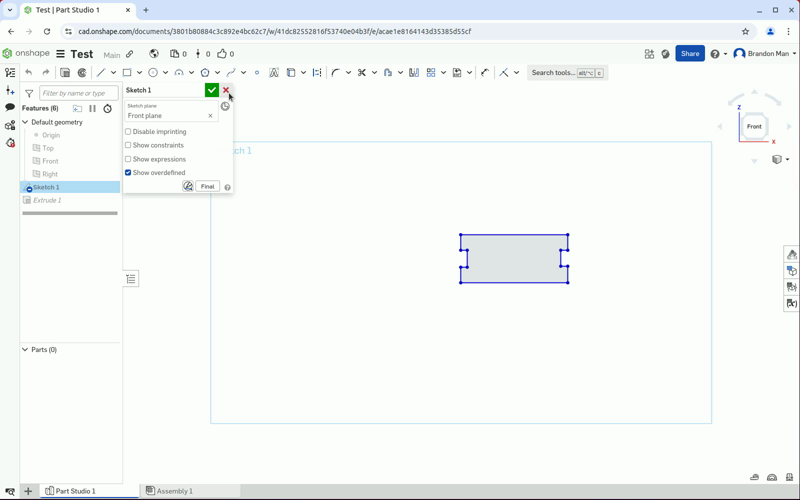
click(229, 92)
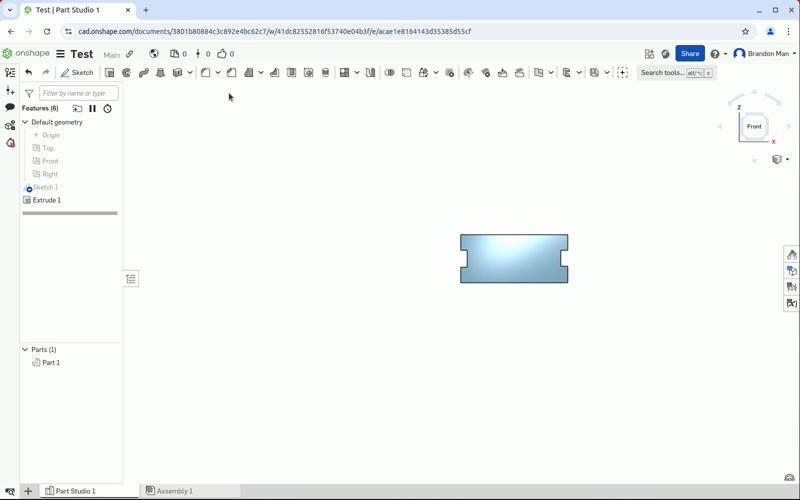
mouse_move(73, 352)
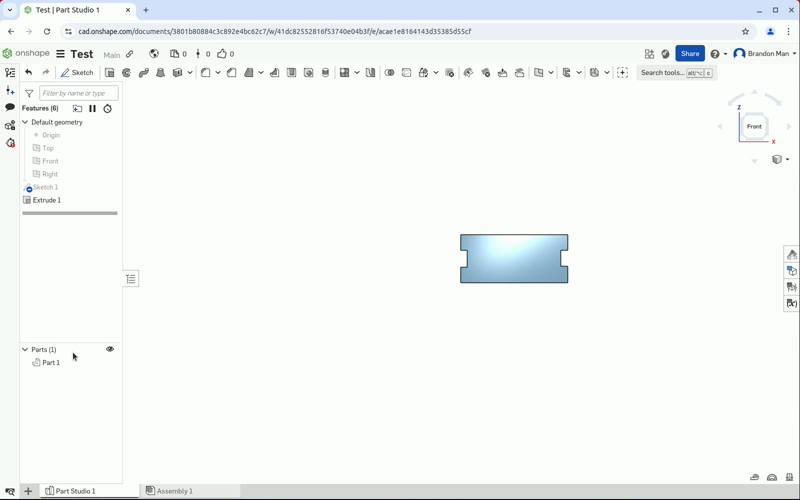
key(y)
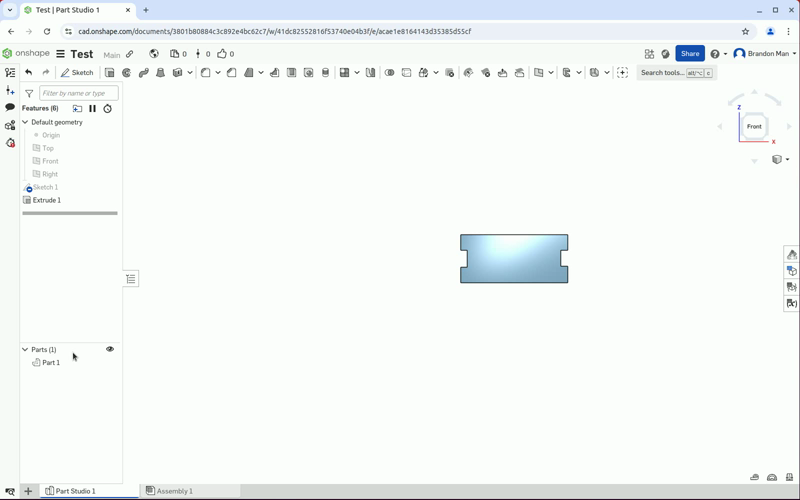
key(shift+p)
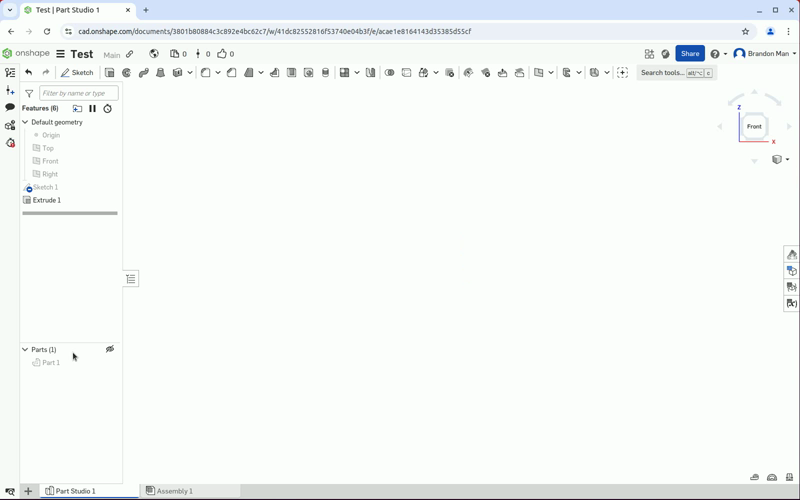
key(space)
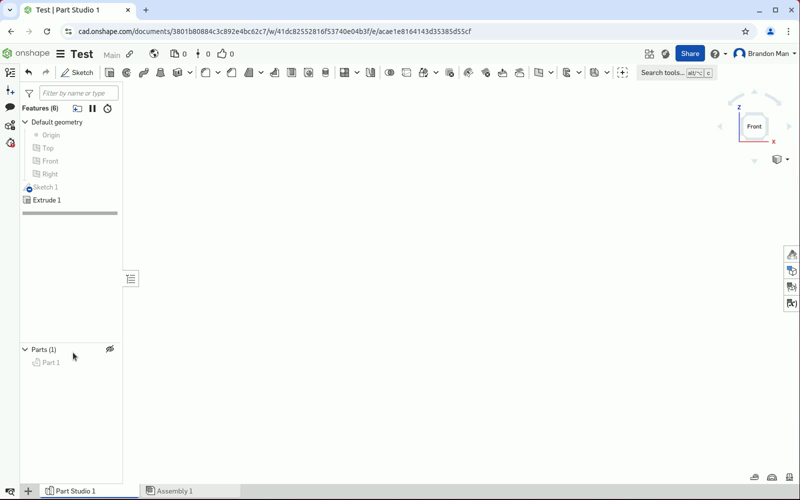
key_down(shift)
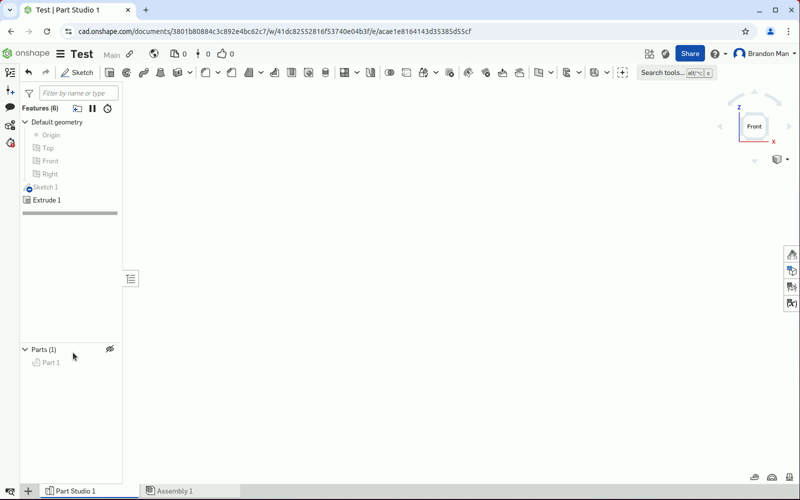
key(left)
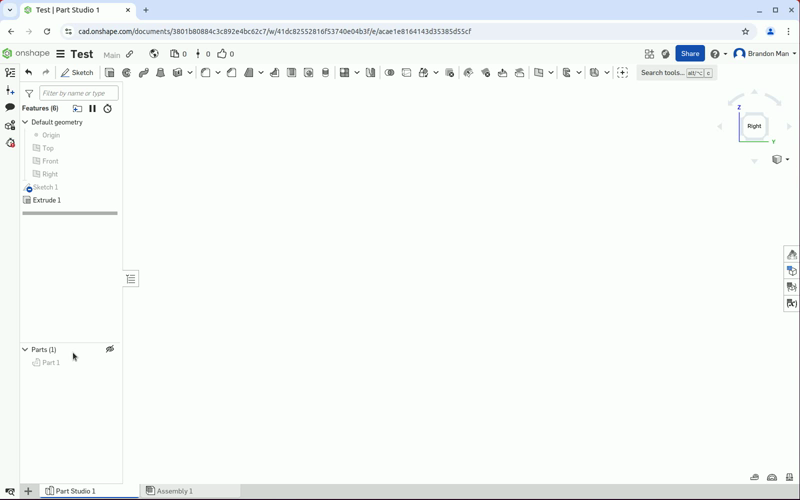
key_up(shift)
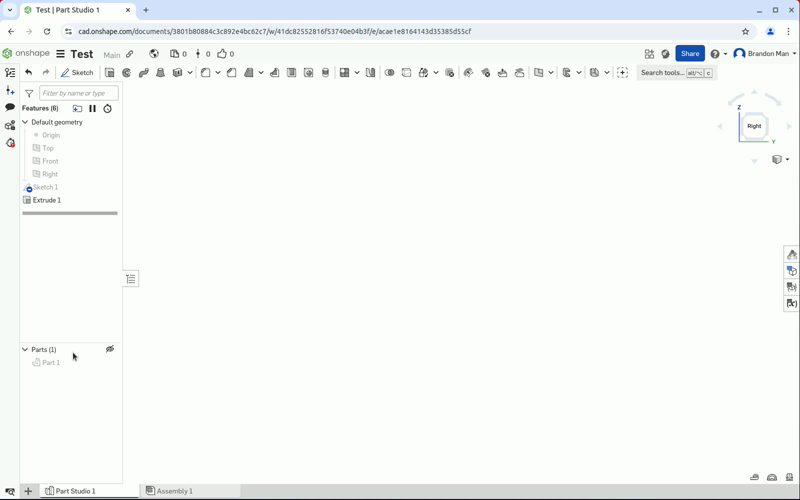
mouse_move(73, 352)
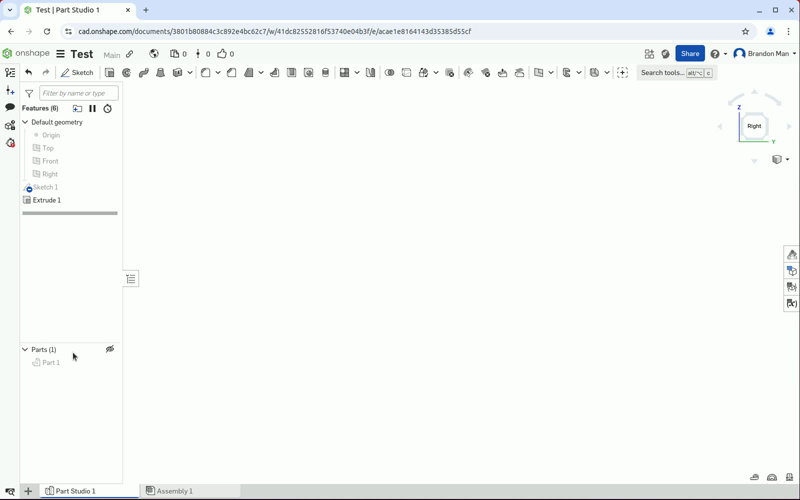
key(shift+y)
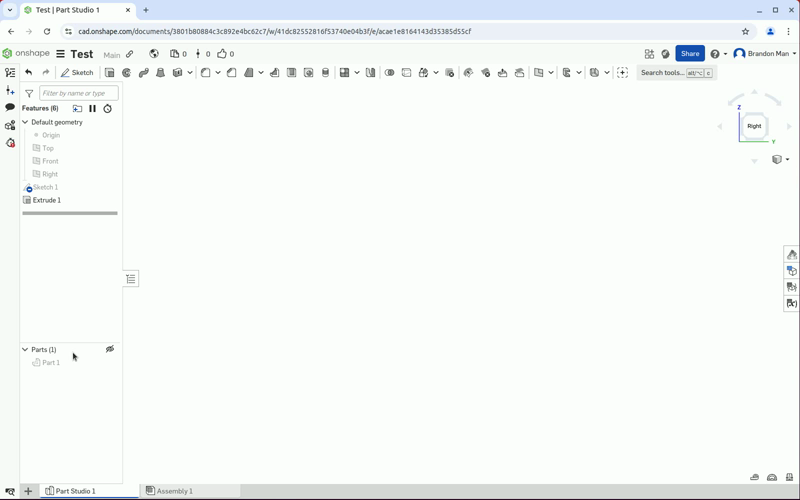
key(shift+s)
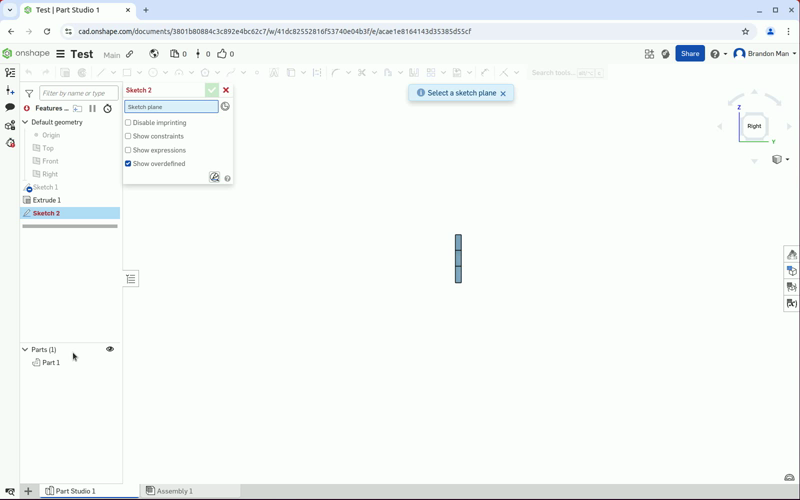
mouse_move(73, 176)
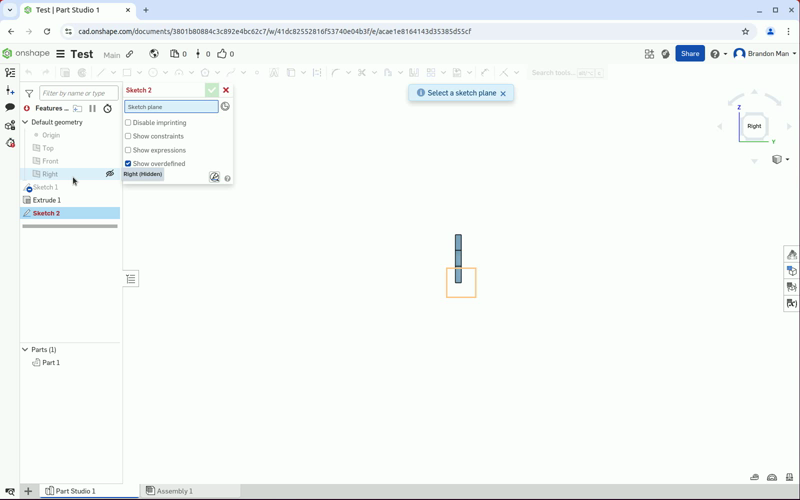
click(73, 176)
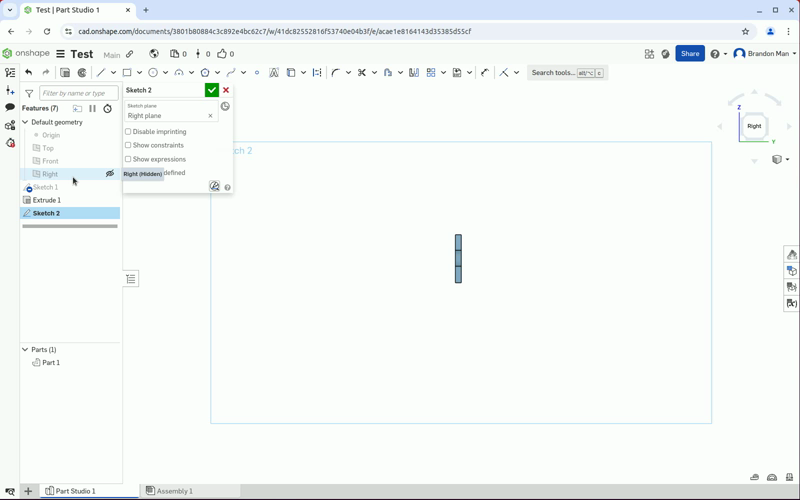
mouse_move(73, 352)
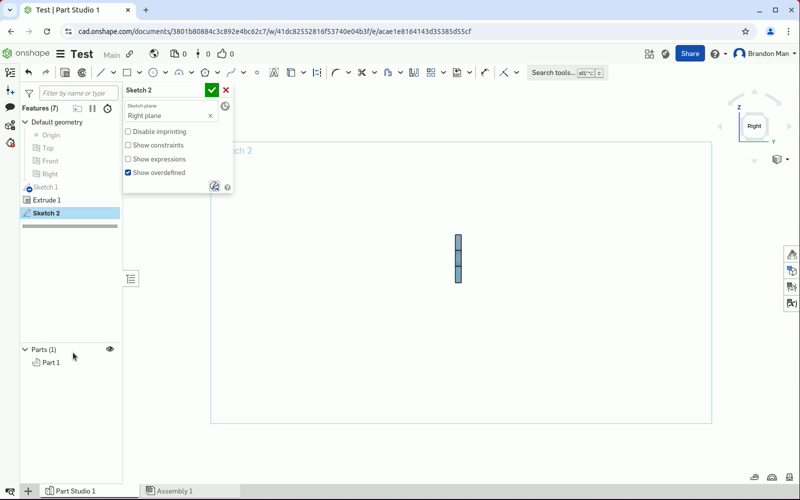
key(y)
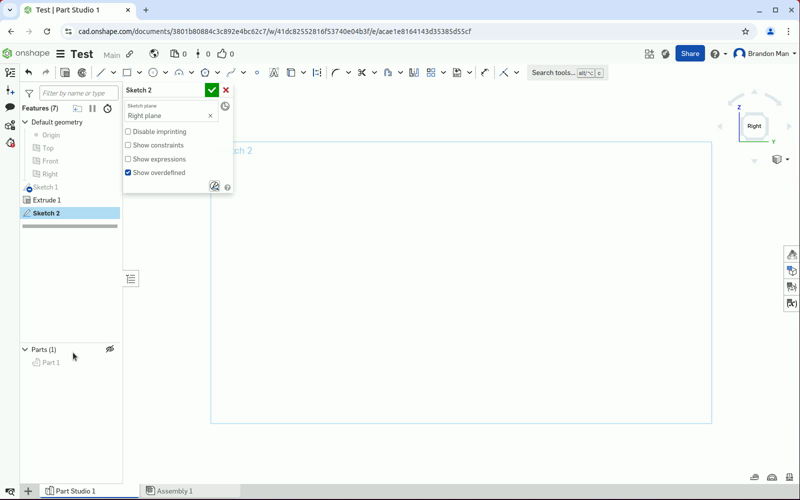
key(l)
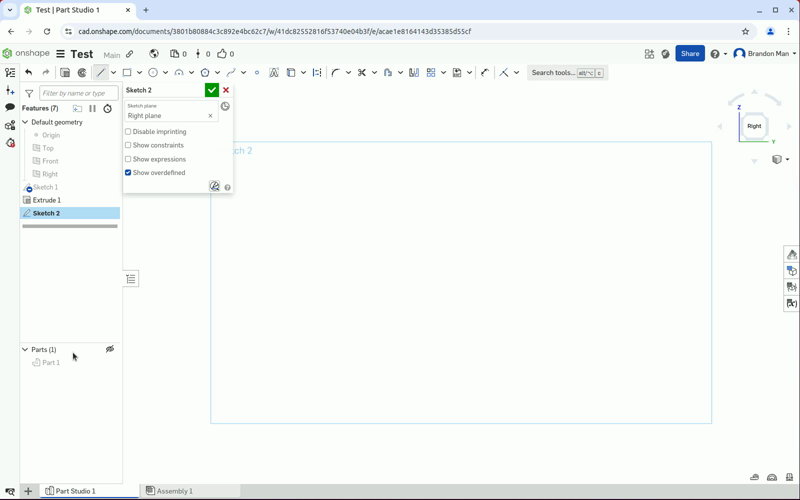
key_down(shift)
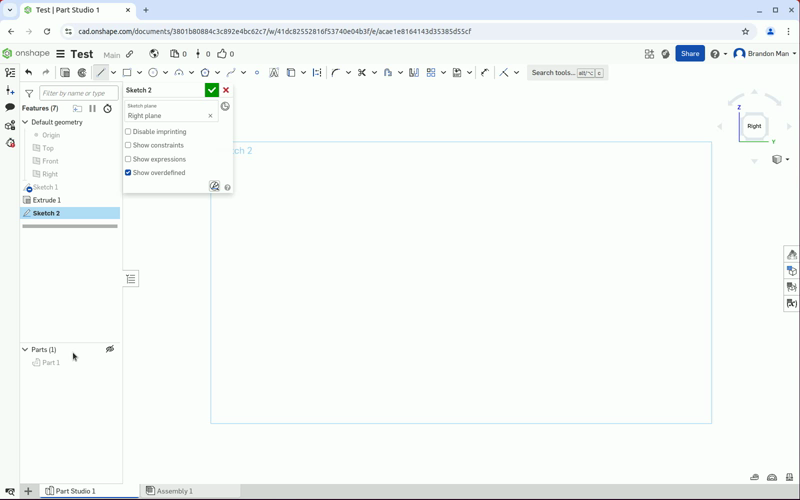
mouse_move(453, 266)
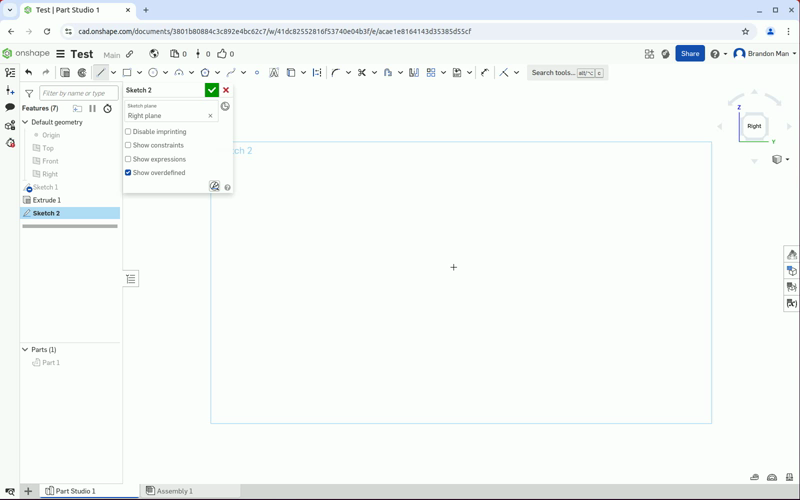
click(453, 266)
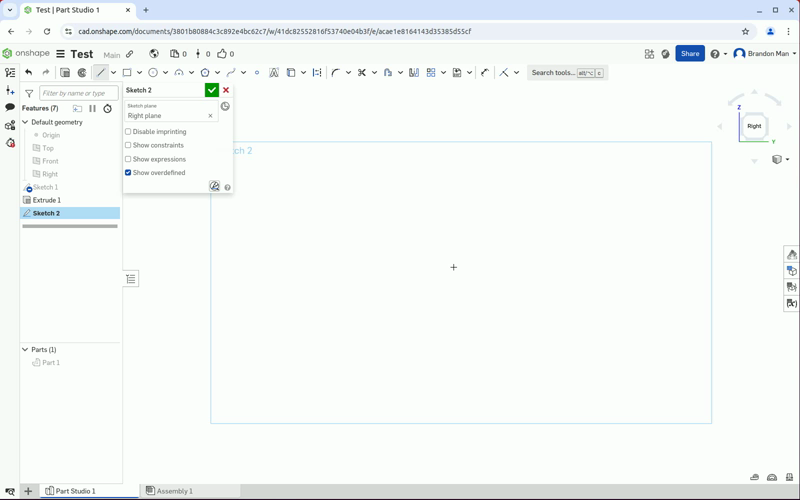
key_up(shift)
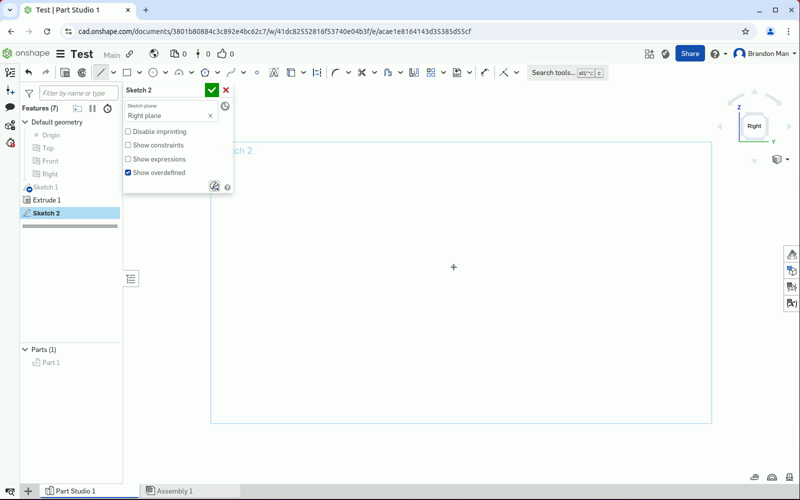
key_down(shift)
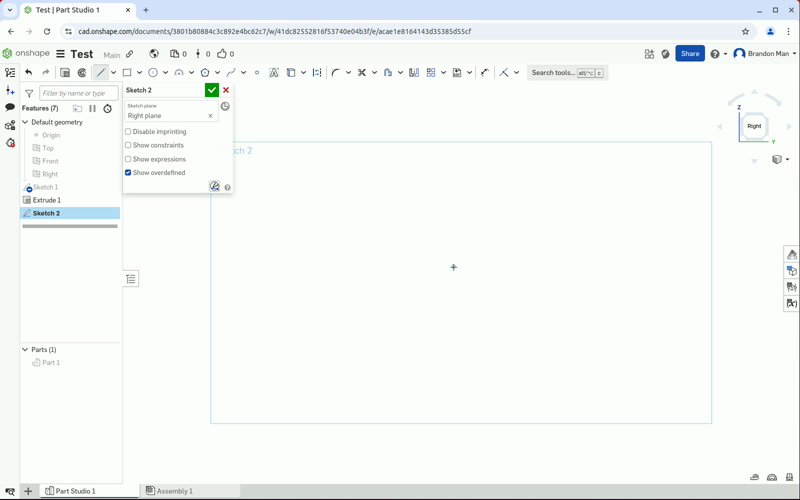
mouse_move(483, 266)
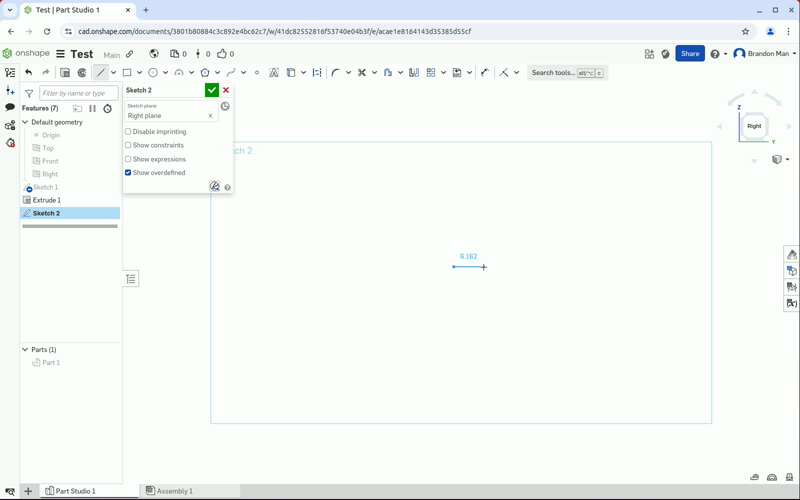
mouse_move(459, 266)
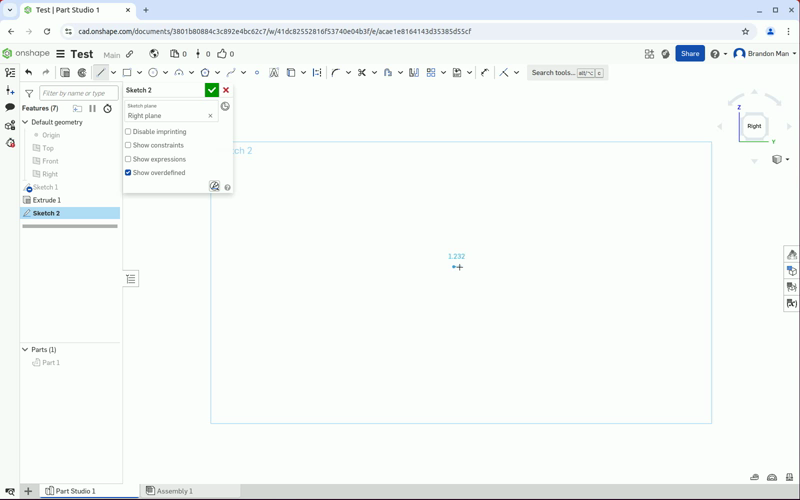
scroll(6)
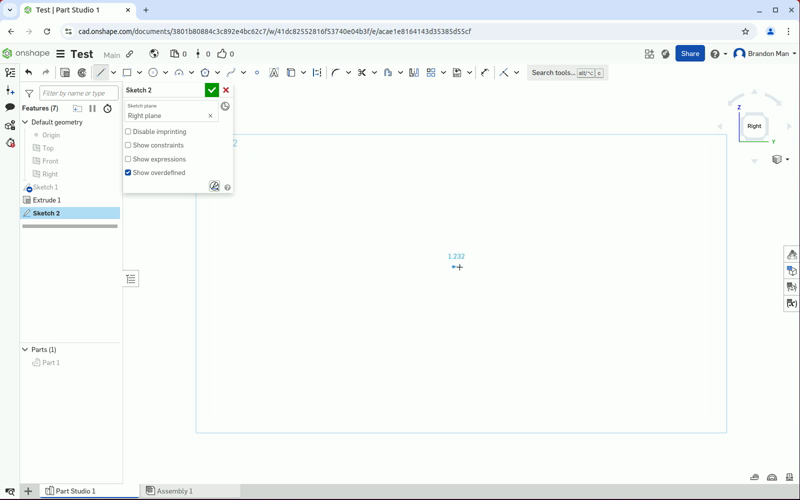
scroll(6)
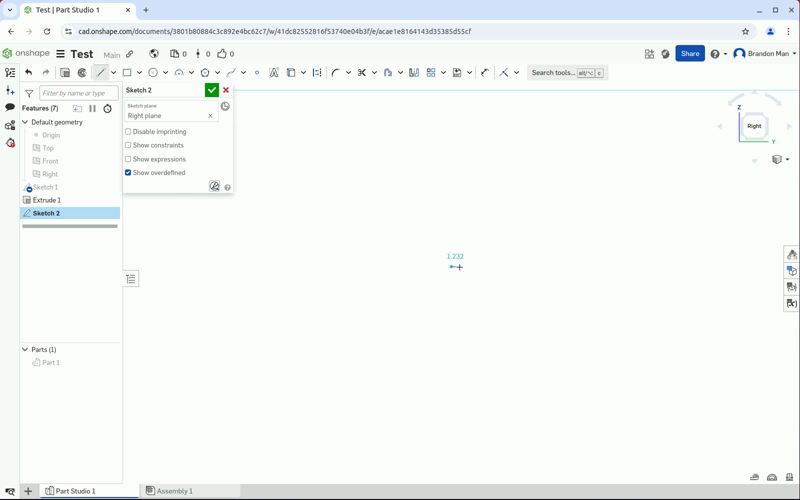
scroll(6)
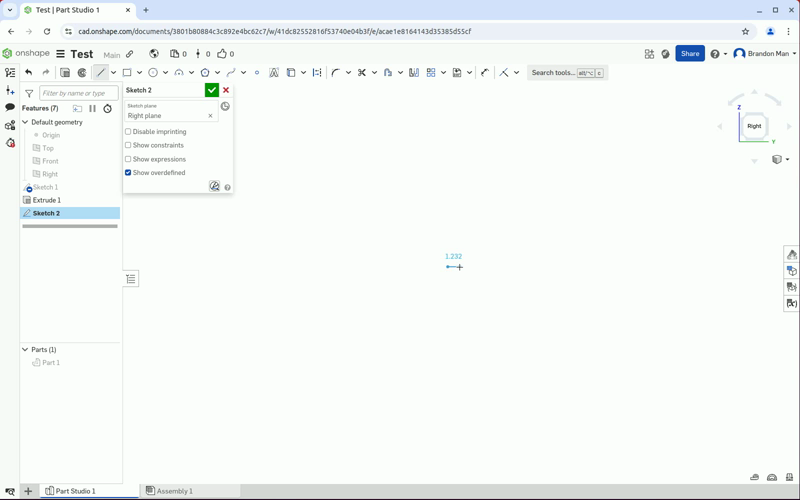
scroll(6)
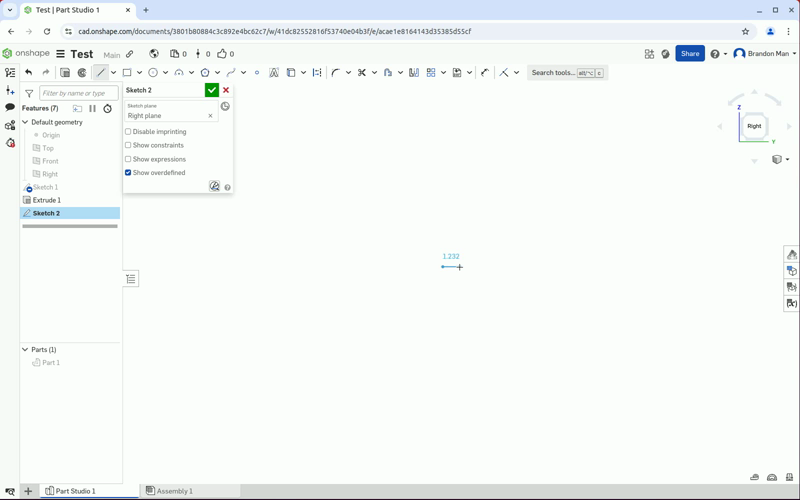
scroll(6)
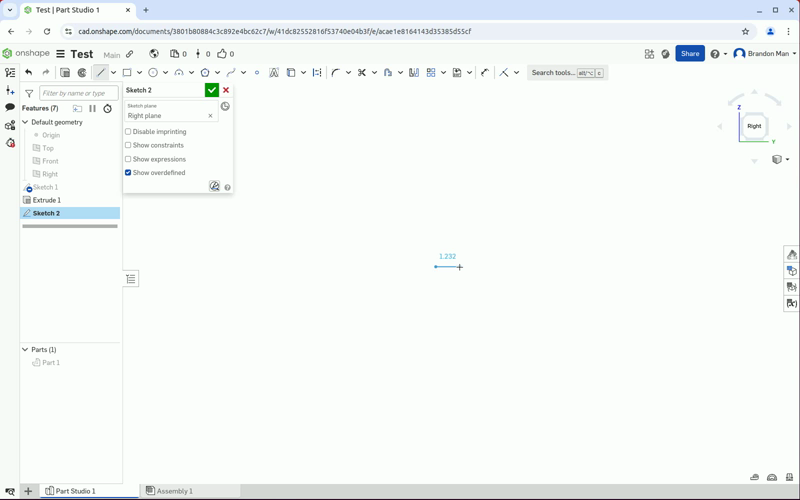
scroll(6)
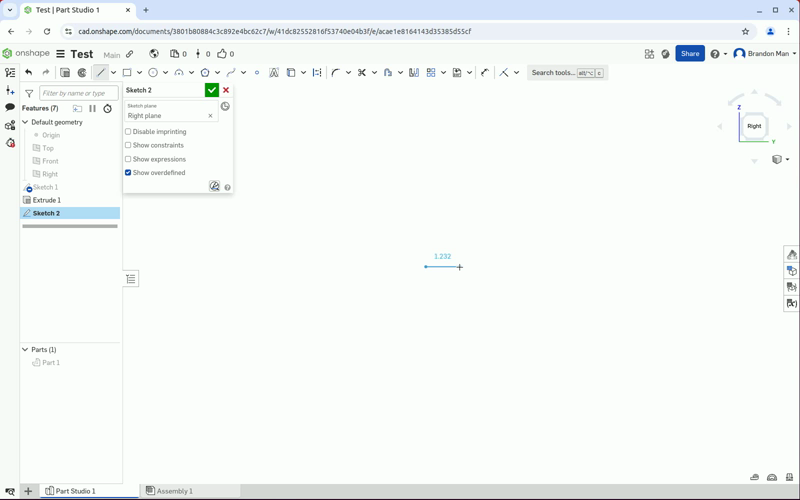
scroll(6)
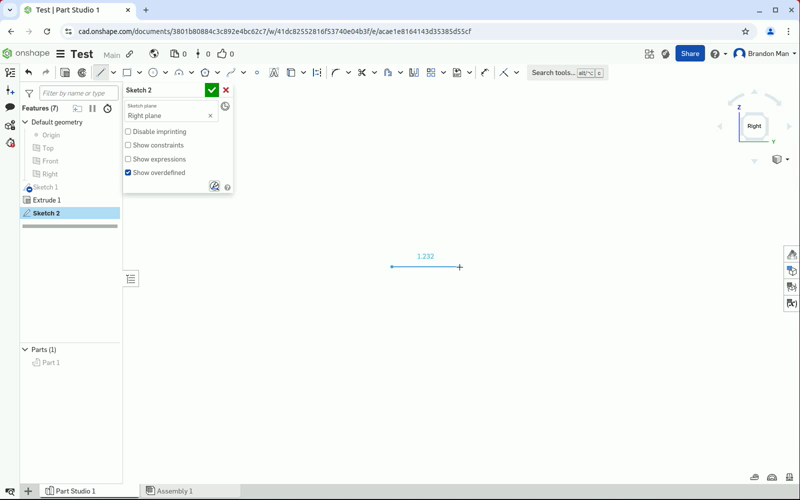
click(459, 266)
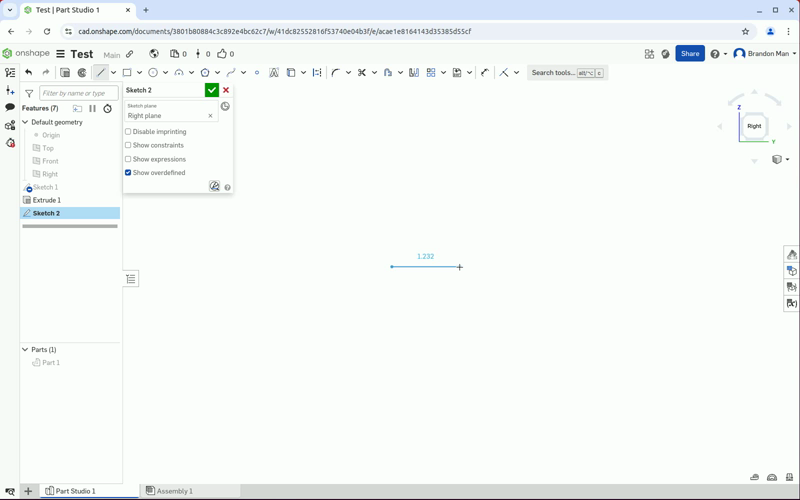
scroll(-6)
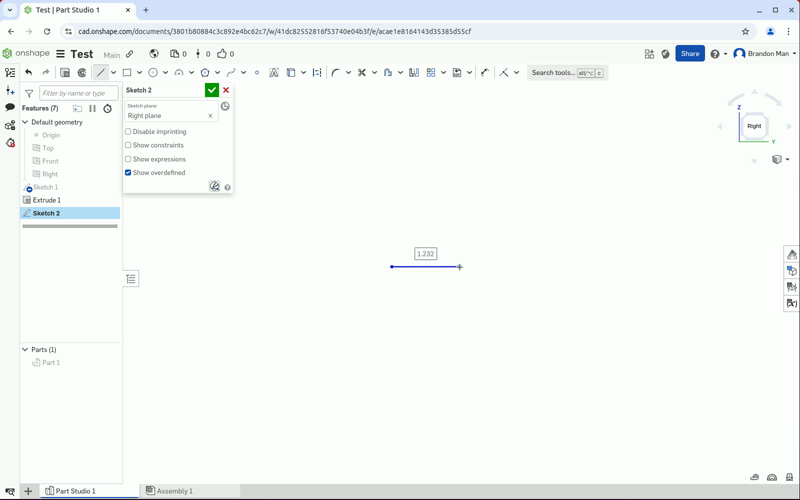
scroll(-6)
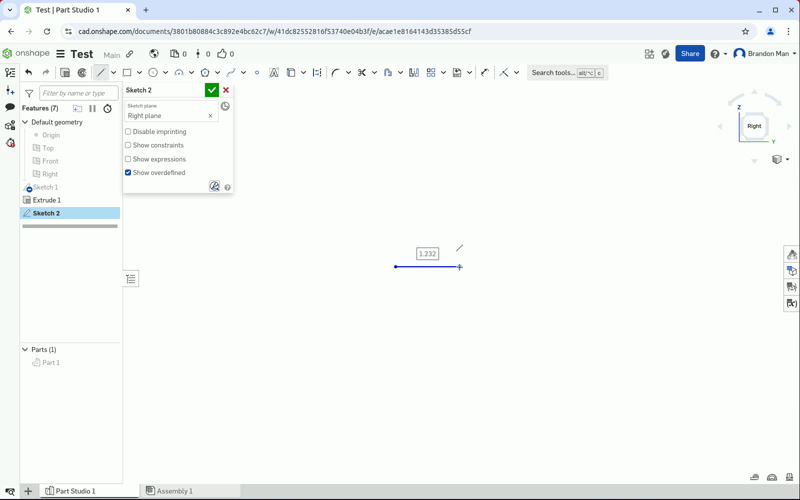
scroll(-6)
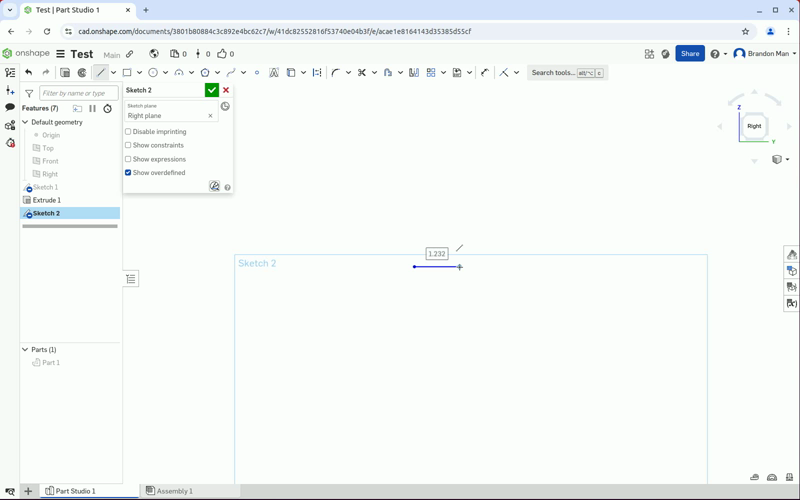
scroll(-6)
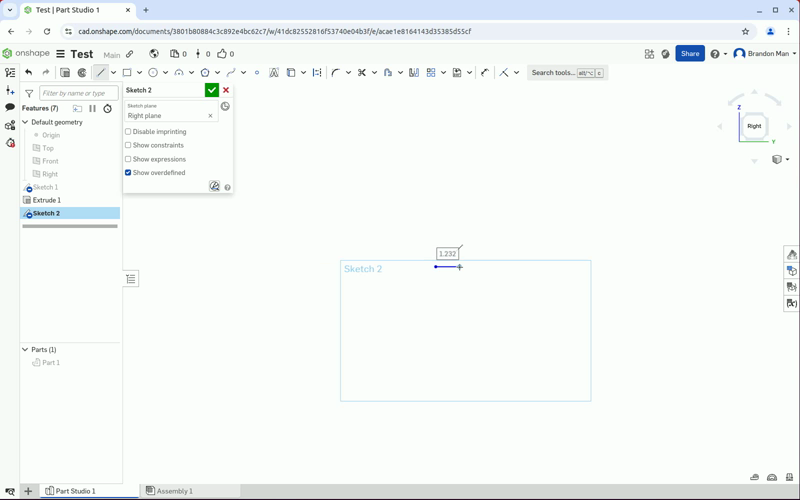
scroll(-6)
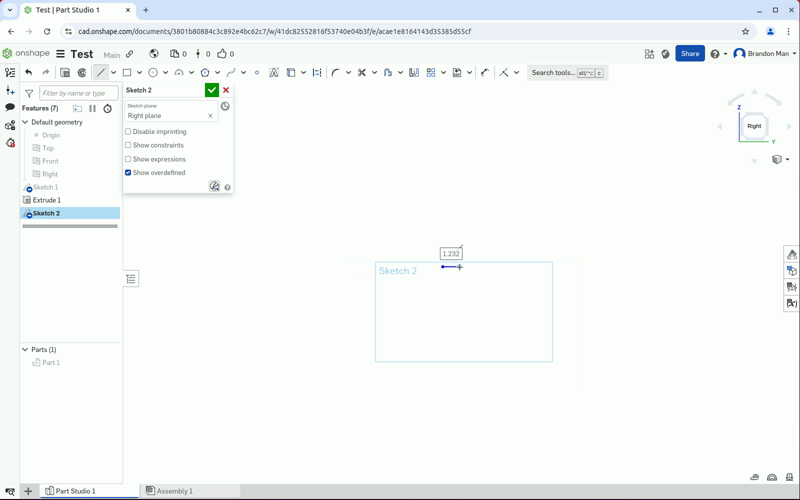
scroll(-6)
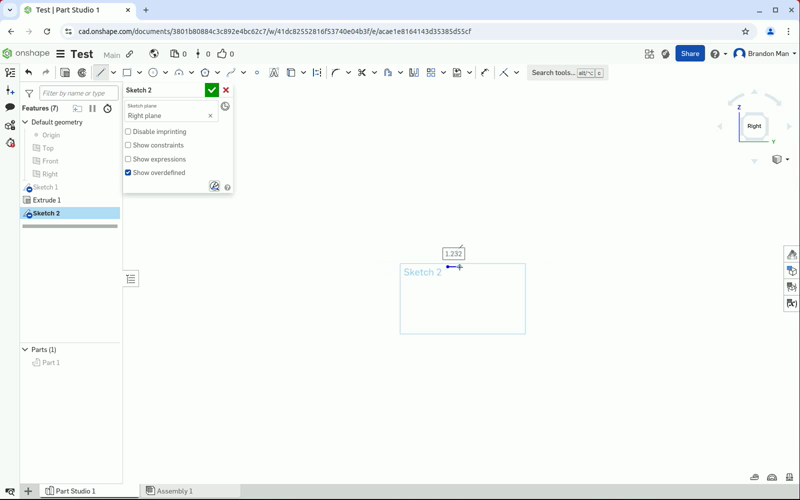
scroll(-6)
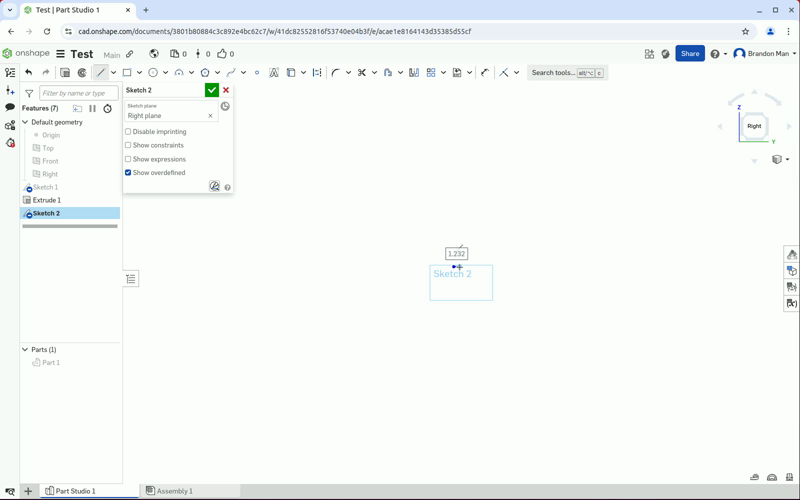
key_up(shift)
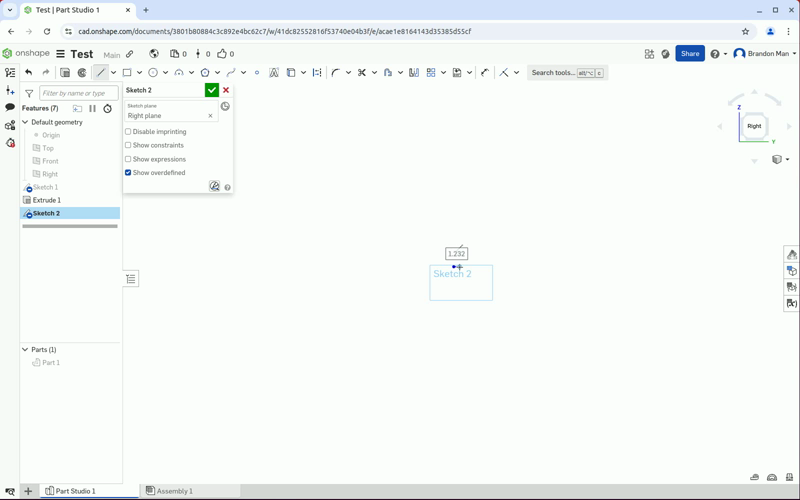
key_down(shift)
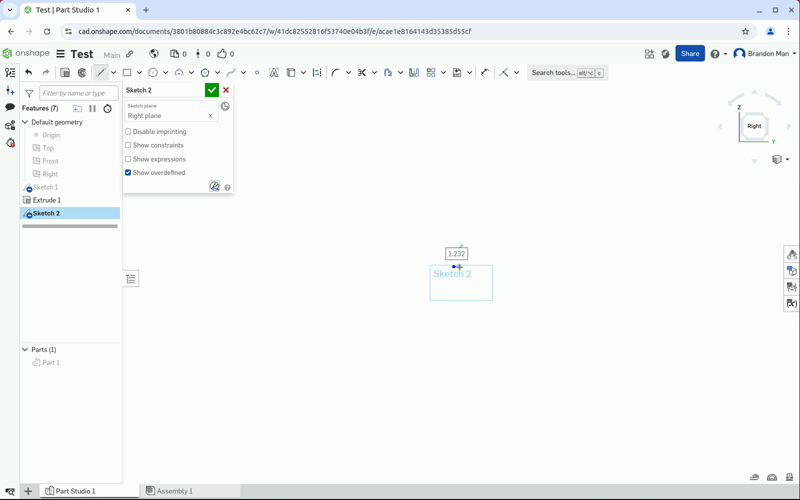
mouse_move(489, 266)
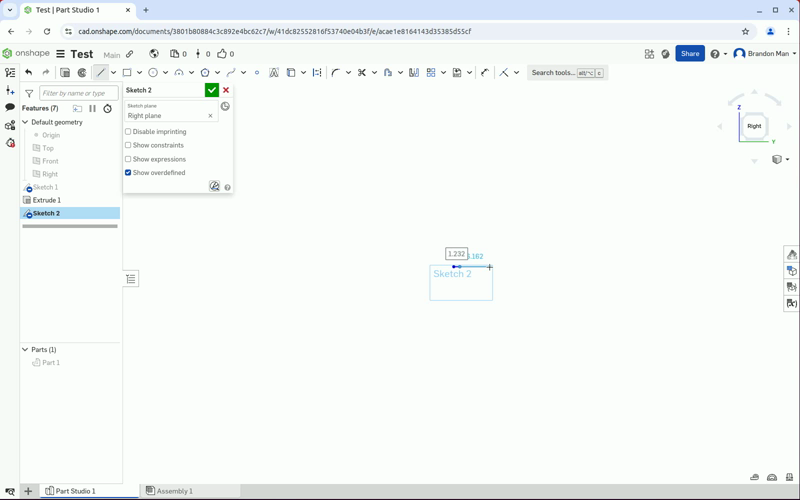
mouse_move(459, 282)
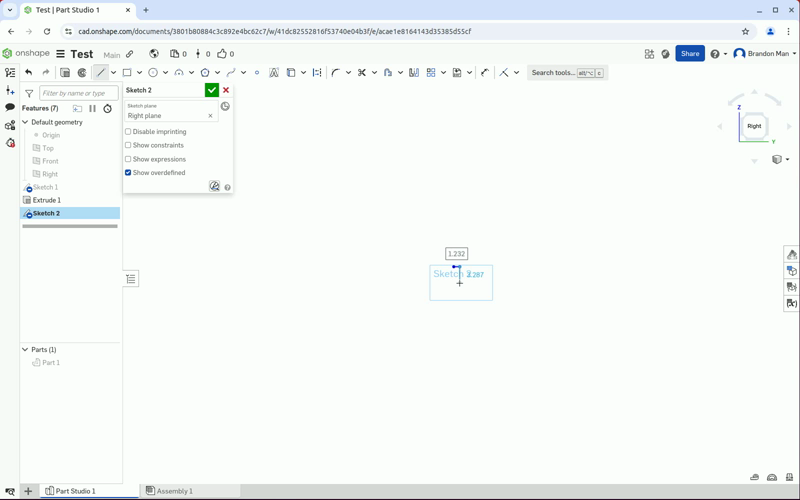
click(459, 282)
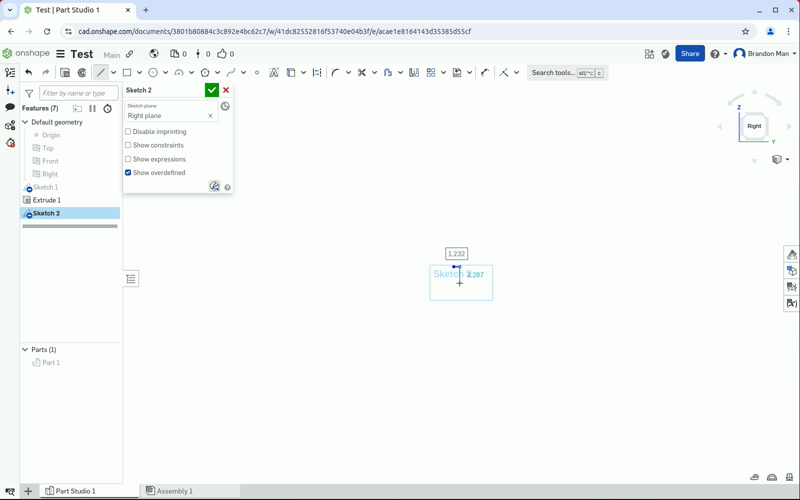
key_up(shift)
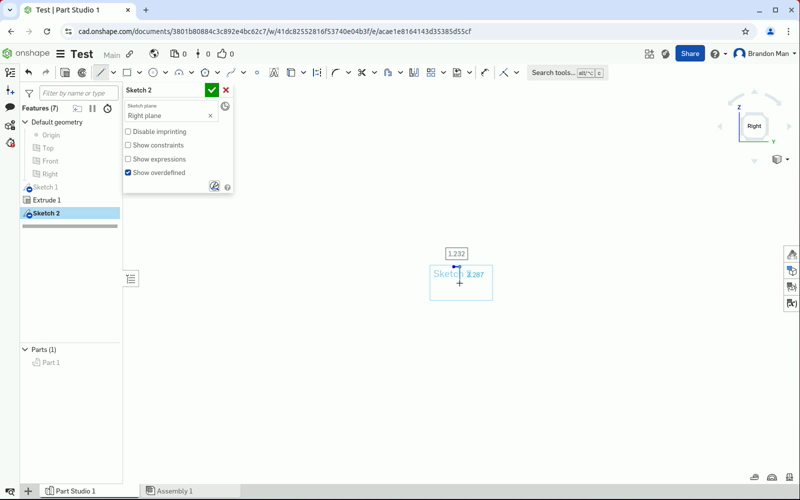
key_down(shift)
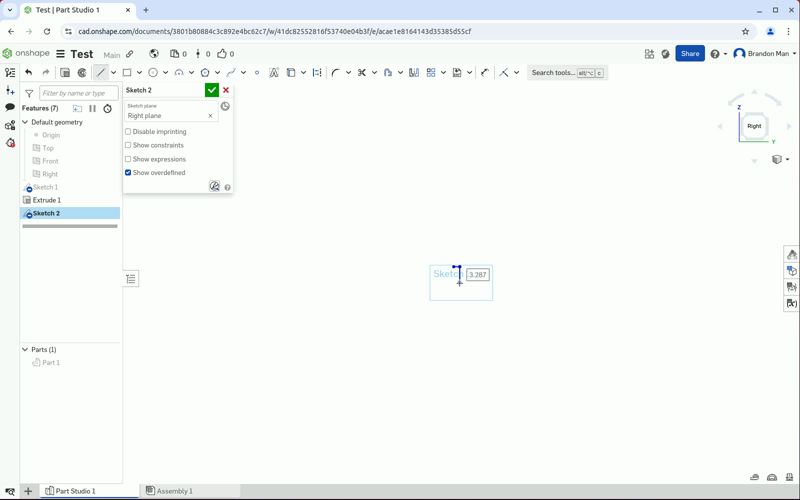
mouse_move(567, 282)
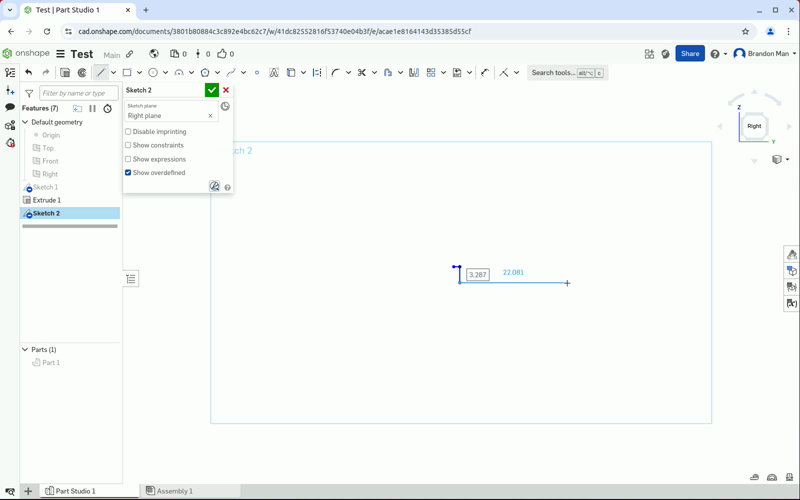
click(567, 282)
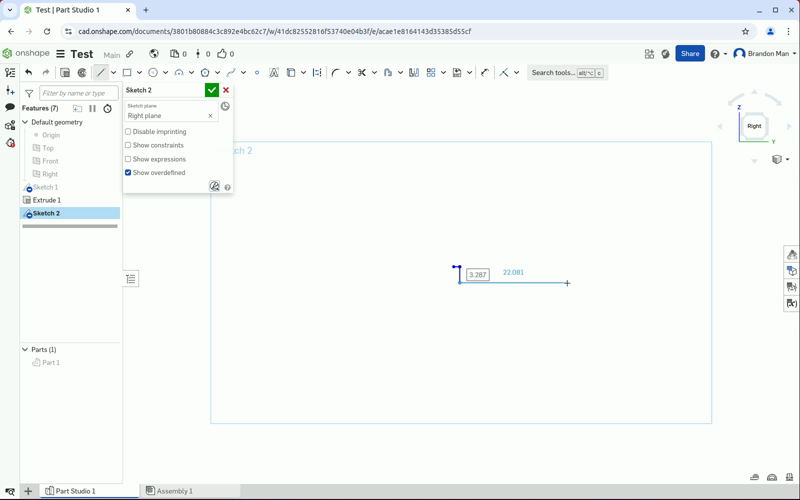
key_up(shift)
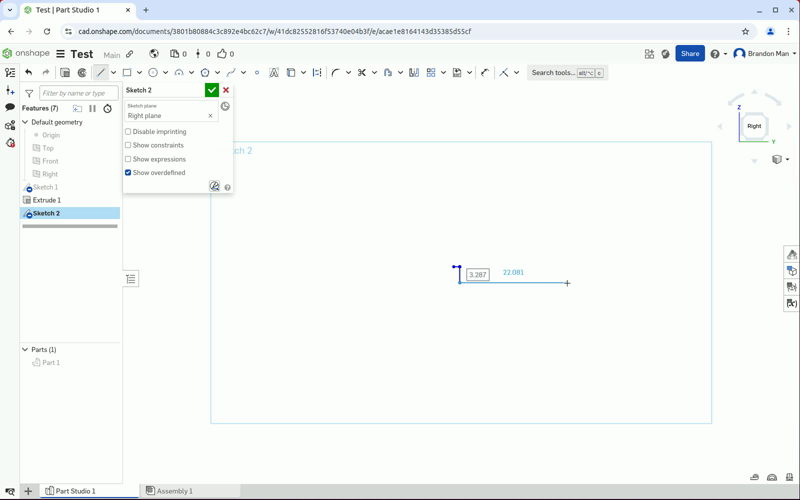
key_down(shift)
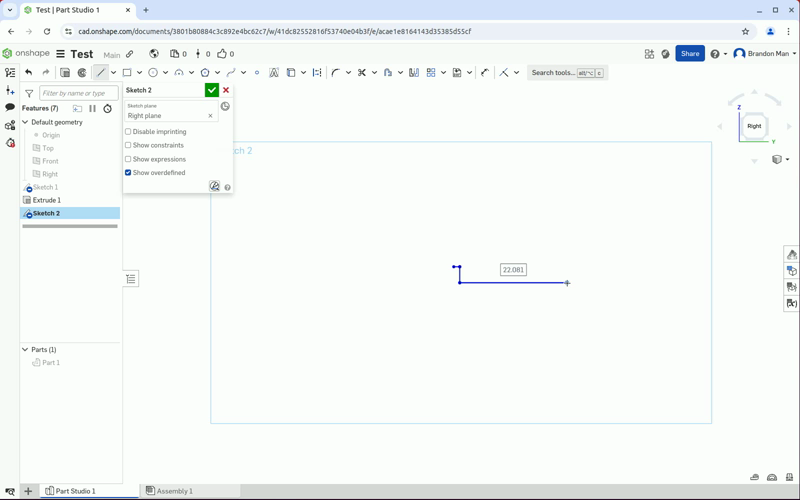
mouse_move(589, 282)
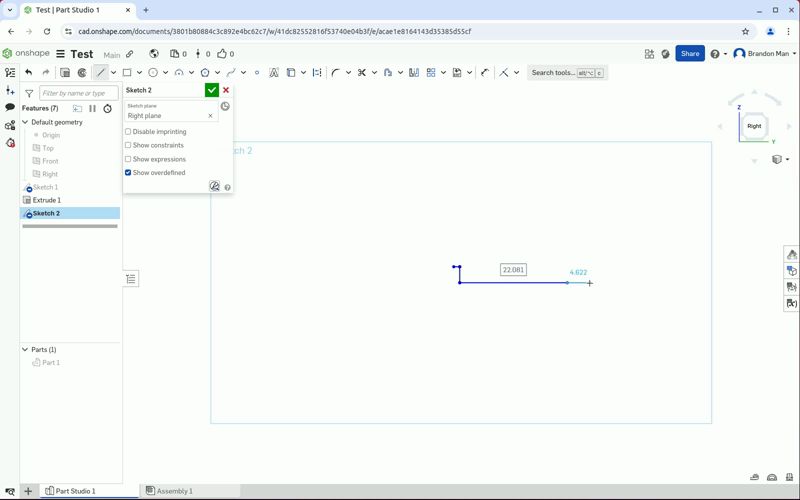
mouse_move(567, 266)
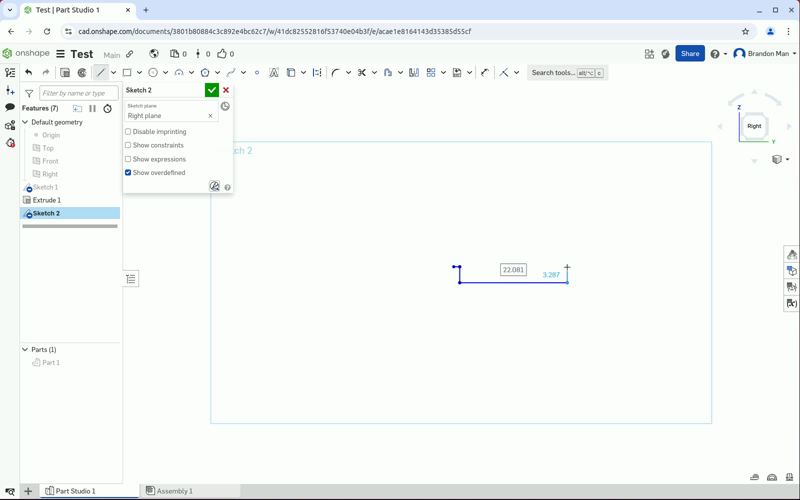
click(567, 266)
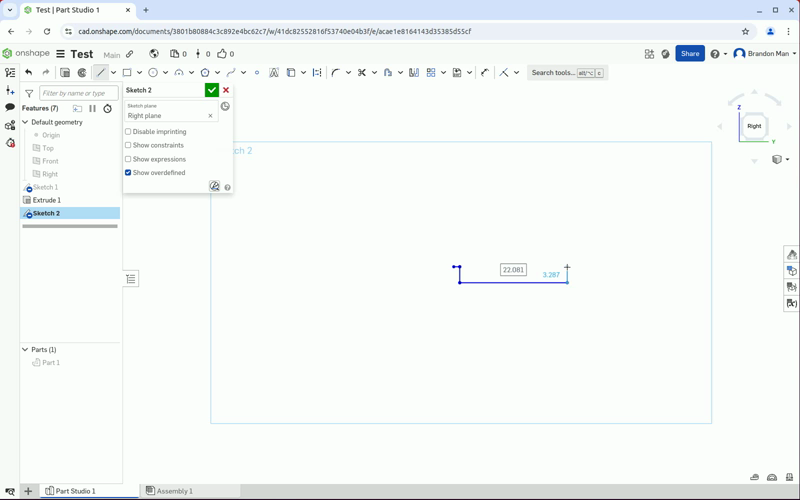
key_up(shift)
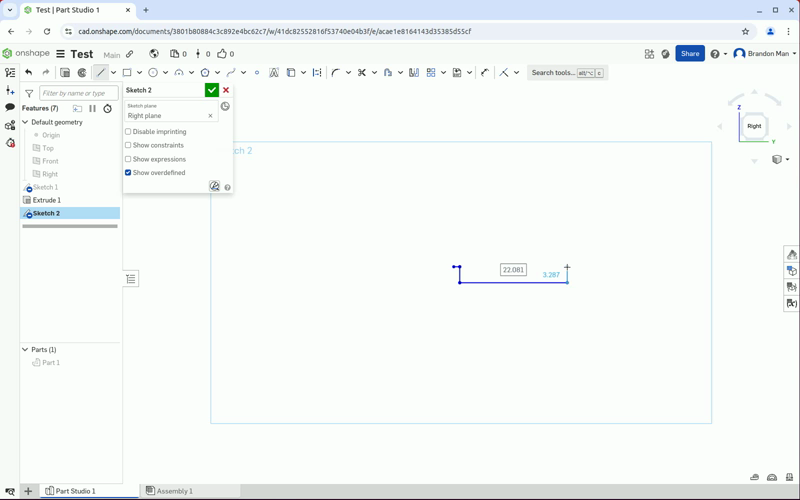
key_down(shift)
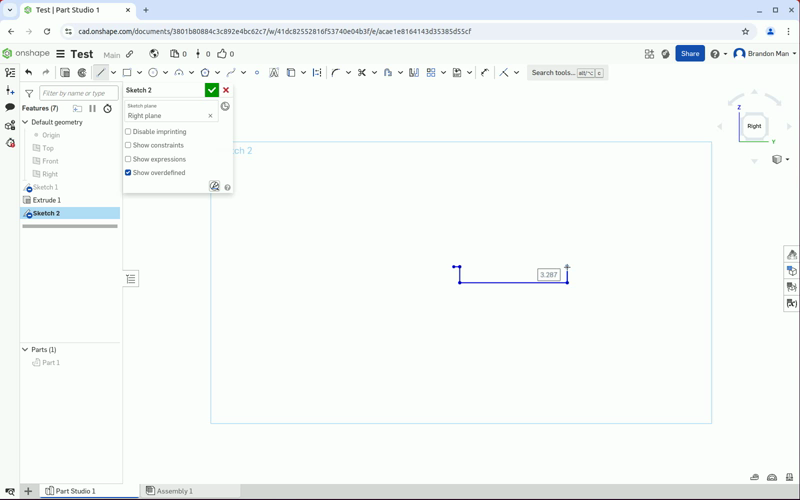
mouse_move(589, 266)
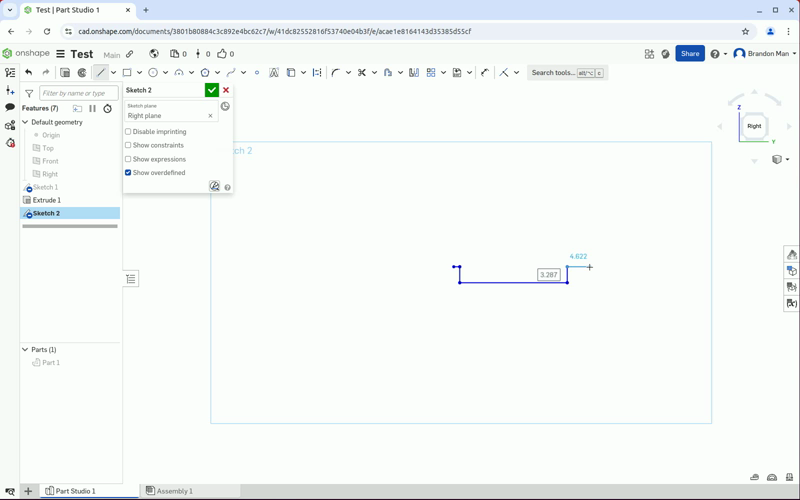
mouse_move(573, 266)
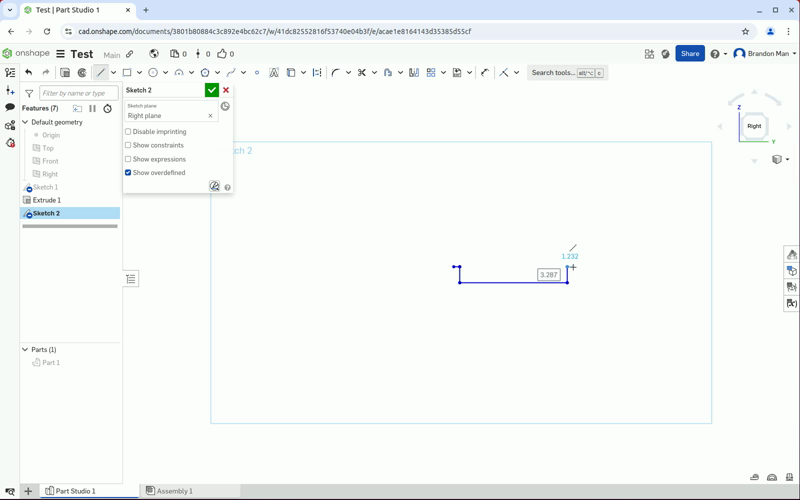
scroll(6)
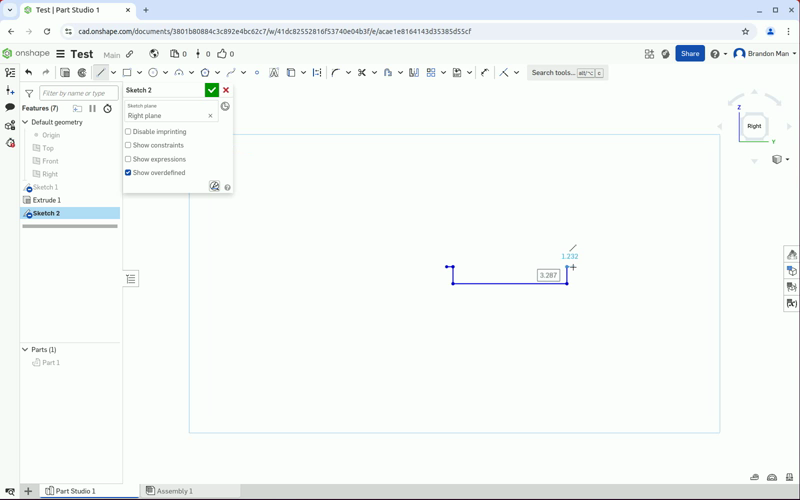
scroll(6)
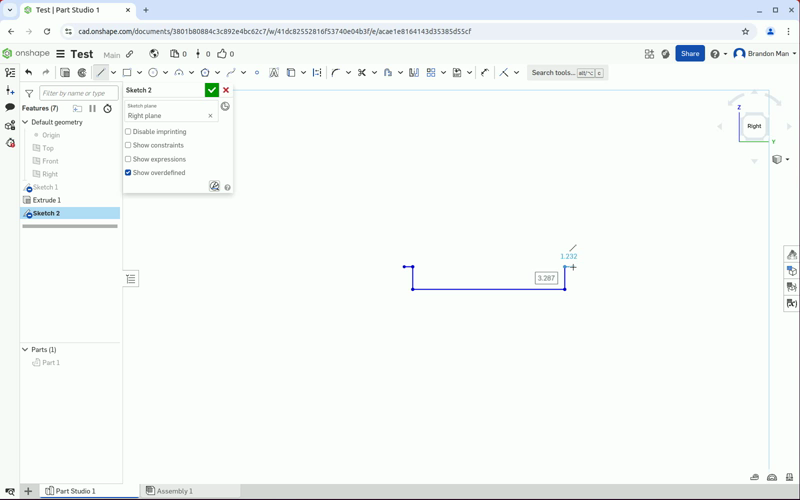
scroll(6)
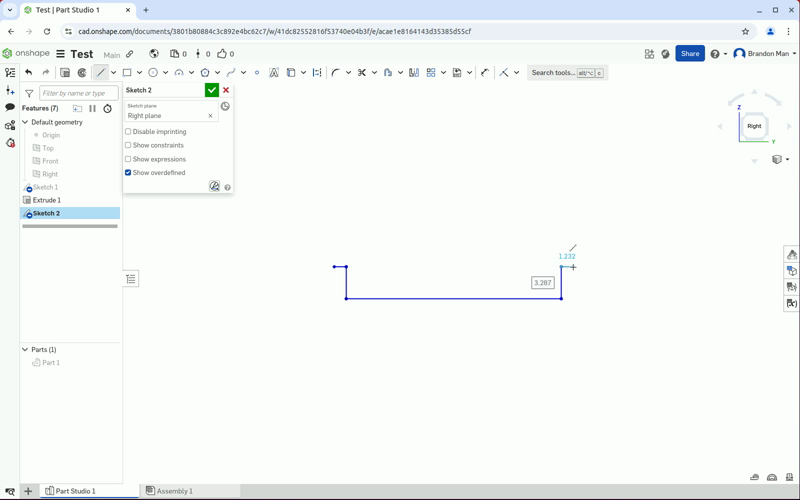
scroll(6)
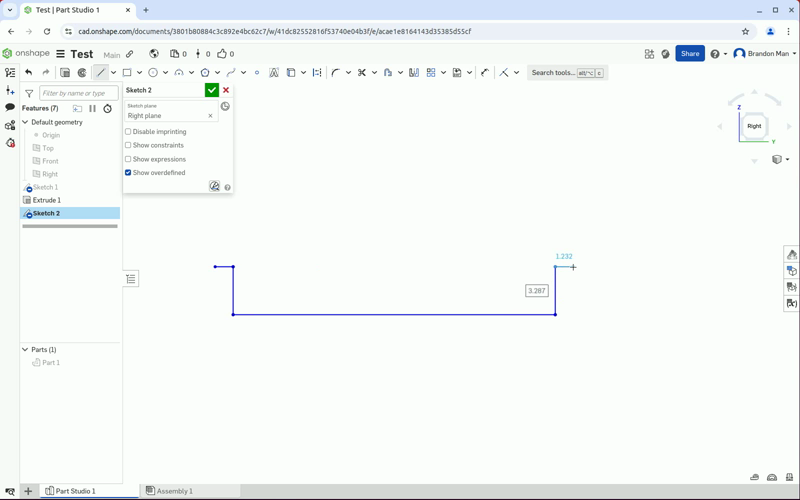
scroll(6)
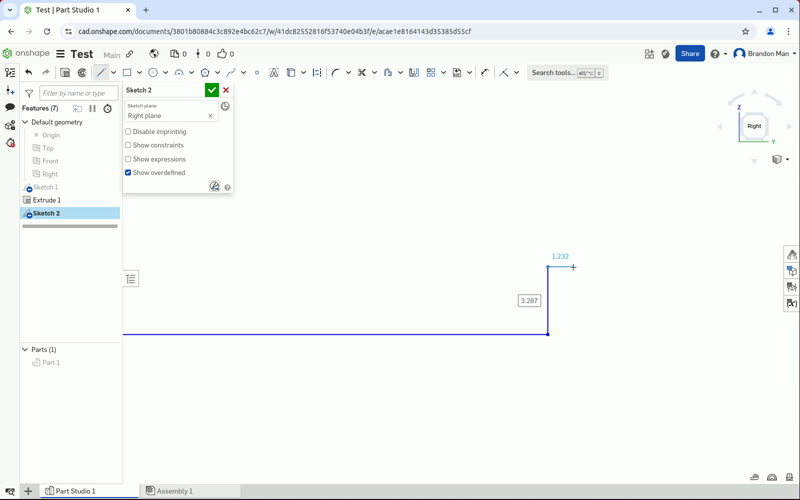
scroll(6)
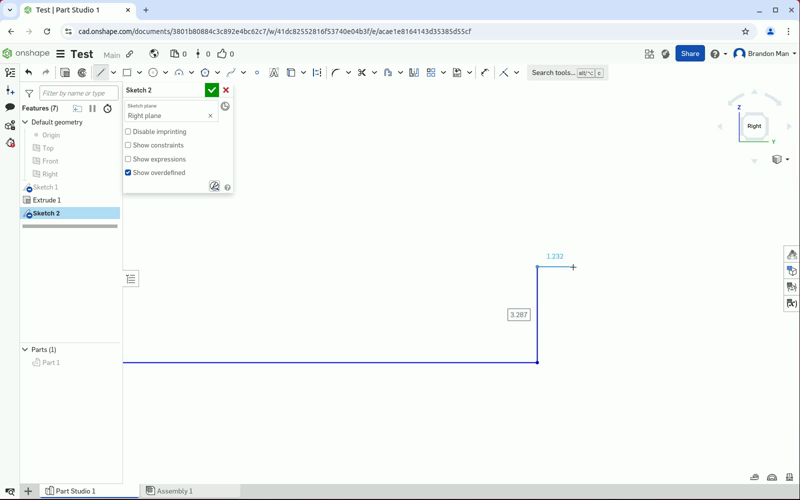
scroll(6)
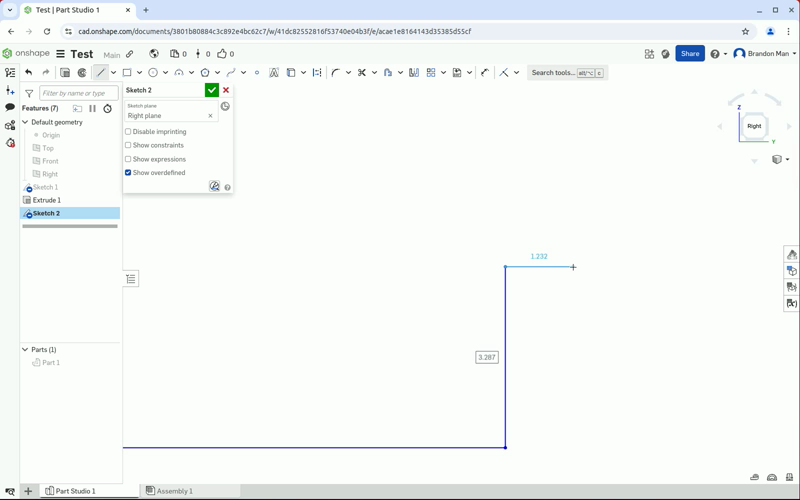
click(573, 266)
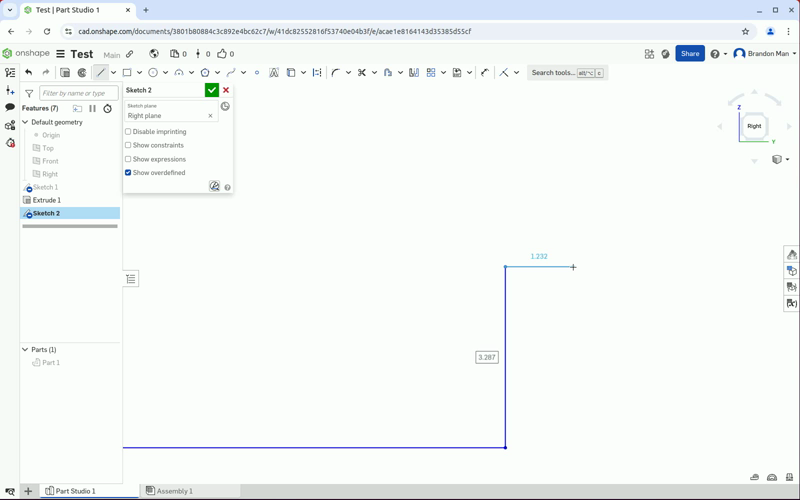
scroll(-6)
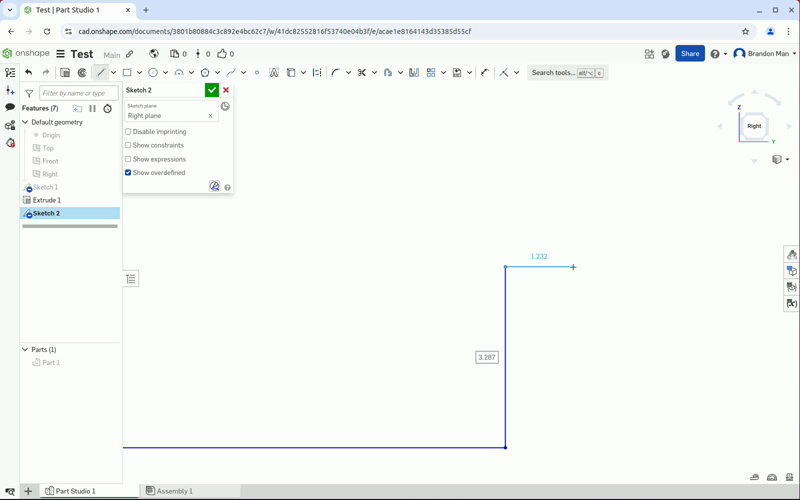
scroll(-6)
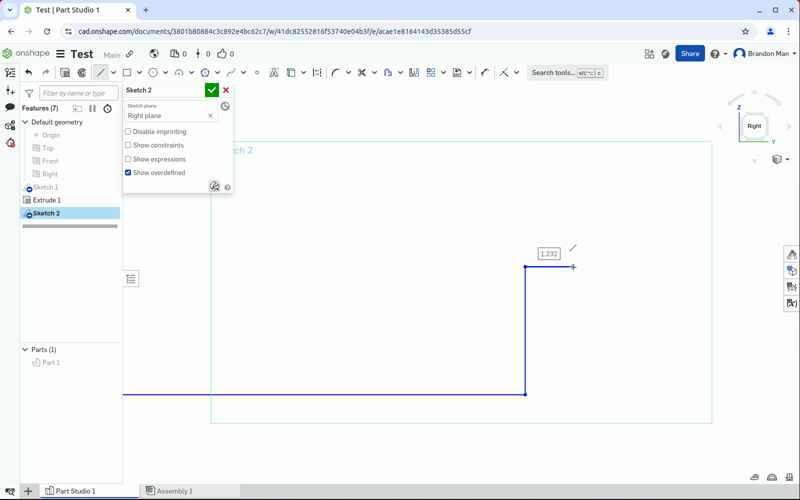
scroll(-6)
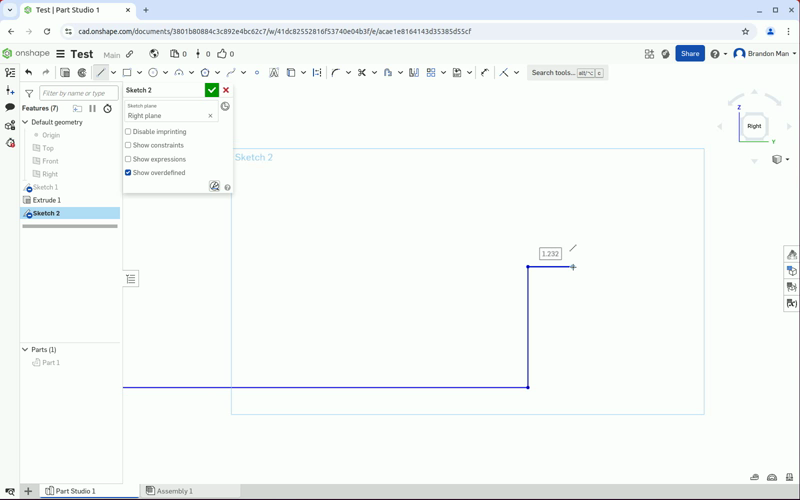
scroll(-6)
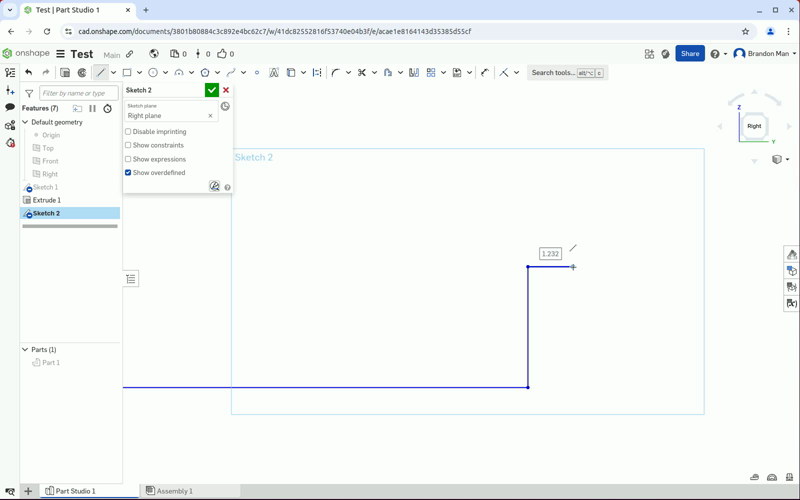
scroll(-6)
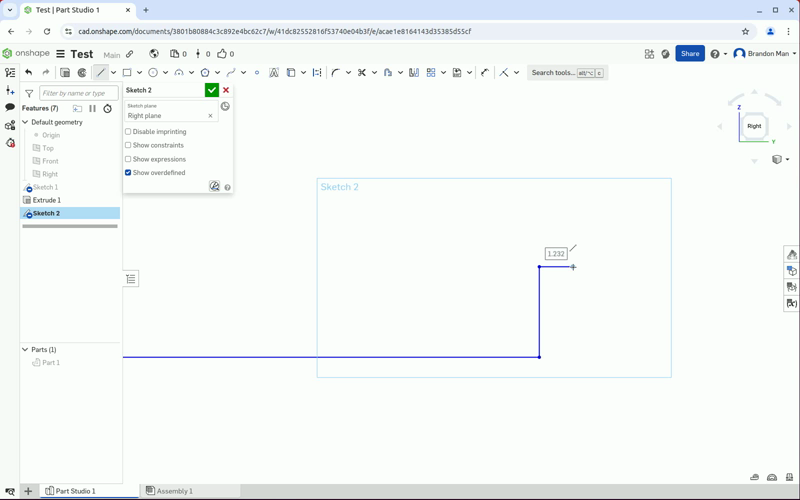
scroll(-6)
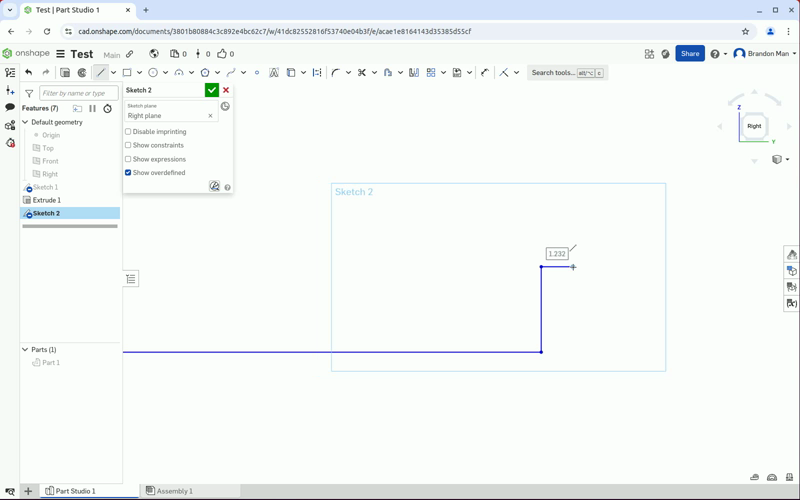
scroll(-6)
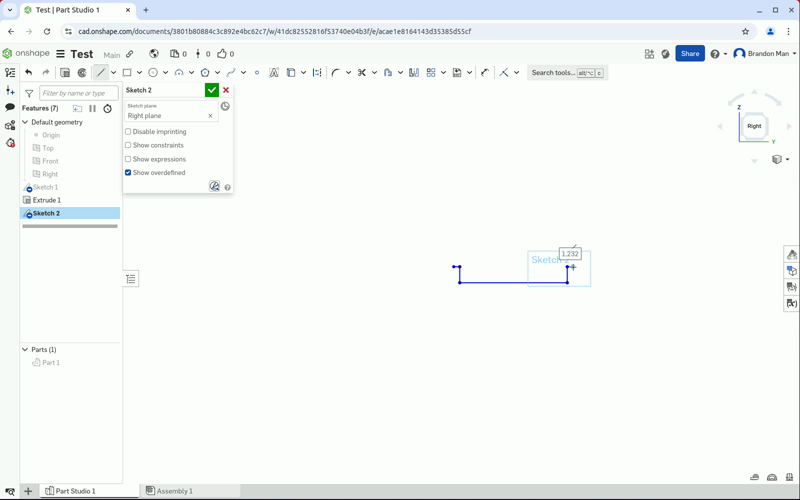
key_up(shift)
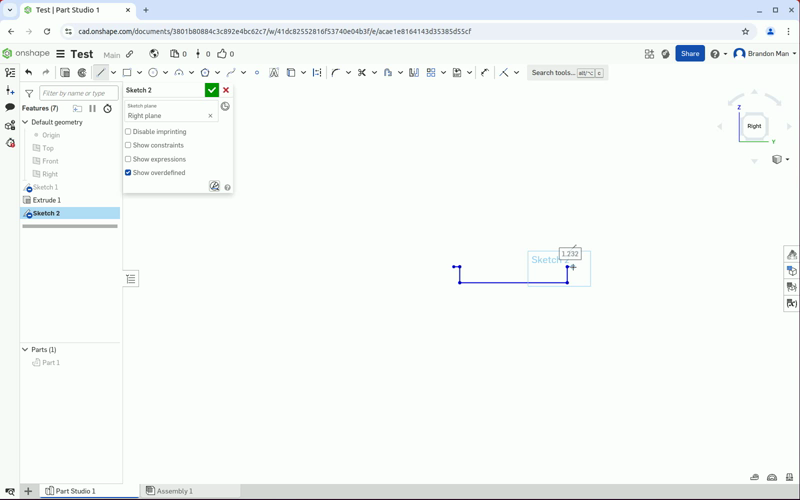
key_down(shift)
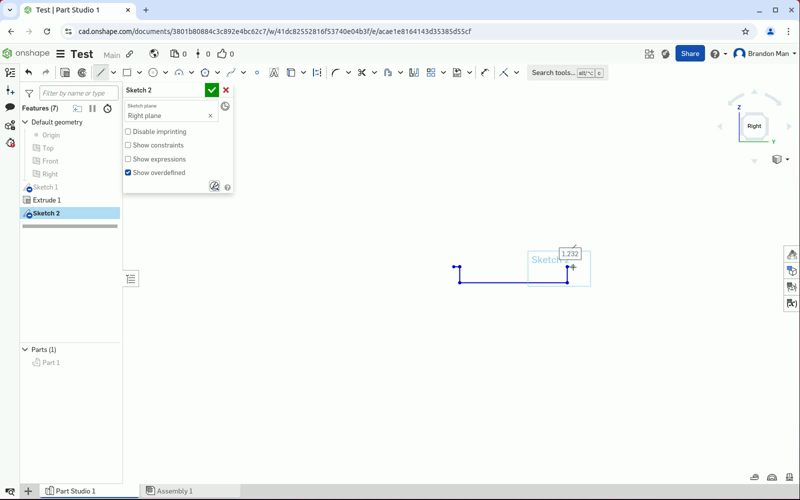
mouse_move(589, 266)
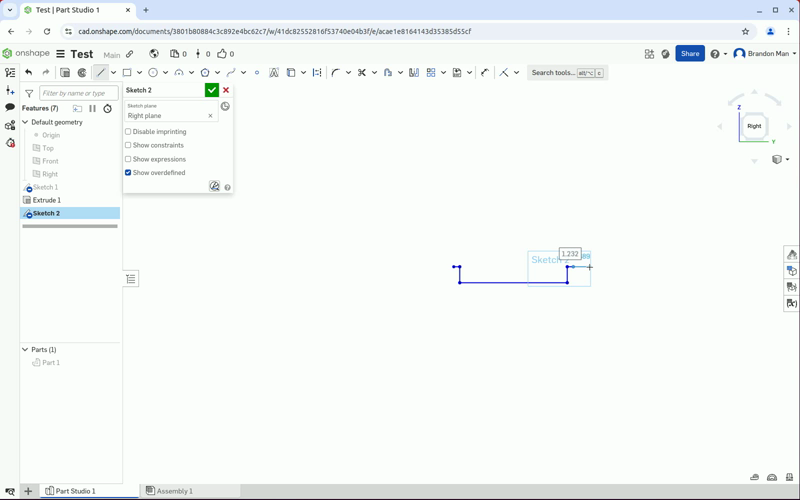
mouse_move(573, 250)
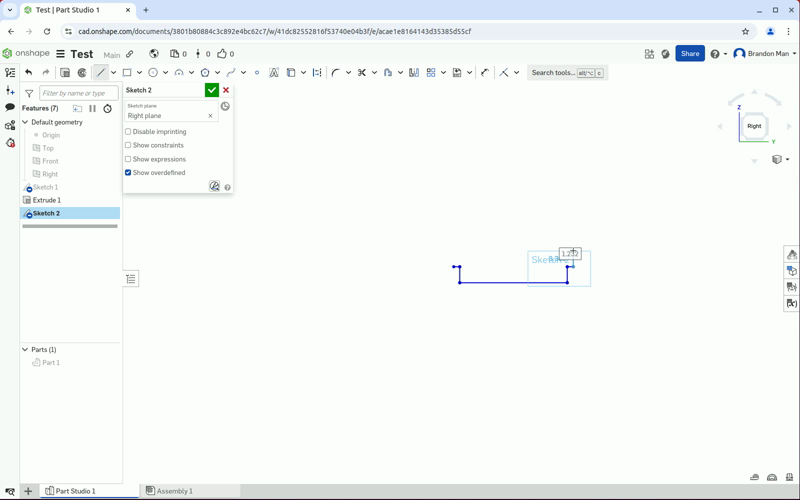
click(573, 250)
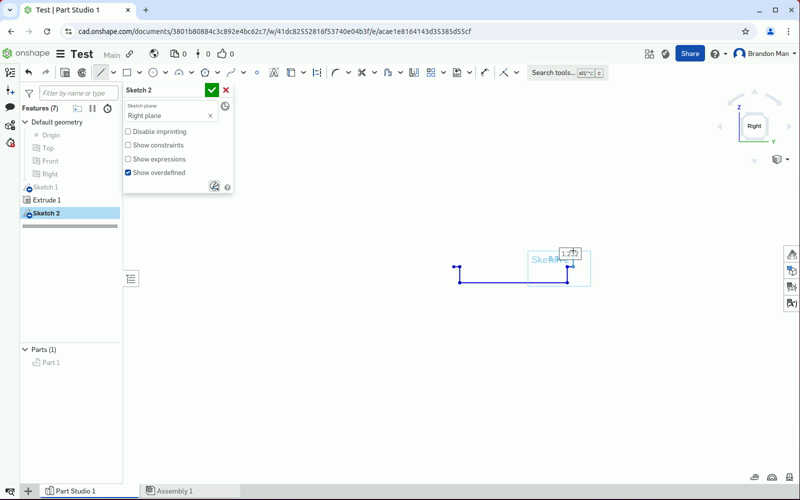
key_up(shift)
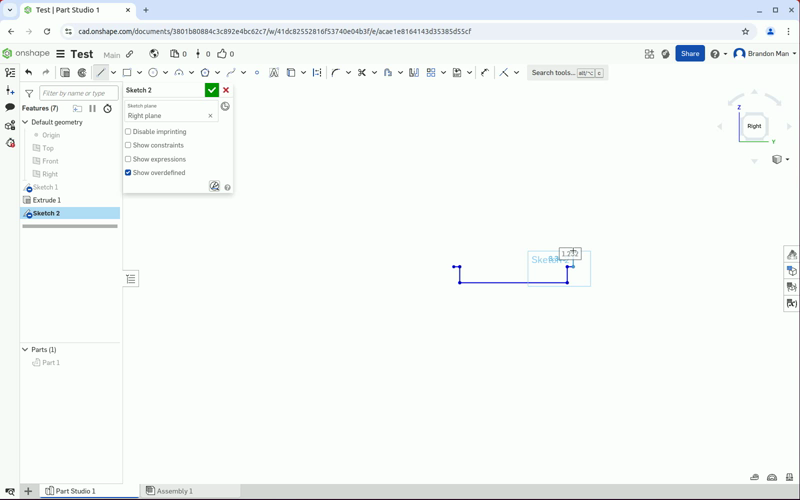
key_down(shift)
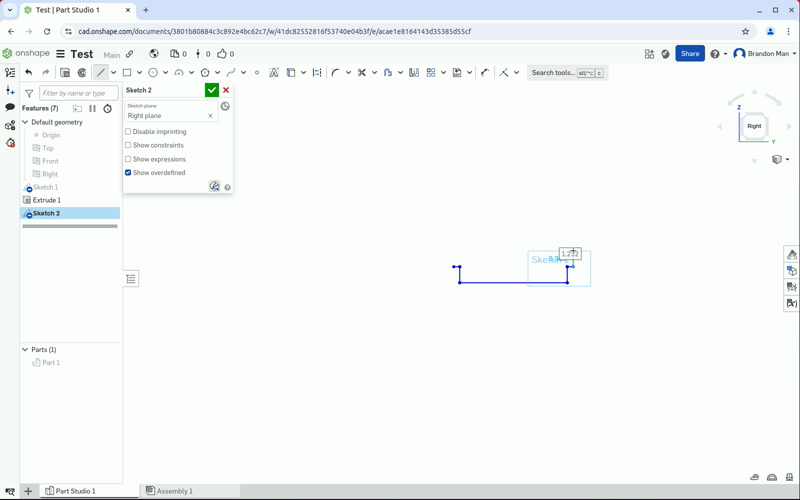
mouse_move(589, 250)
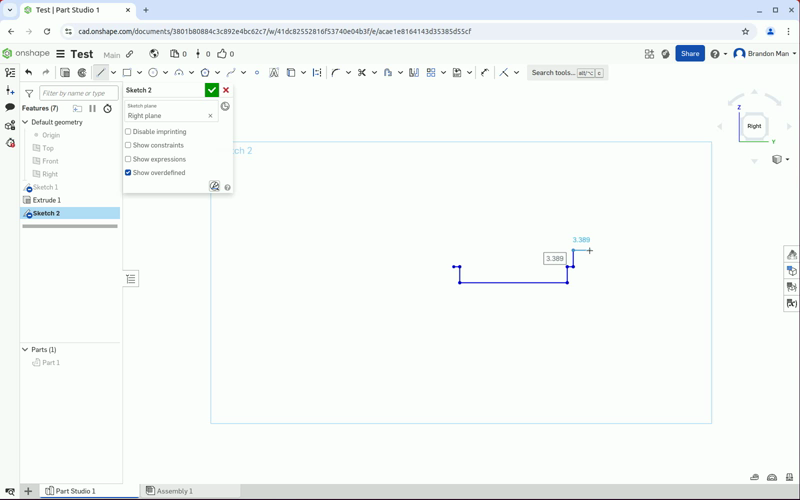
mouse_move(567, 250)
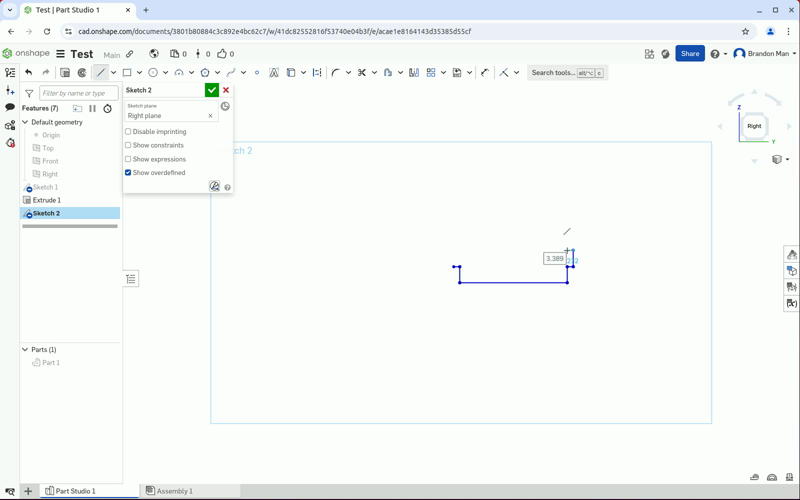
scroll(6)
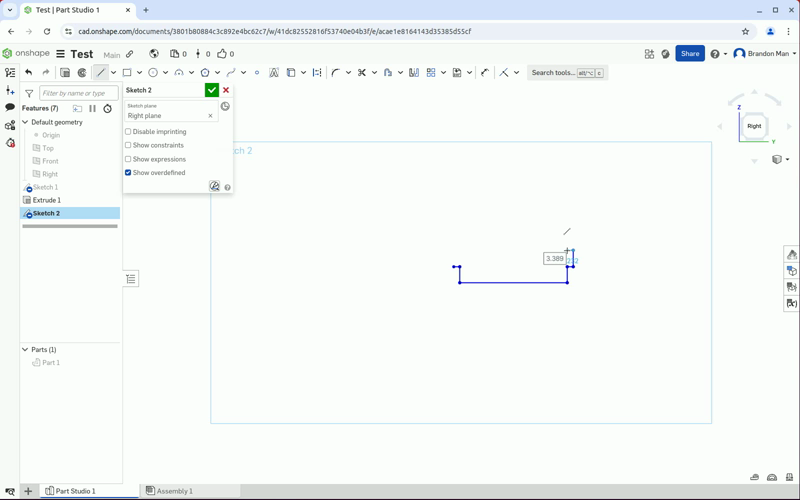
scroll(6)
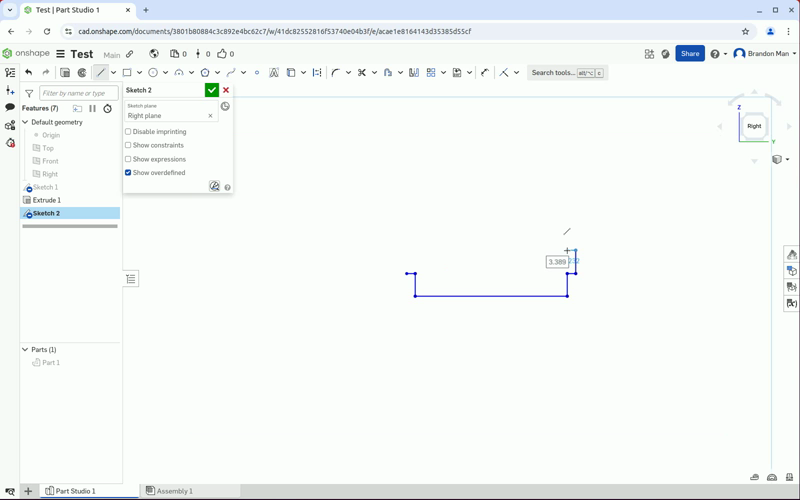
scroll(6)
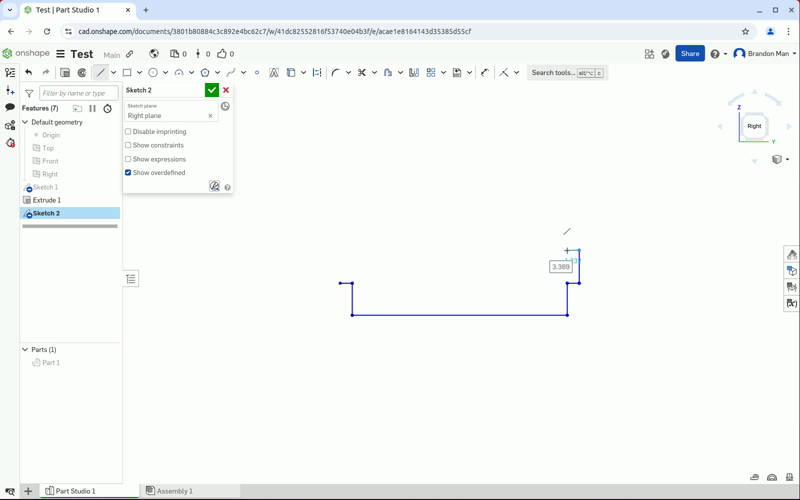
scroll(6)
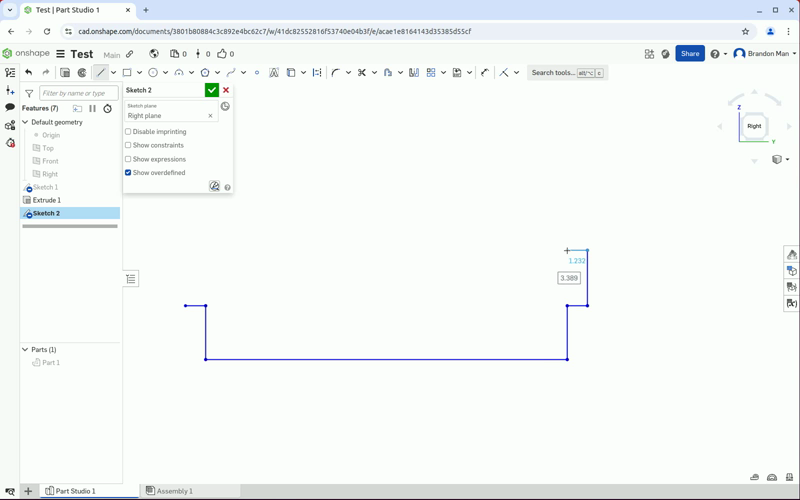
scroll(6)
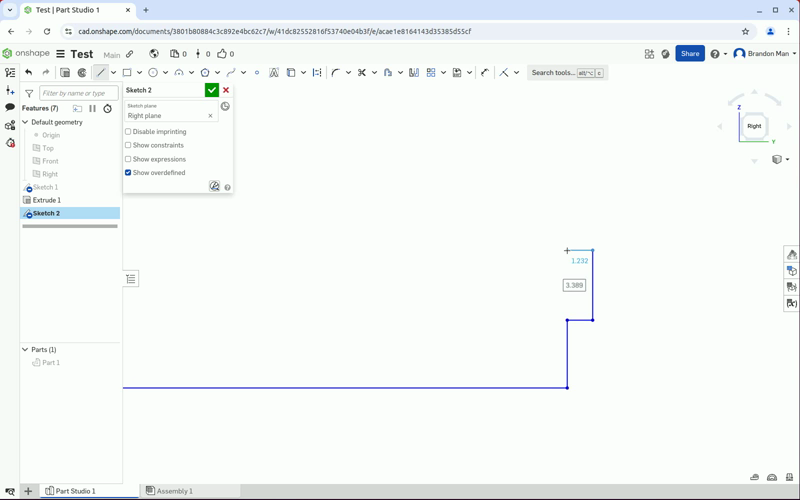
scroll(6)
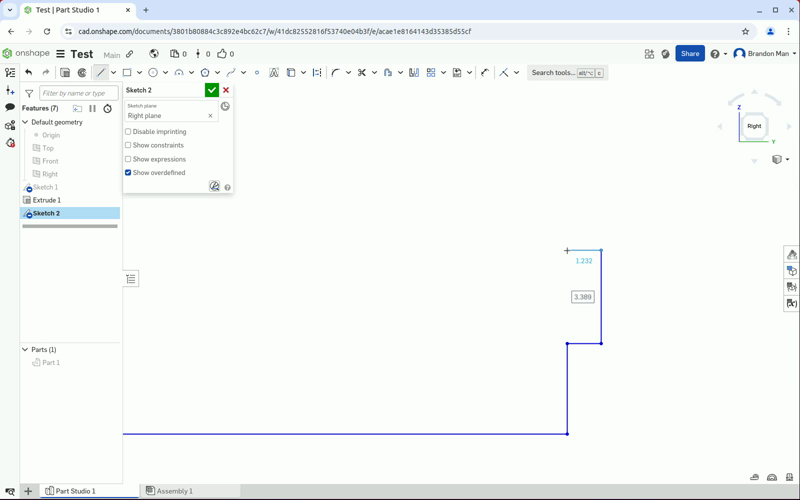
scroll(6)
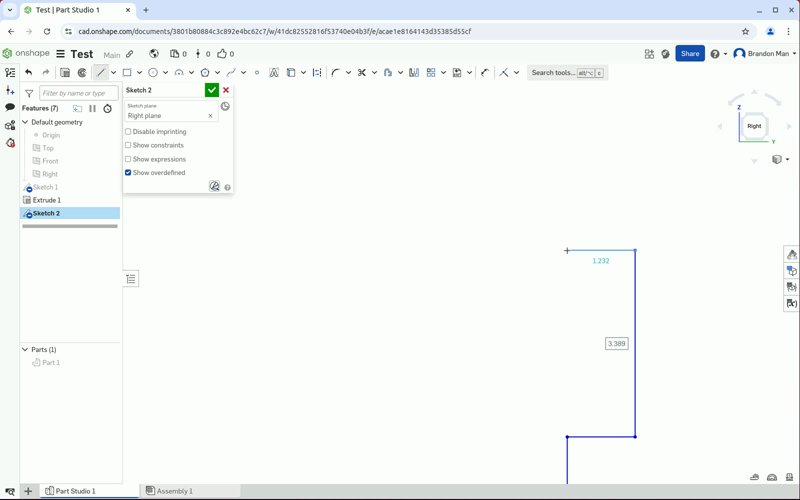
click(567, 250)
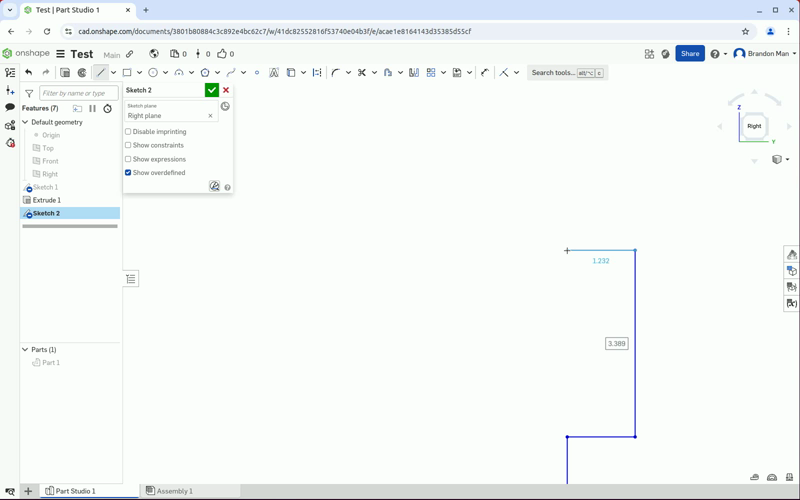
scroll(-6)
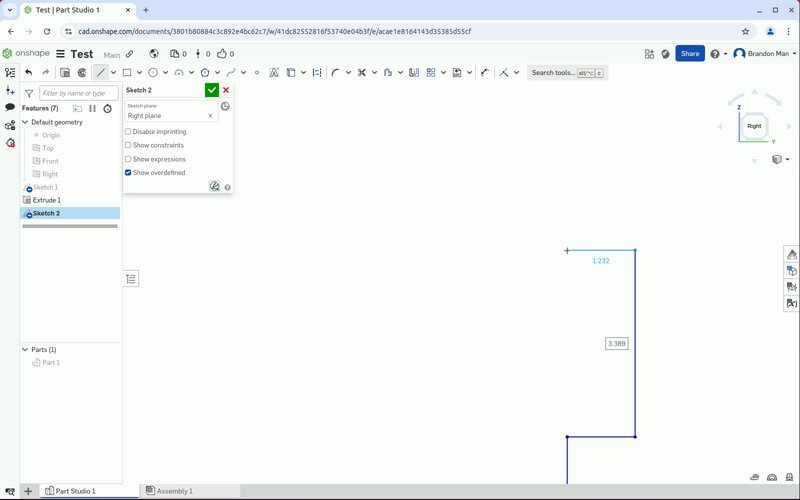
scroll(-6)
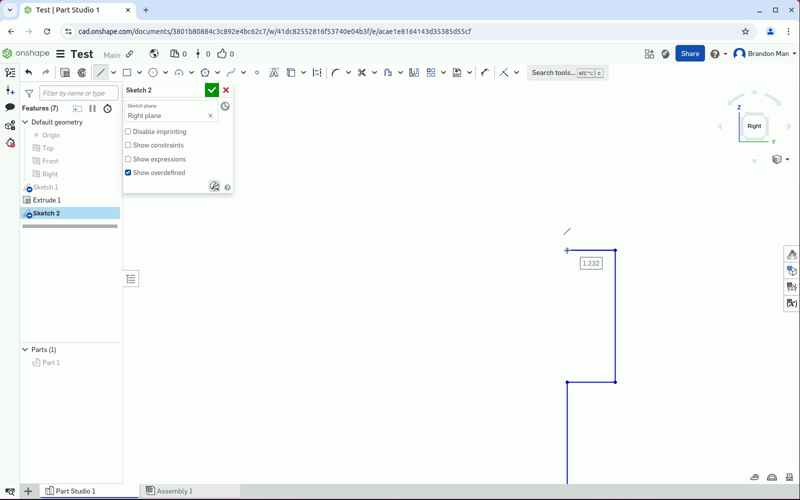
scroll(-6)
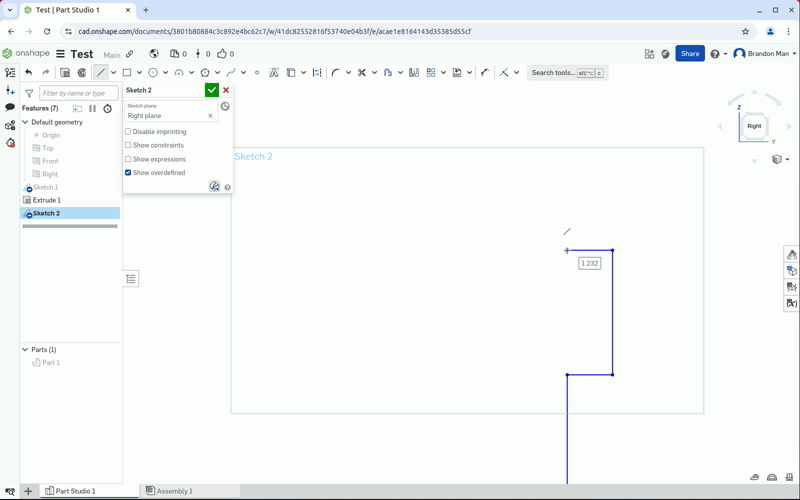
scroll(-6)
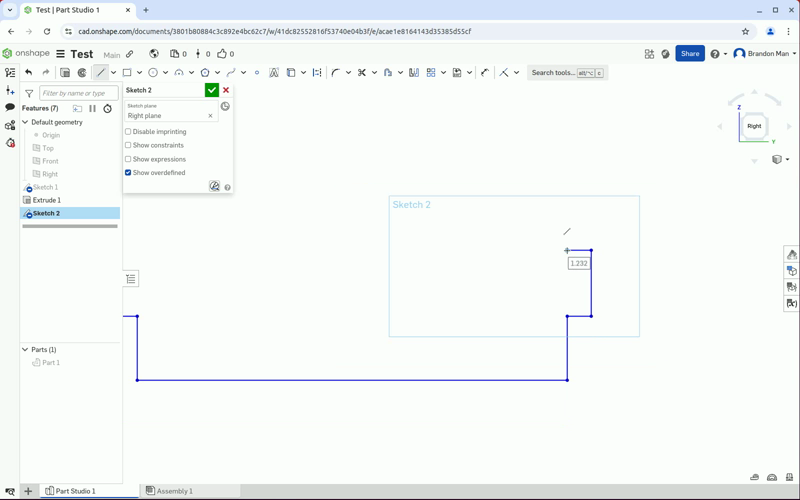
scroll(-6)
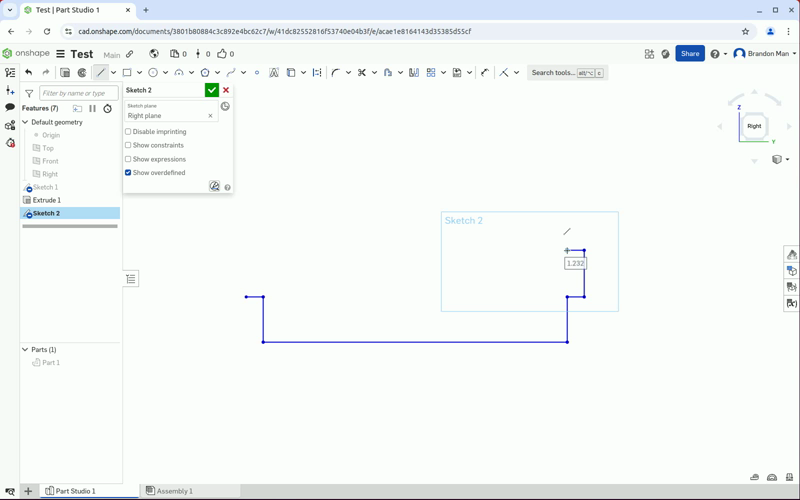
scroll(-6)
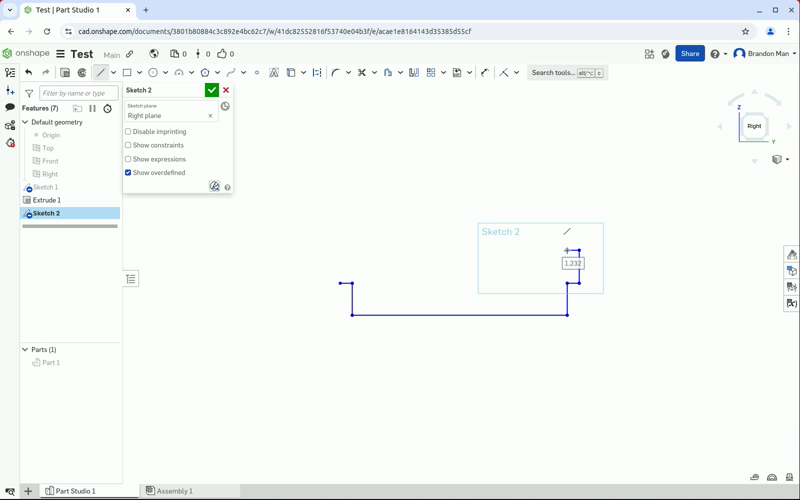
scroll(-6)
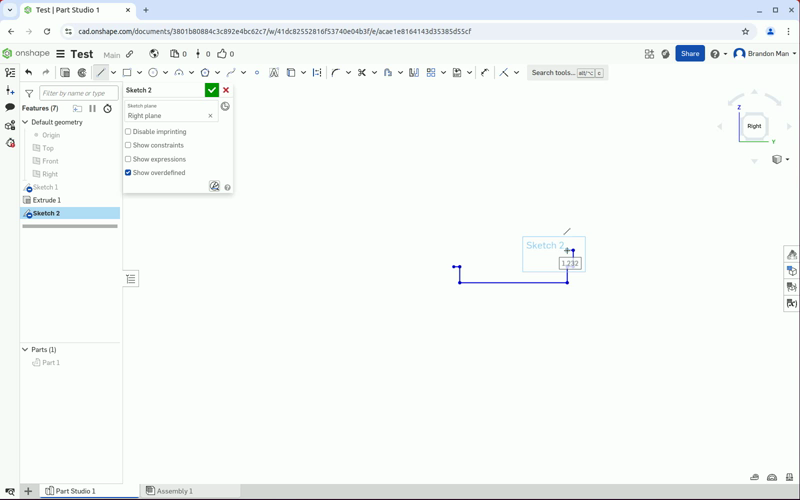
key_up(shift)
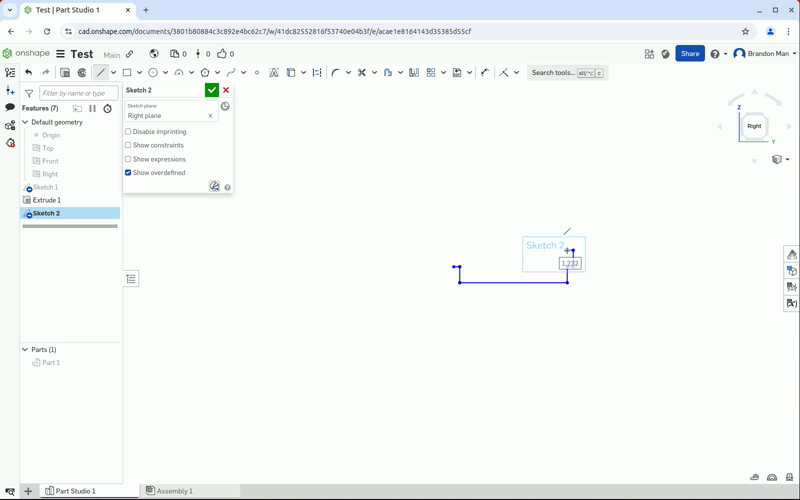
key_down(shift)
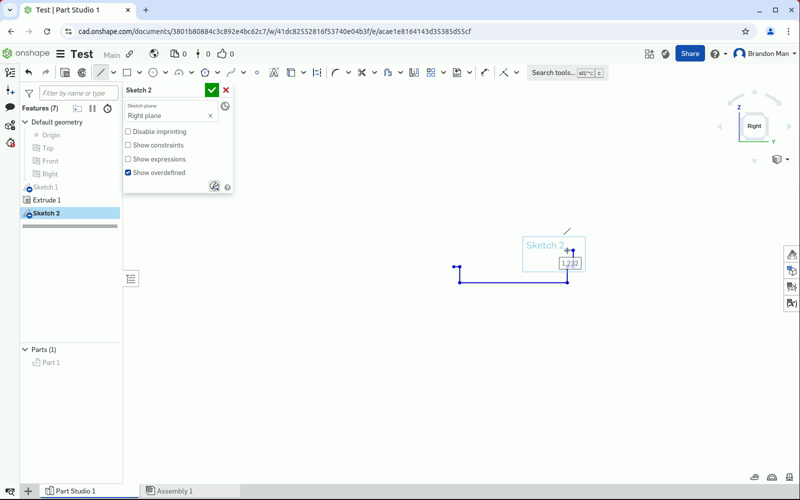
mouse_move(589, 250)
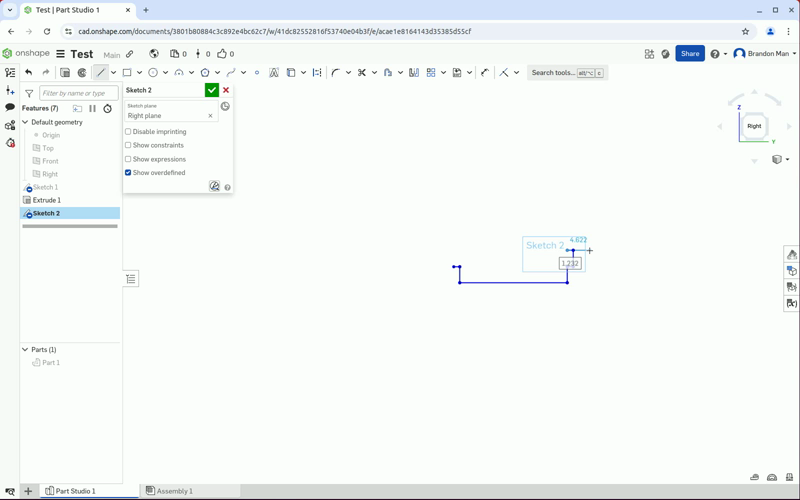
mouse_move(567, 234)
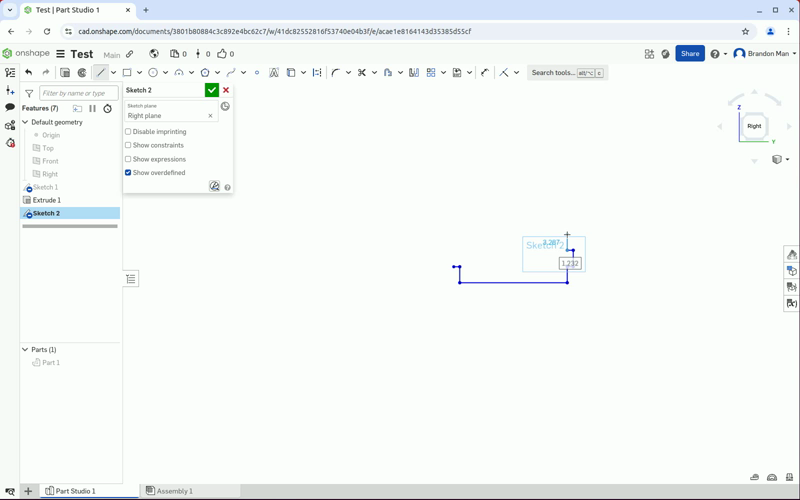
click(567, 234)
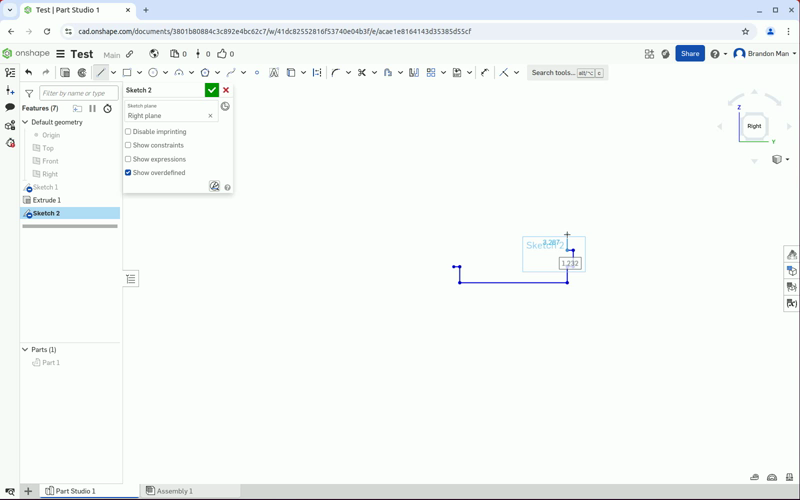
key_up(shift)
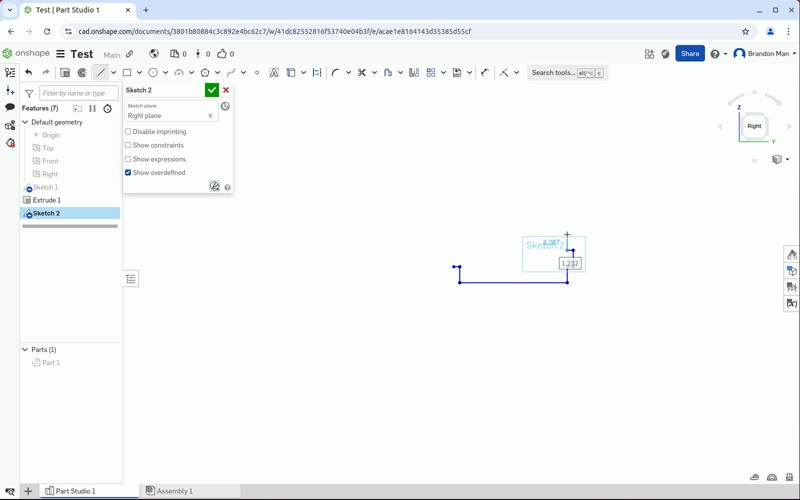
key_down(shift)
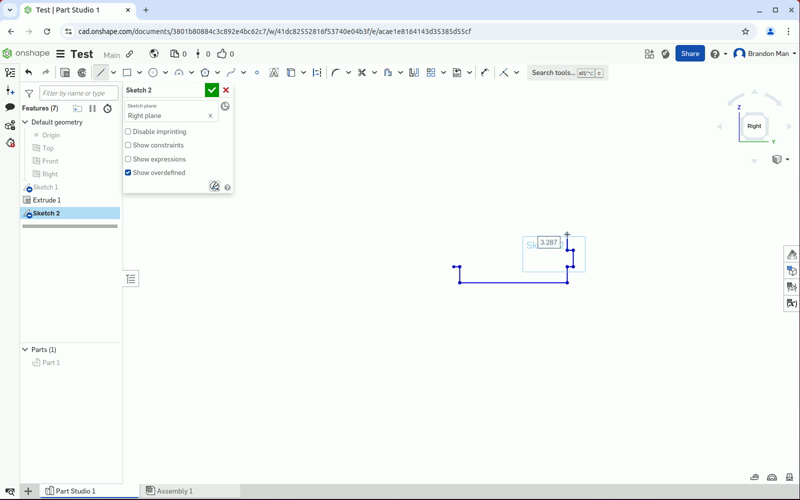
mouse_move(459, 234)
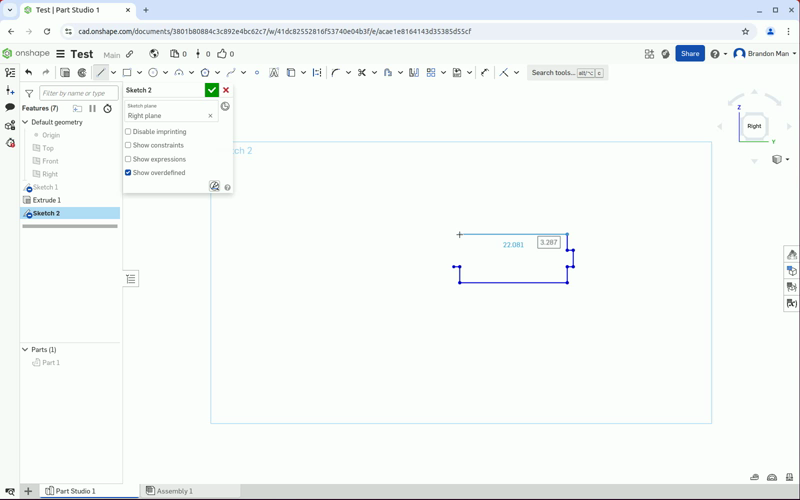
click(459, 234)
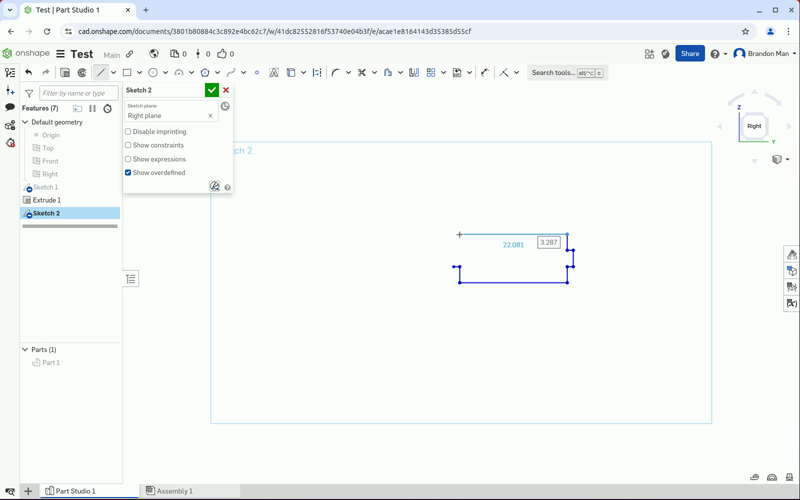
key_up(shift)
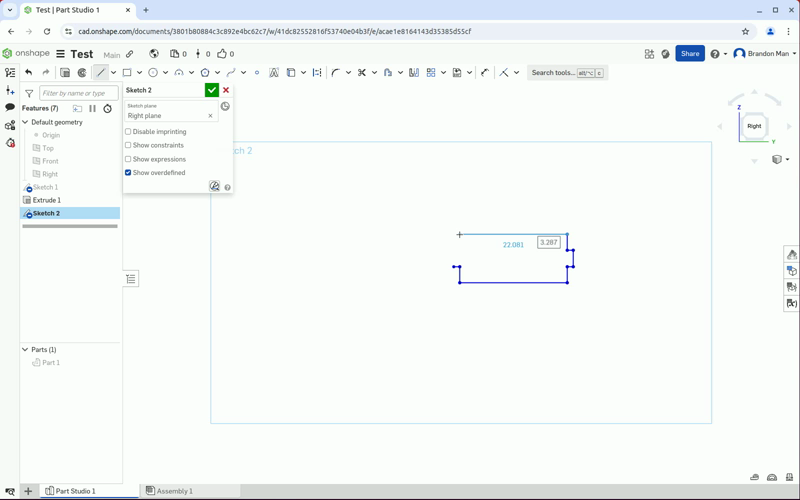
key_down(shift)
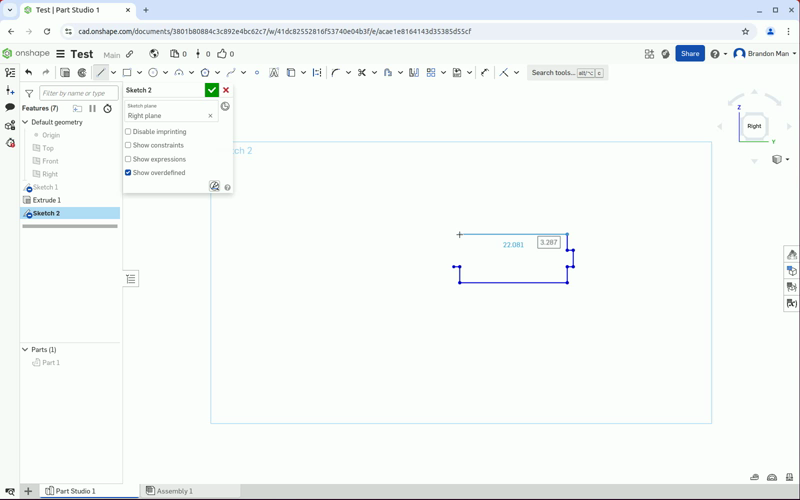
mouse_move(489, 234)
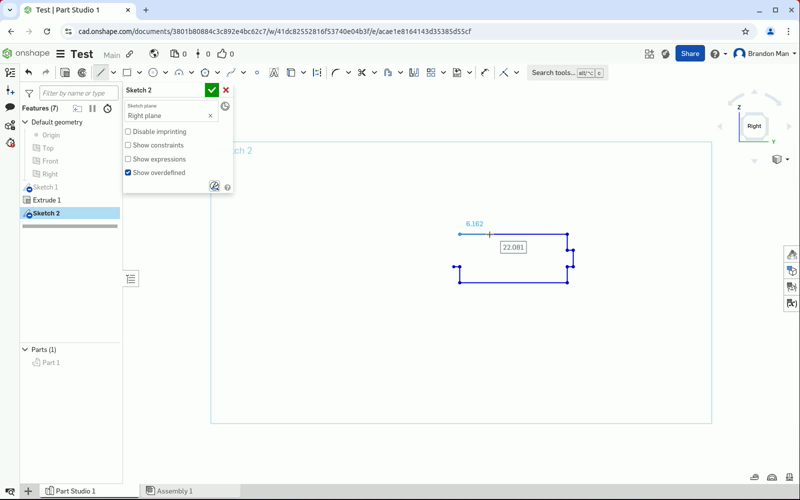
mouse_move(459, 250)
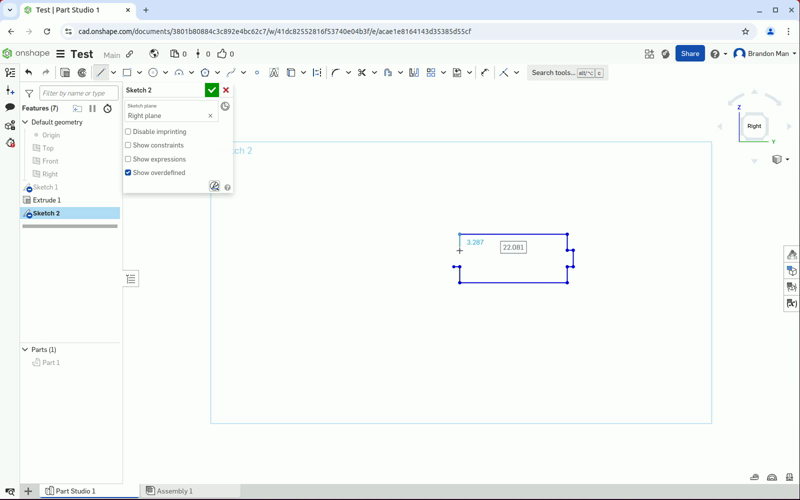
click(459, 250)
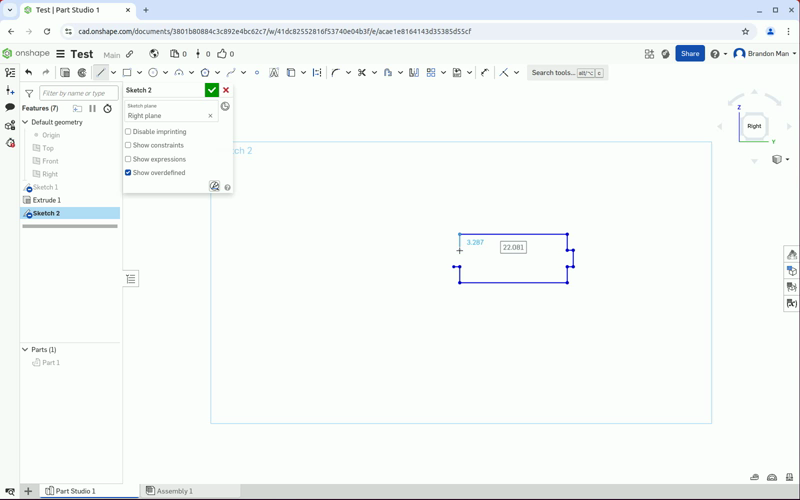
key_up(shift)
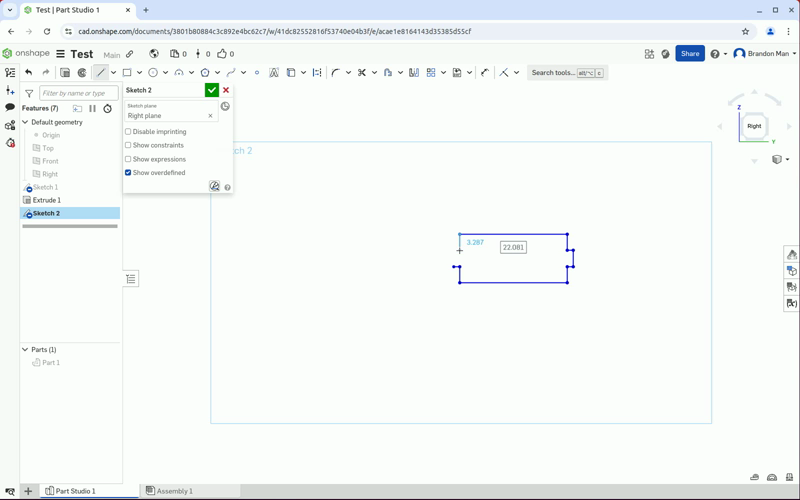
key_down(shift)
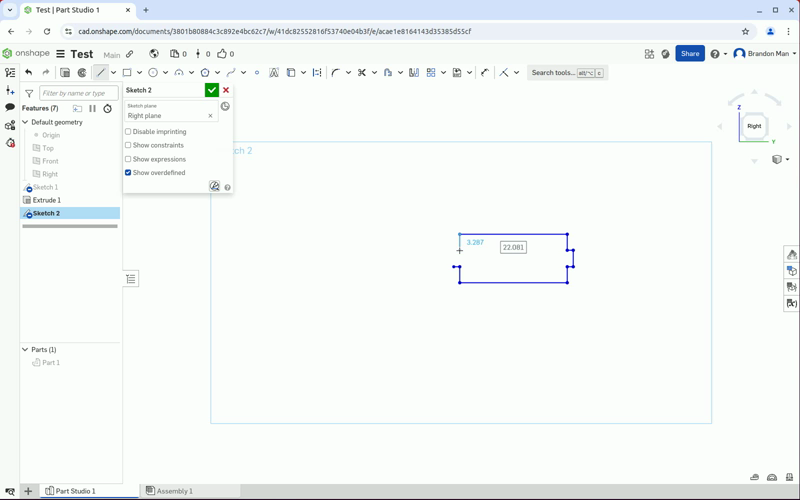
mouse_move(489, 250)
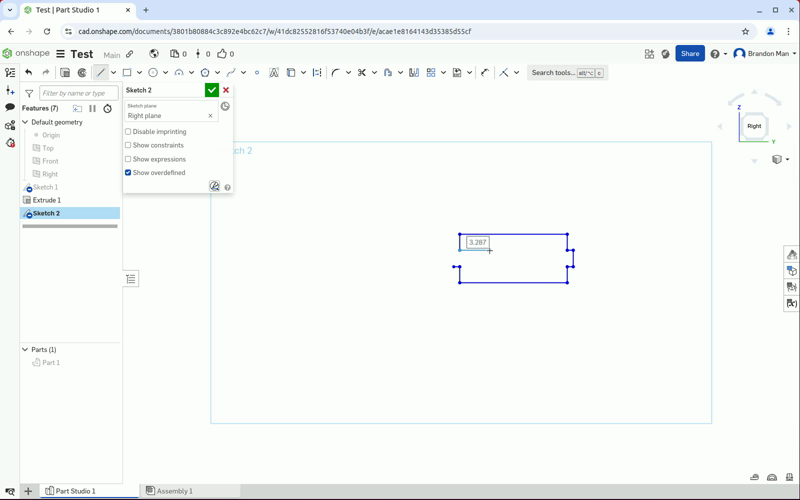
mouse_move(453, 250)
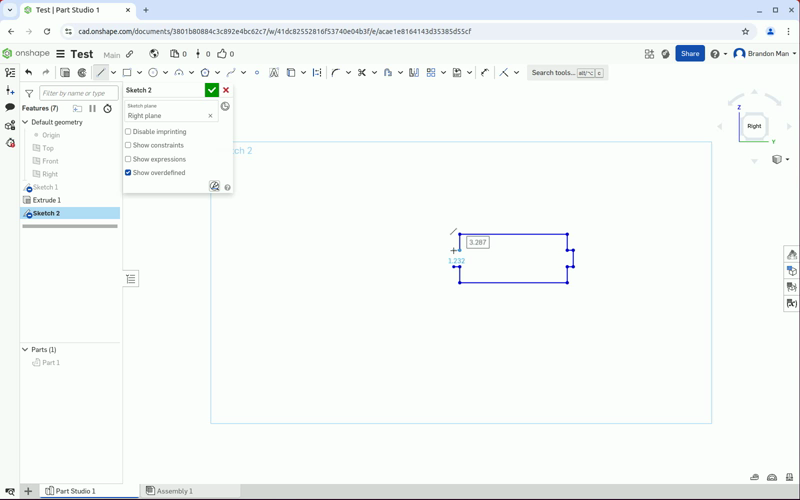
scroll(6)
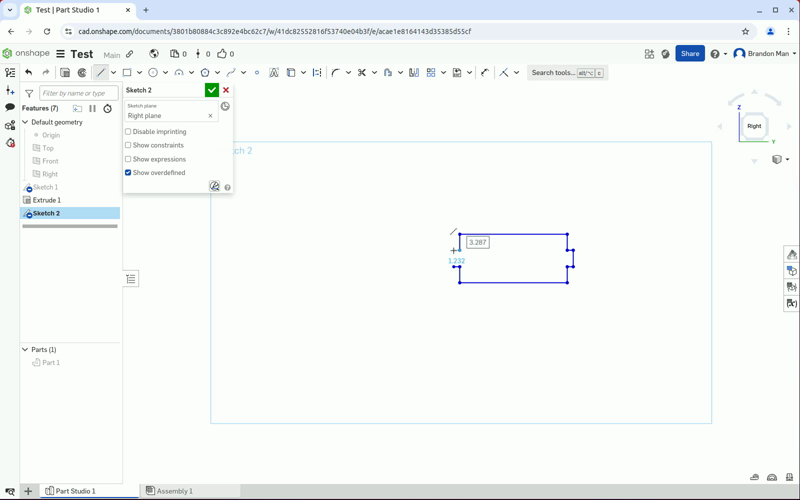
scroll(6)
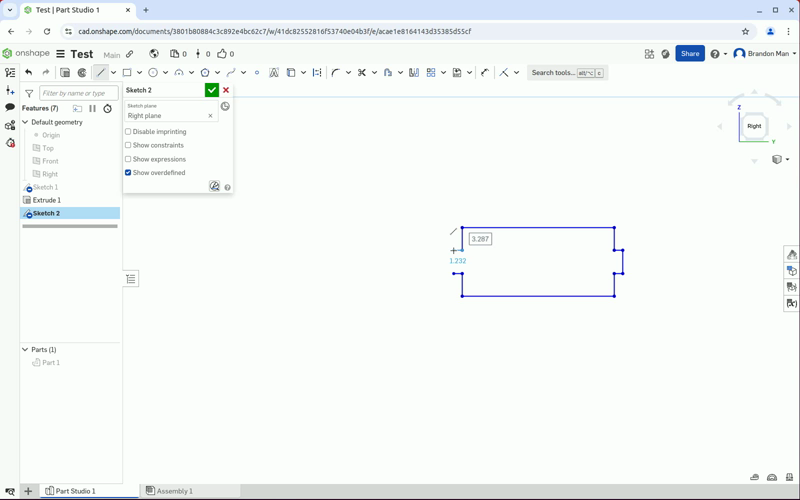
scroll(6)
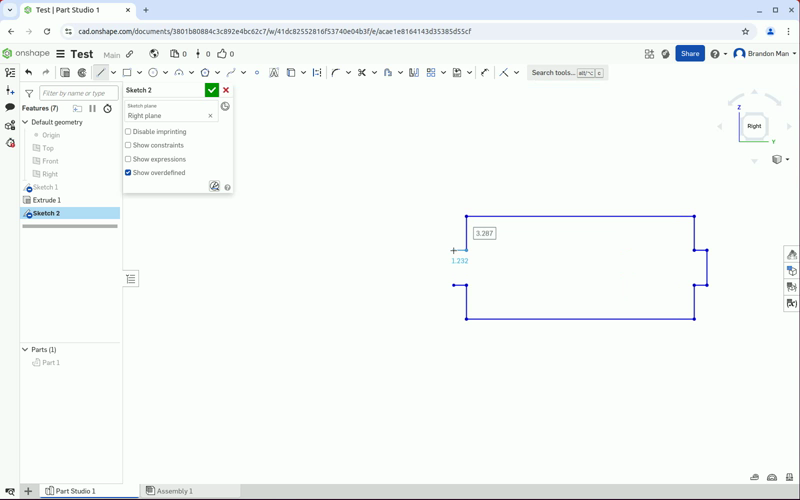
scroll(6)
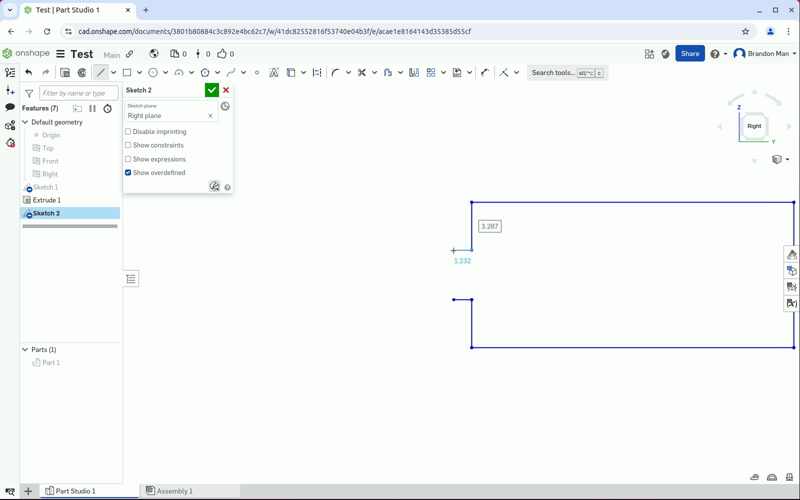
scroll(6)
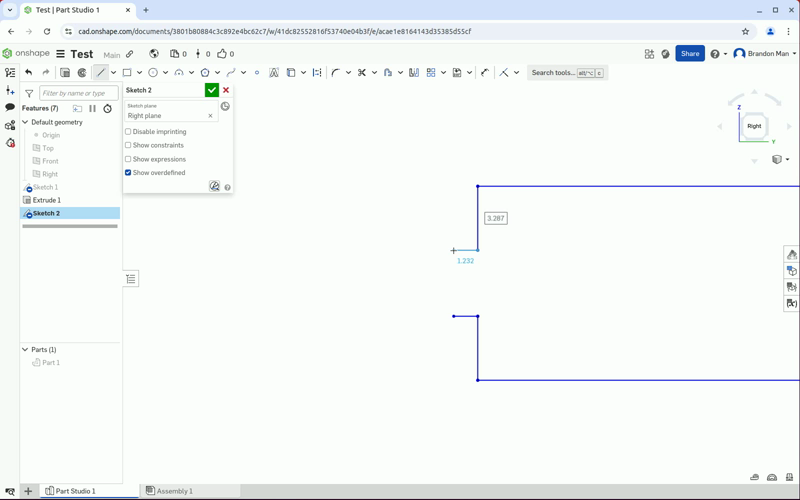
scroll(6)
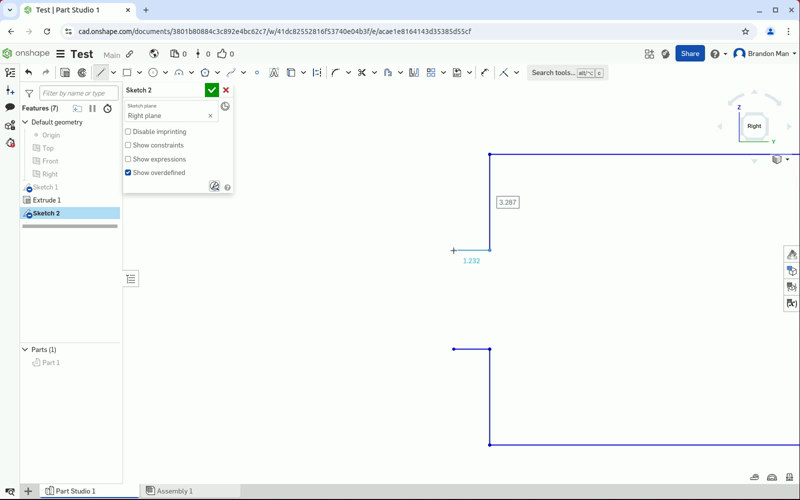
scroll(6)
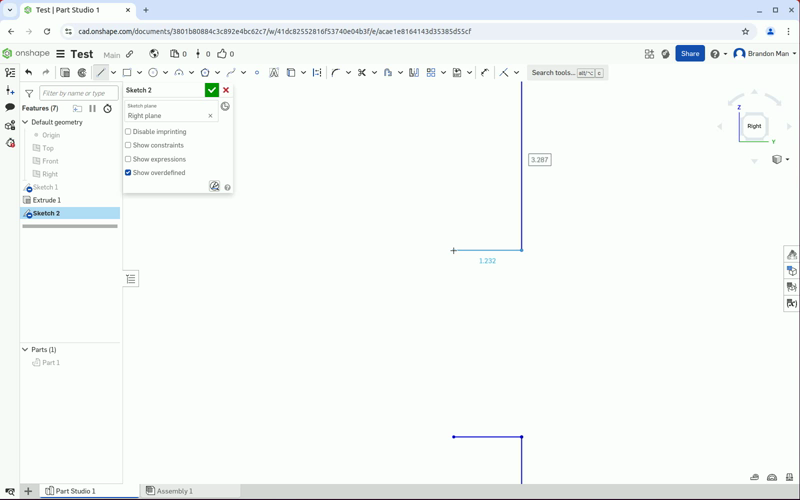
click(453, 250)
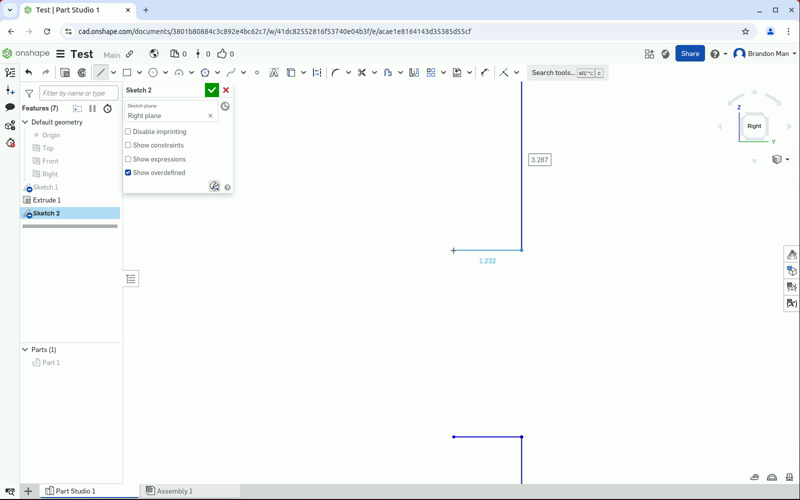
scroll(-6)
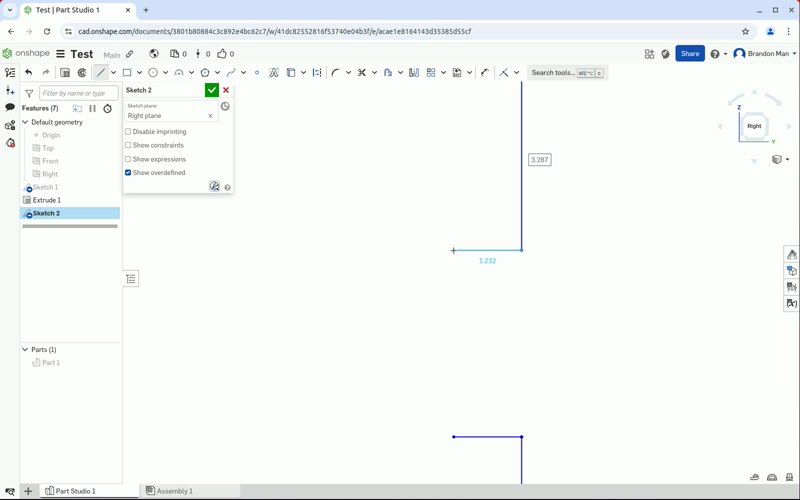
scroll(-6)
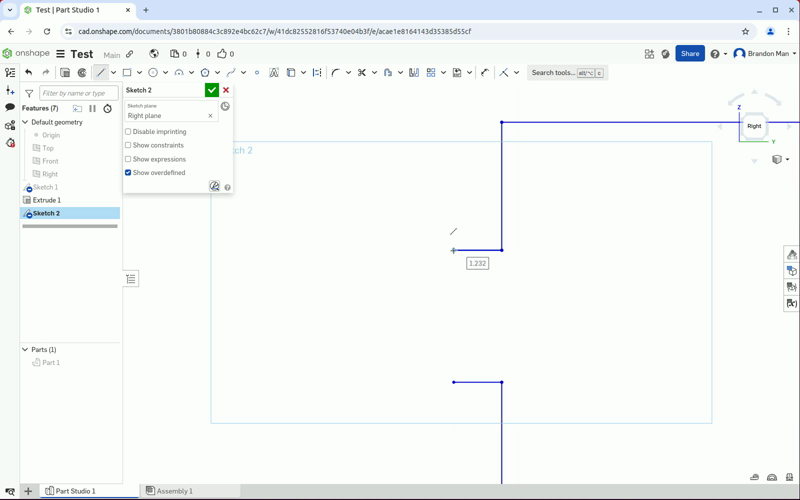
scroll(-6)
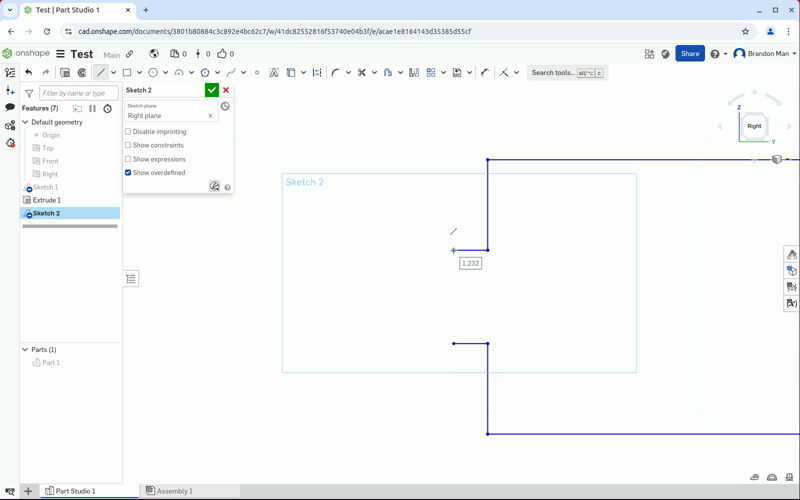
scroll(-6)
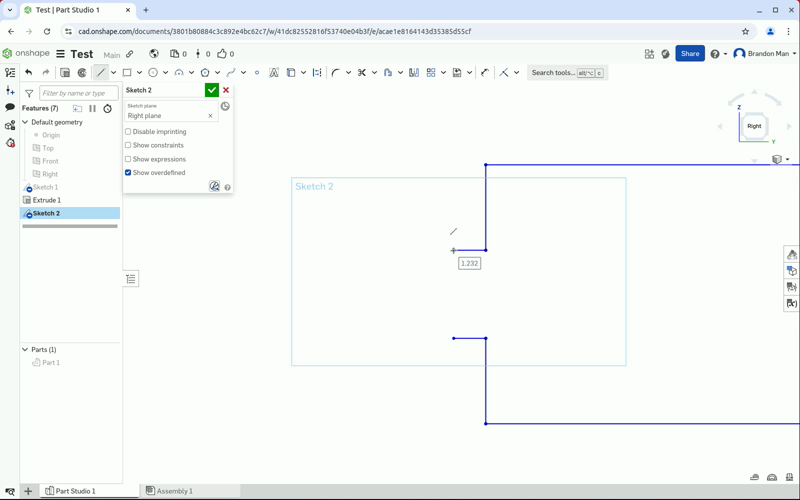
scroll(-6)
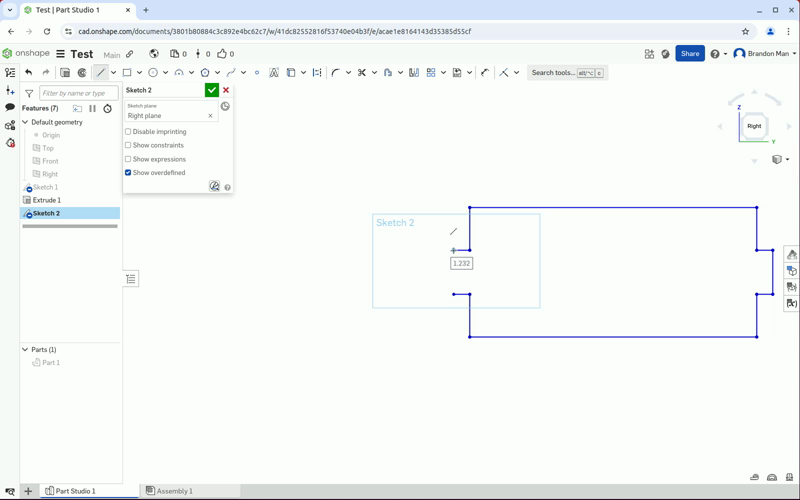
scroll(-6)
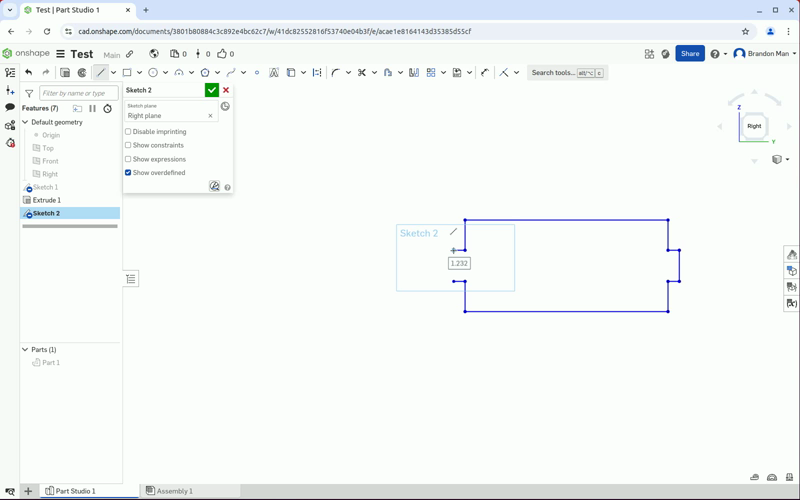
scroll(-6)
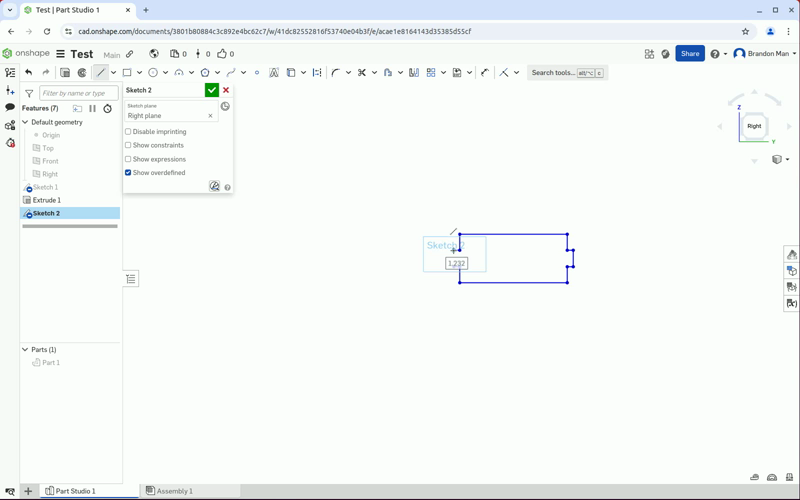
key_up(shift)
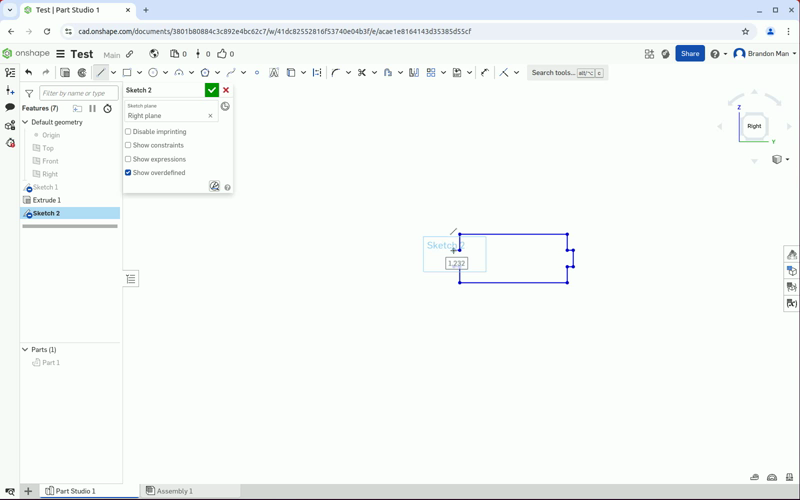
mouse_move(483, 250)
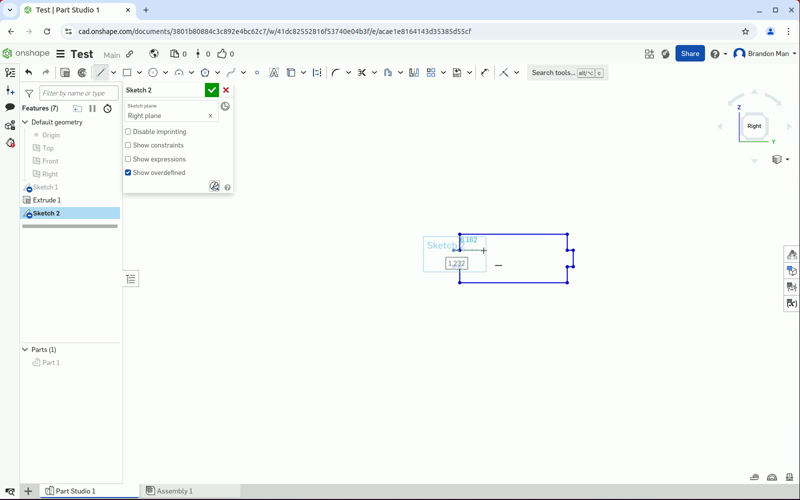
key_down(shift)
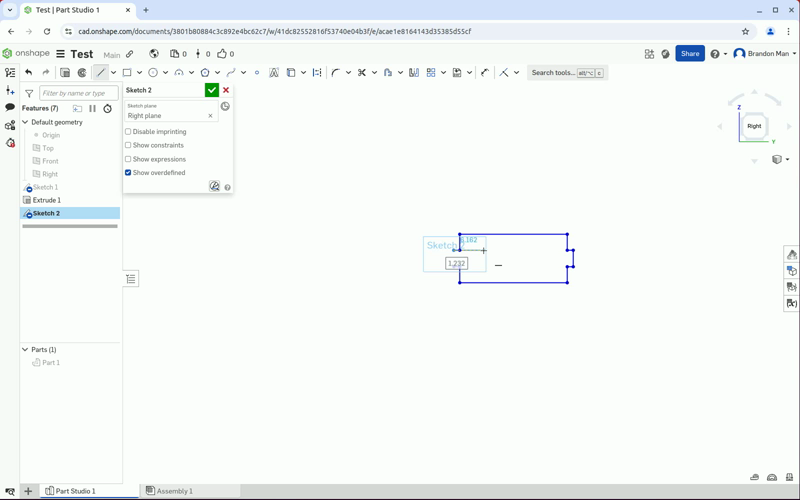
mouse_move(453, 266)
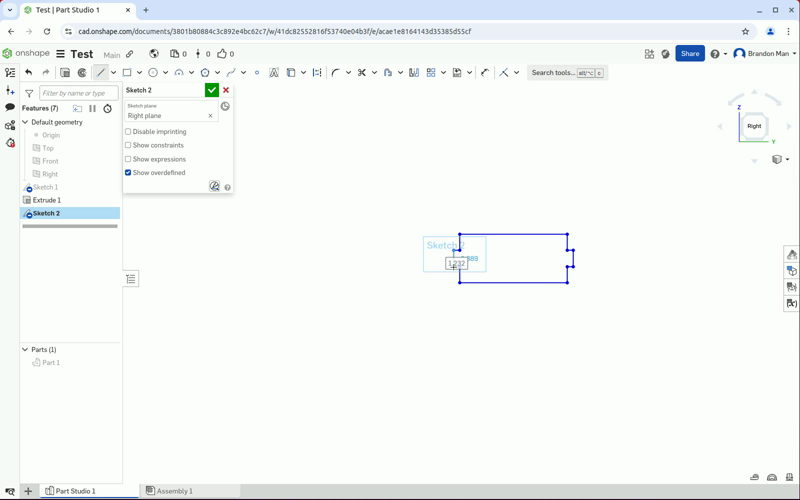
key_up(shift)
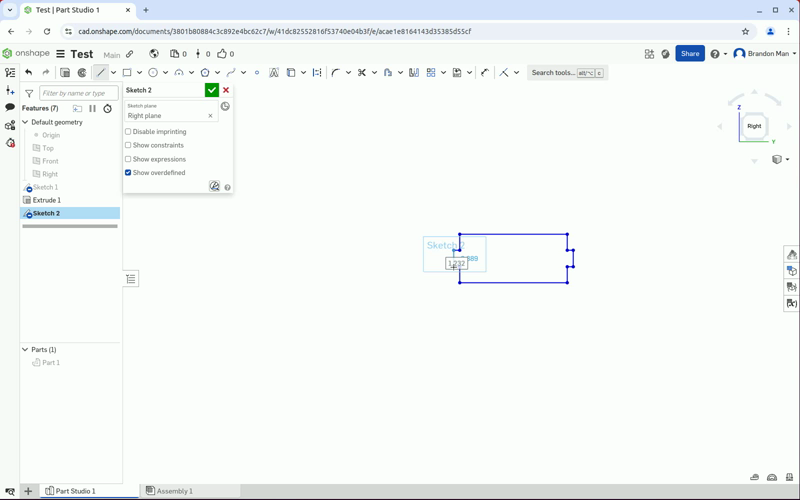
click(453, 266)
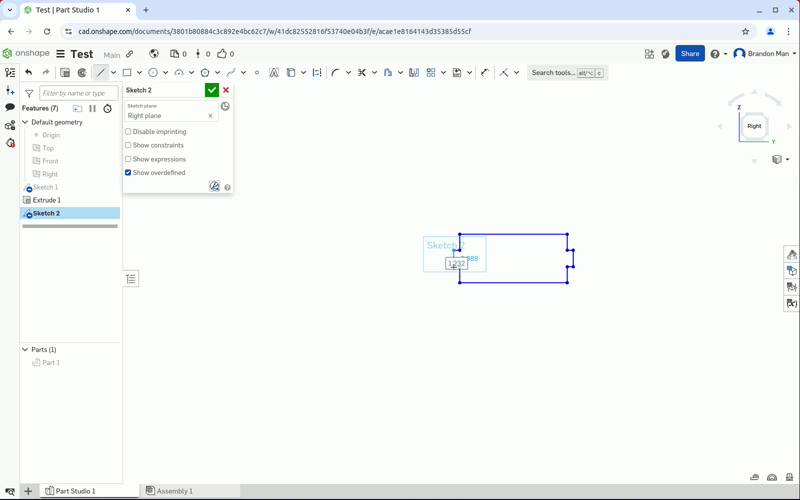
key(esc)
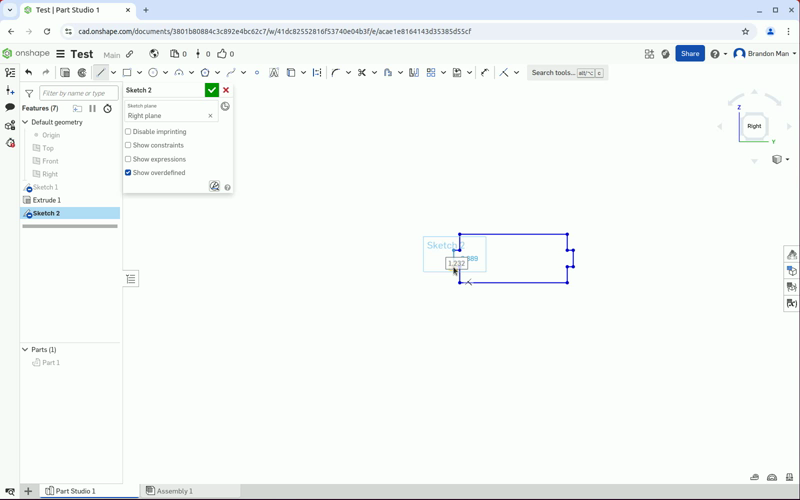
mouse_move(487, 264)
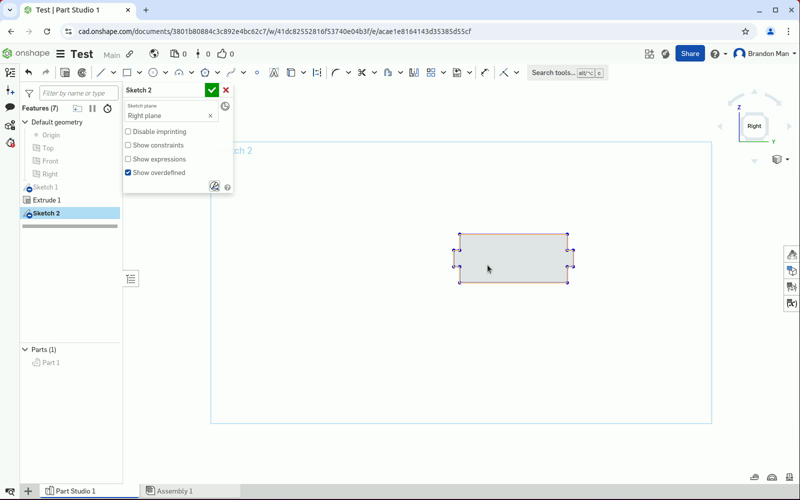
click(487, 264)
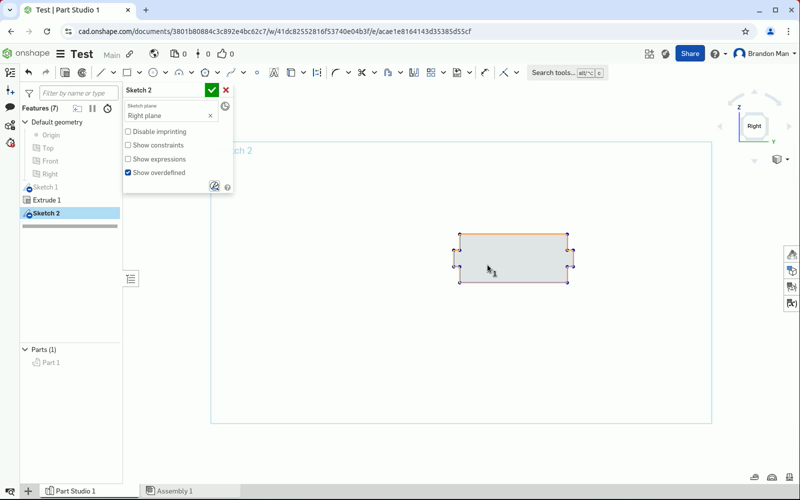
mouse_move(73, 352)
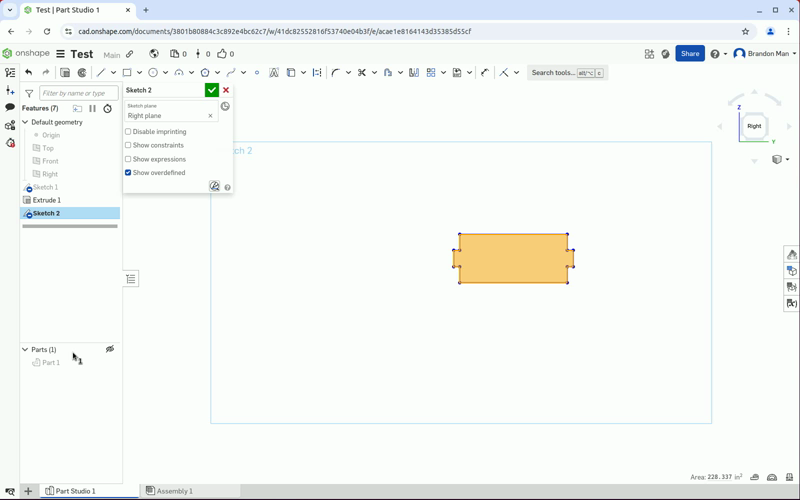
key(shift+y)
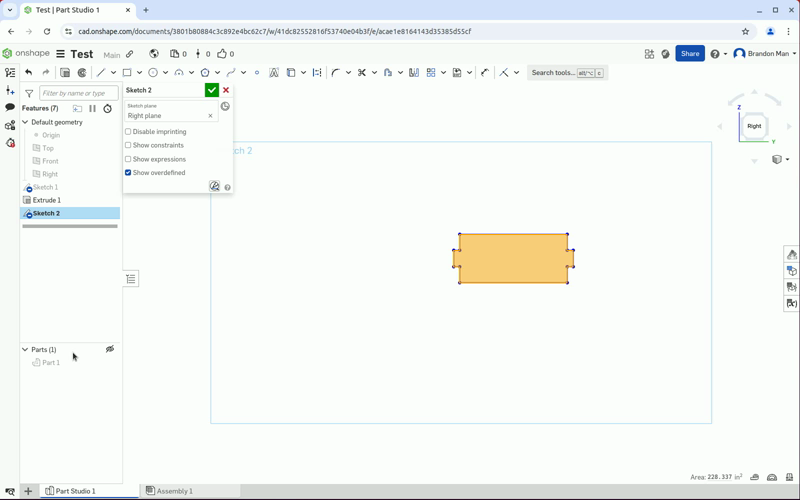
key(shift+e)
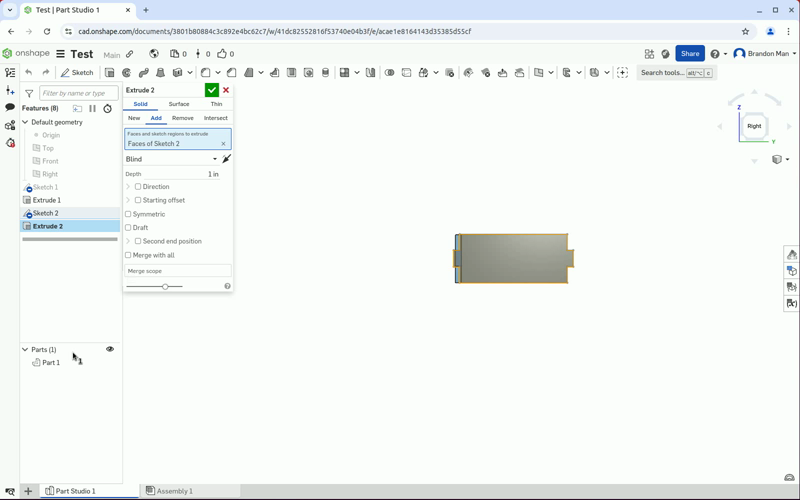
mouse_move(143, 106)
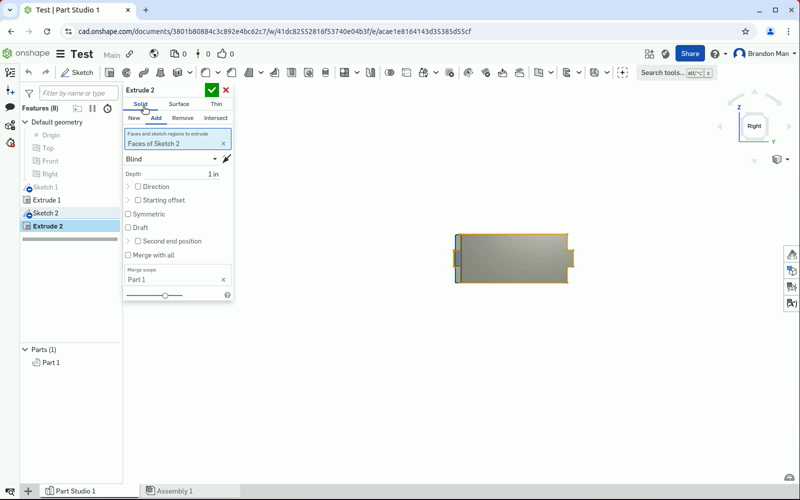
click(143, 106)
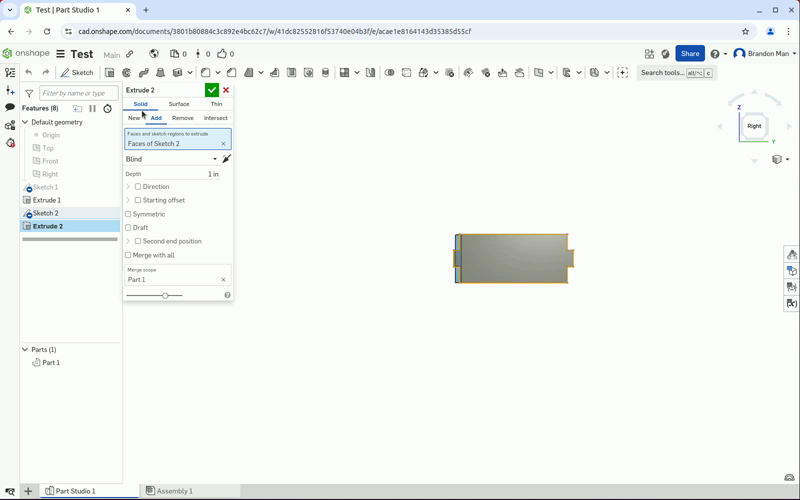
mouse_move(137, 120)
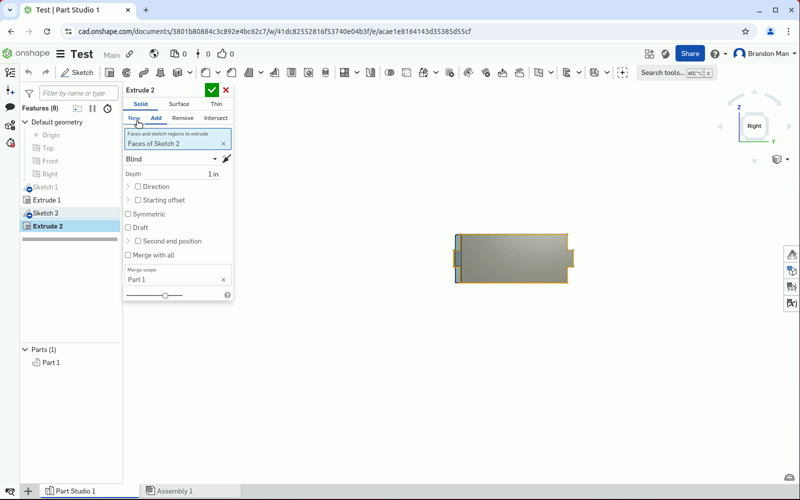
click(137, 120)
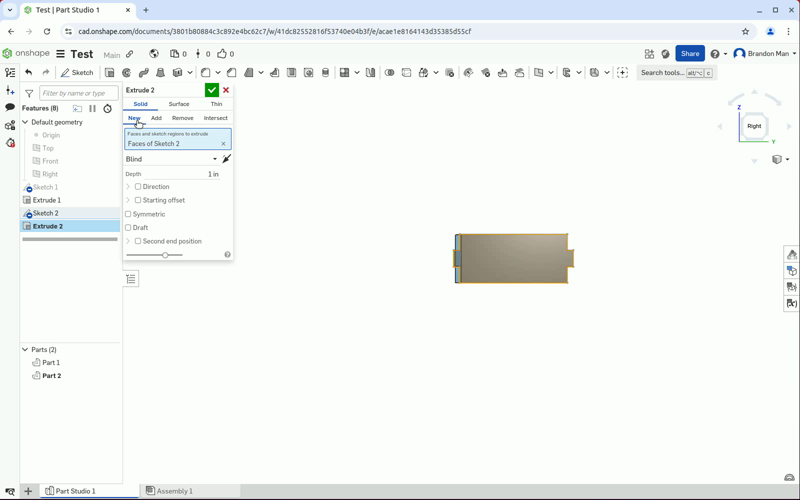
key(tab, 4)
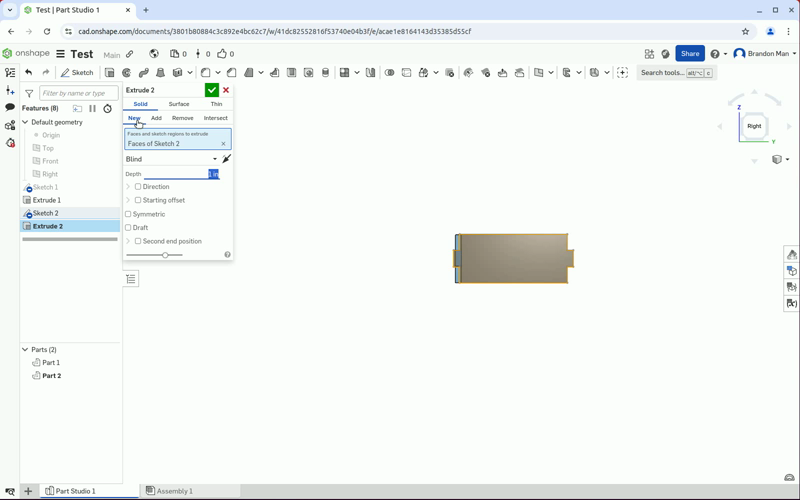
text(1.204)
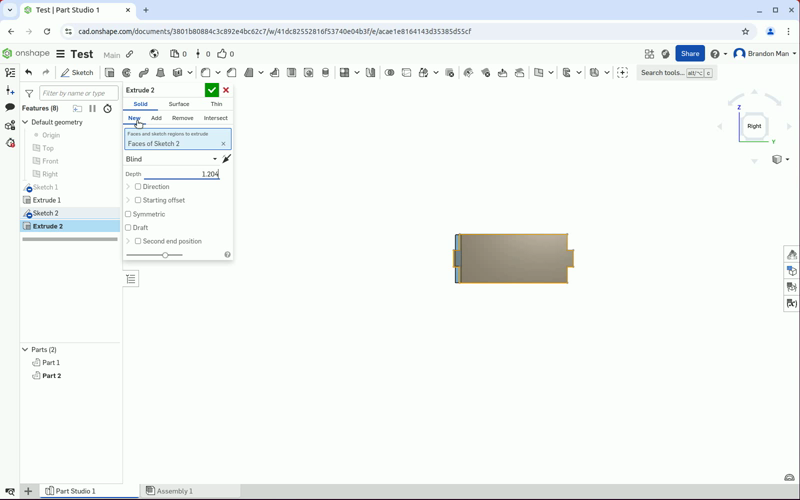
key(enter)
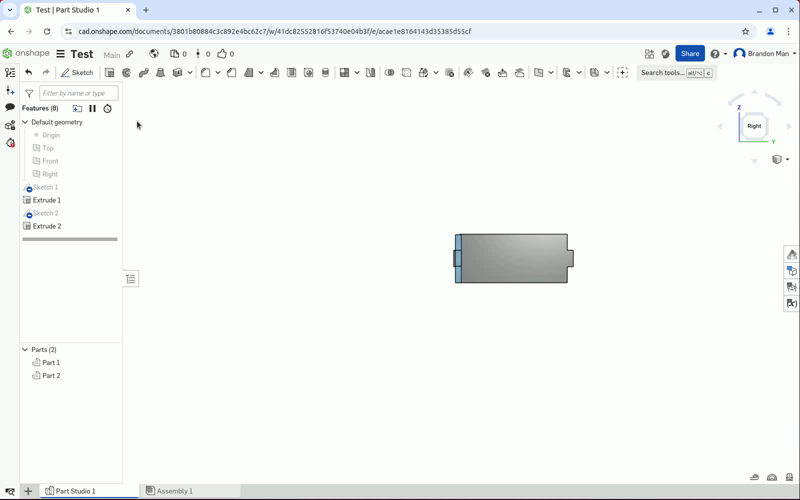
key(shift+h)
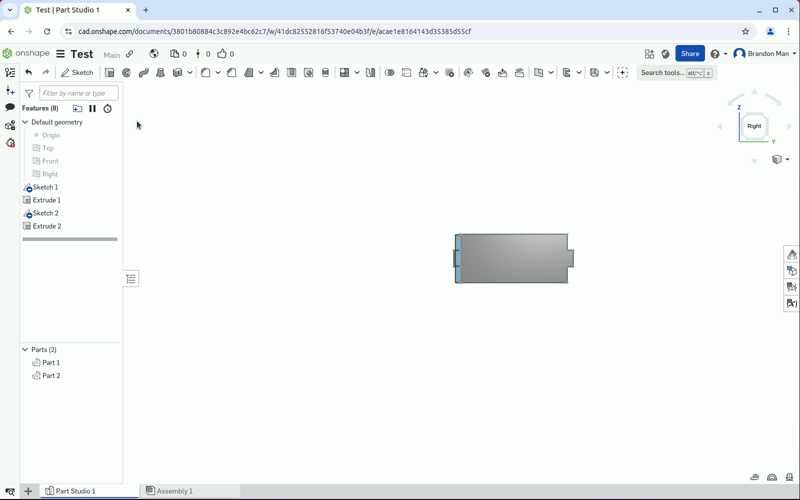
key(shift+h)
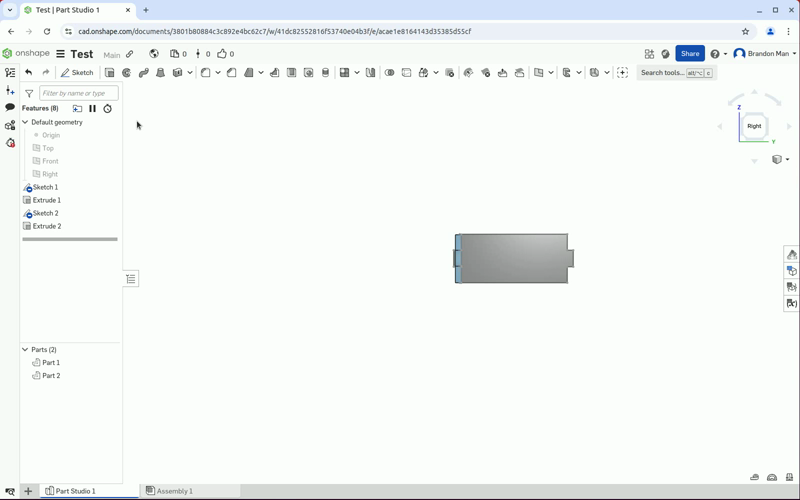
key(shift+7)
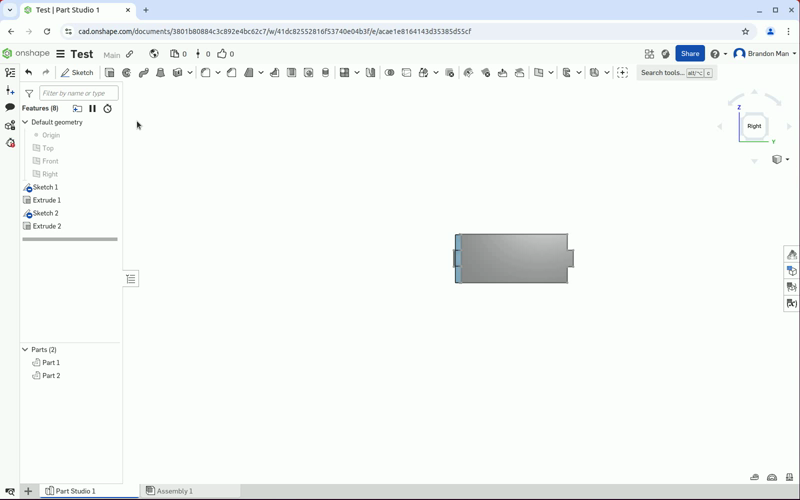
key(right, 2)
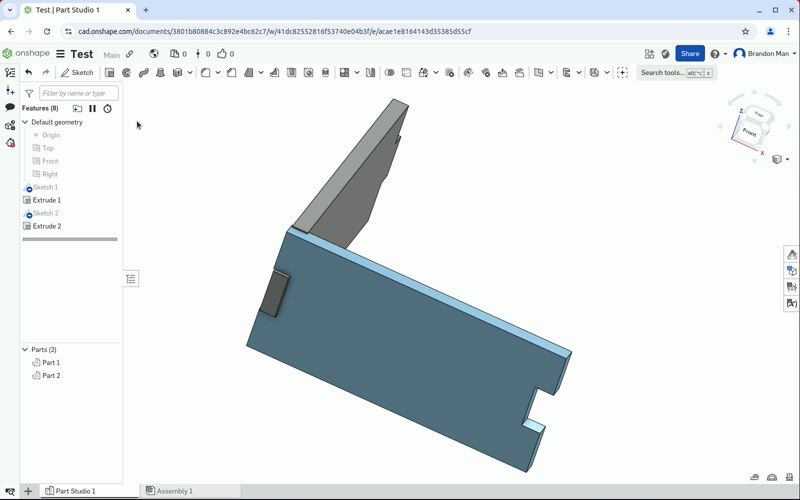
key(down, 2)
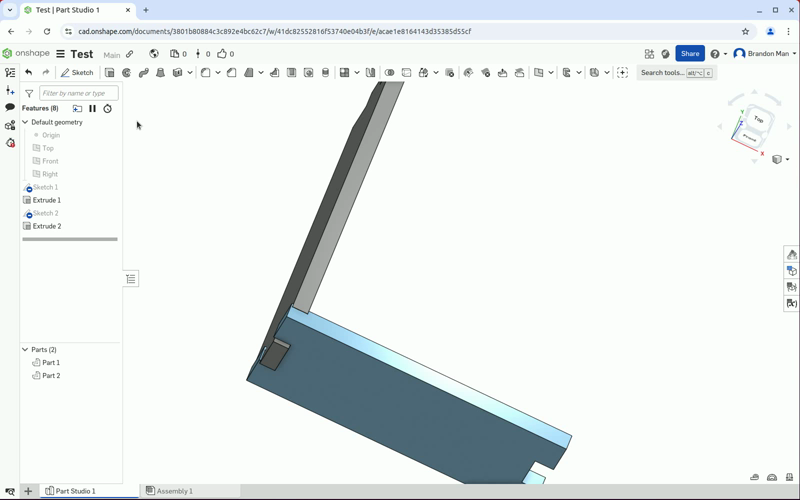
key(up, 2)
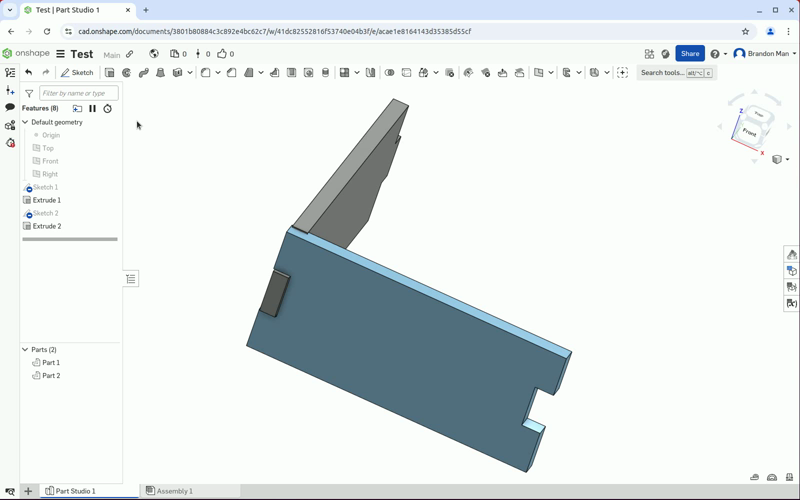
key(left, 2)
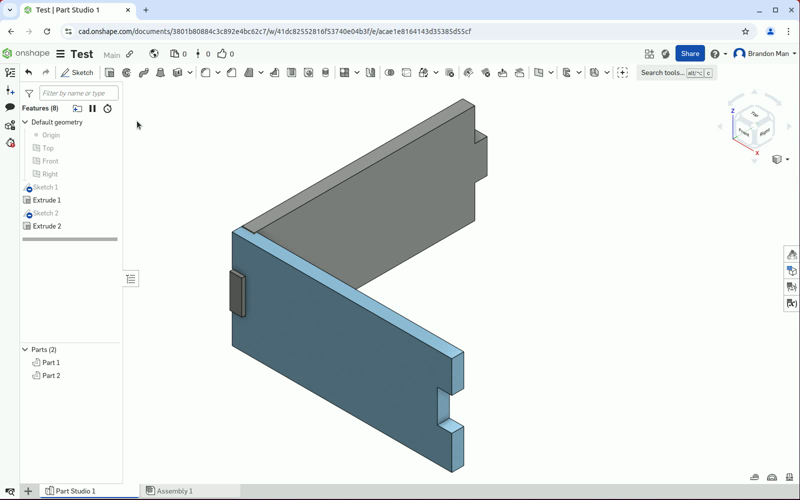
mouse_move(73, 189)
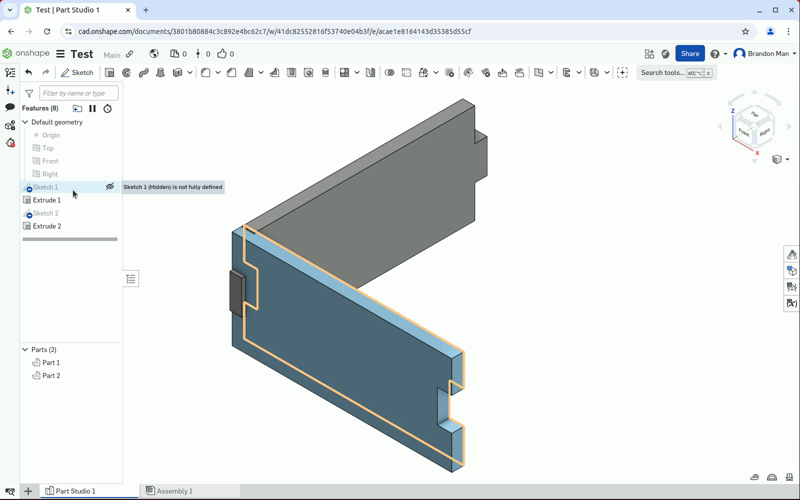
click(73, 189)